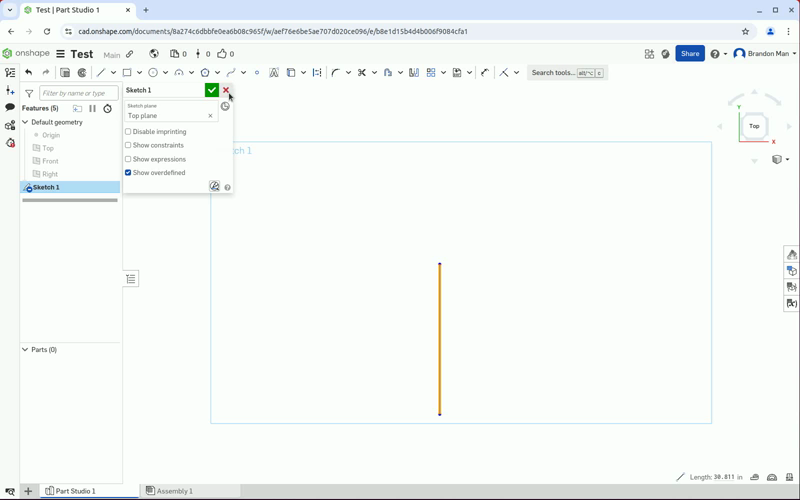
key(shift+h)
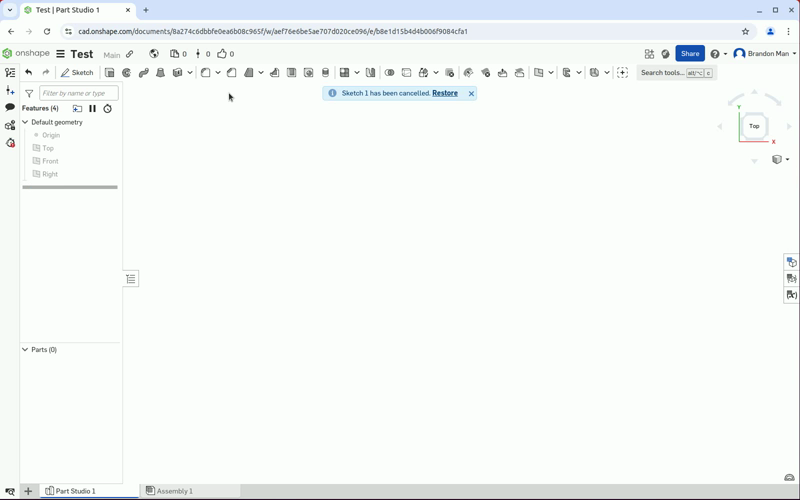
mouse_move(73, 352)
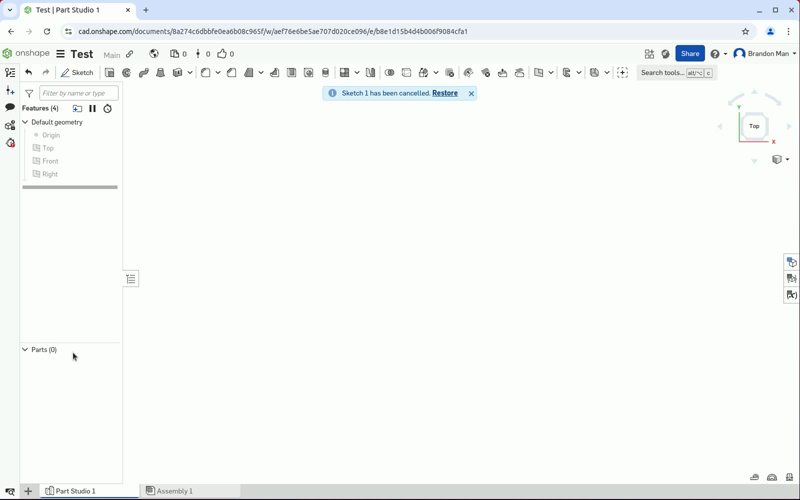
key(y)
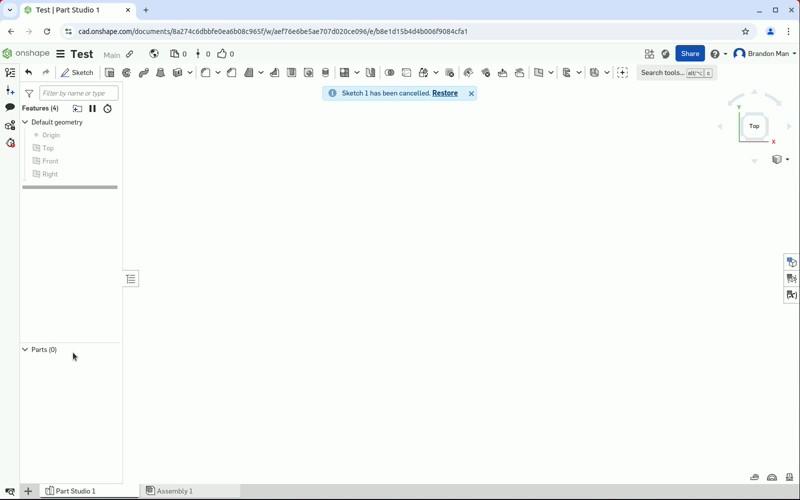
key(shift+p)
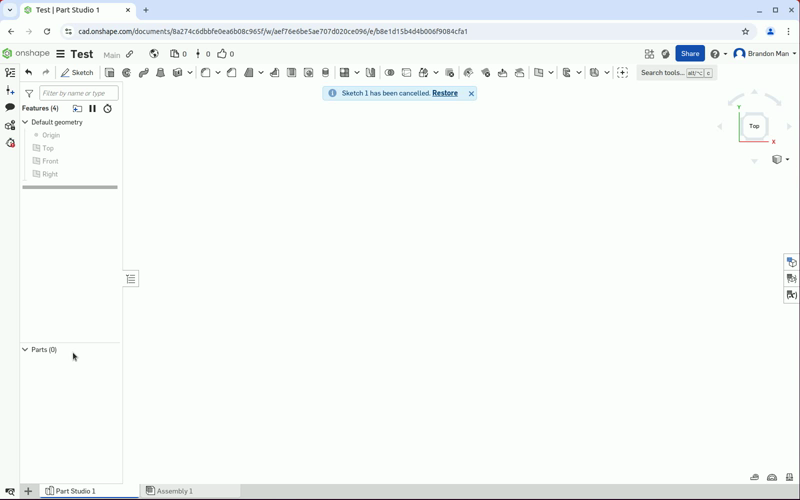
key(space)
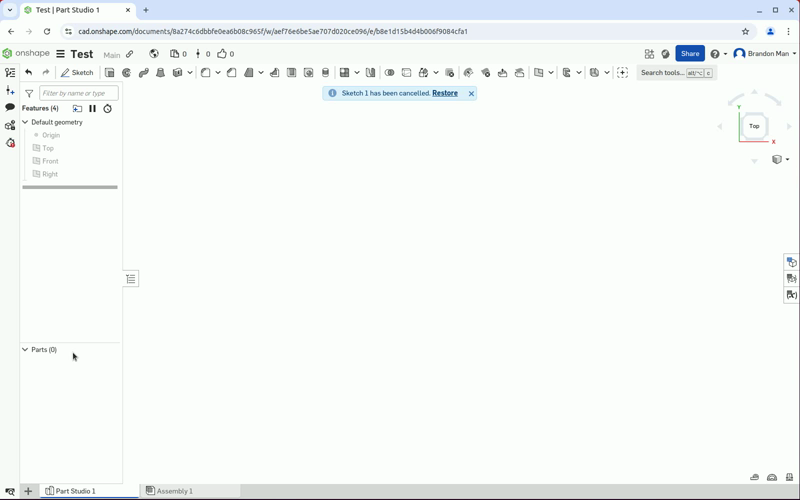
key_down(shift)
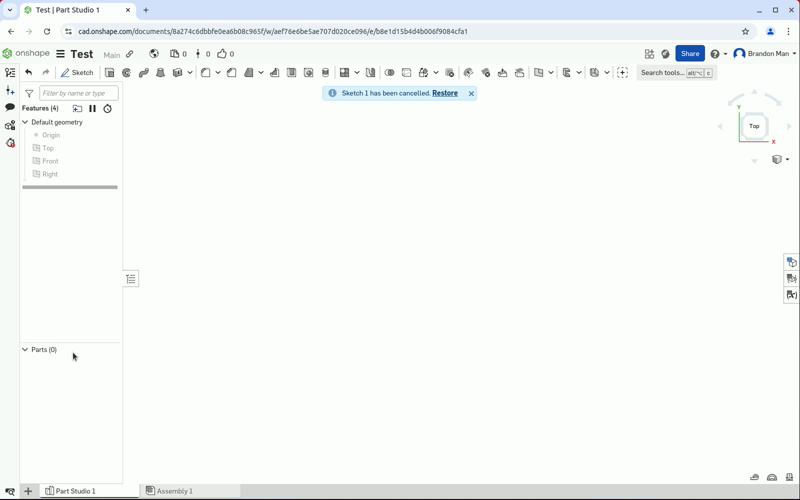
key(up)
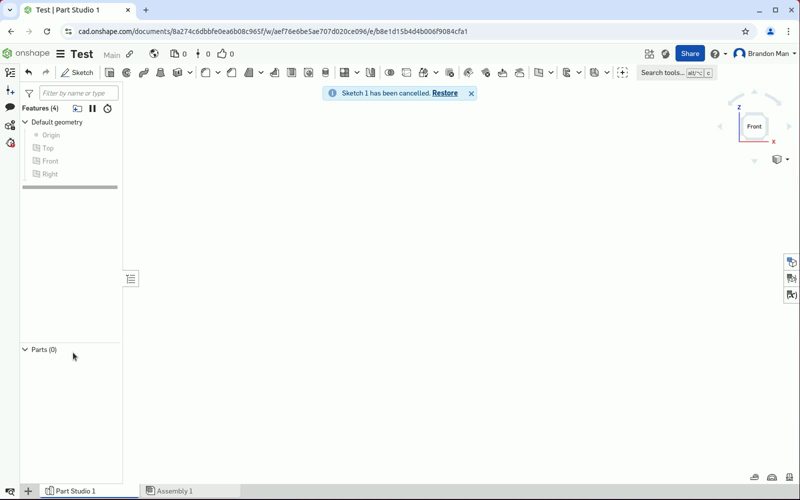
key_up(shift)
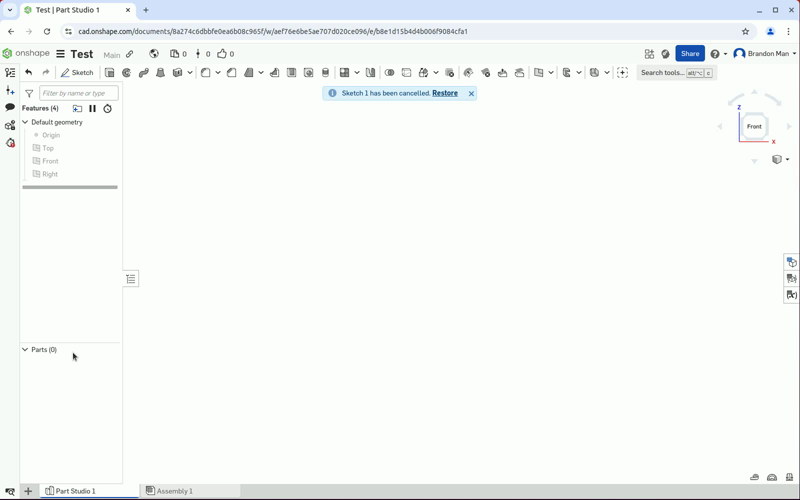
mouse_move(73, 352)
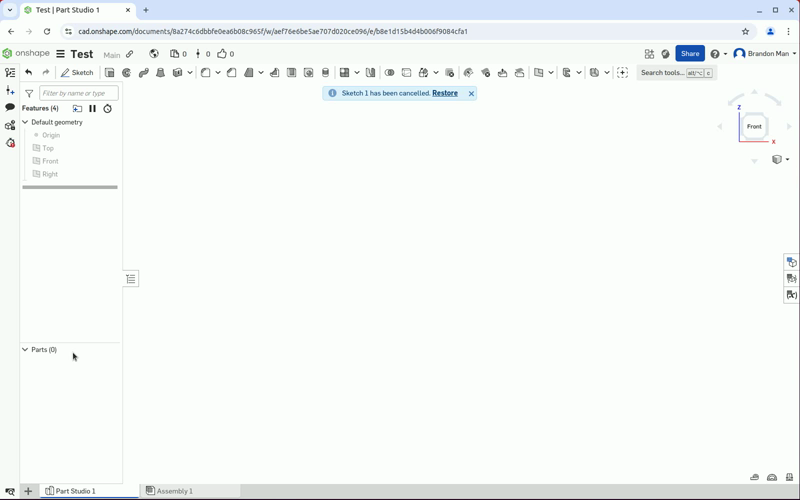
key(shift+y)
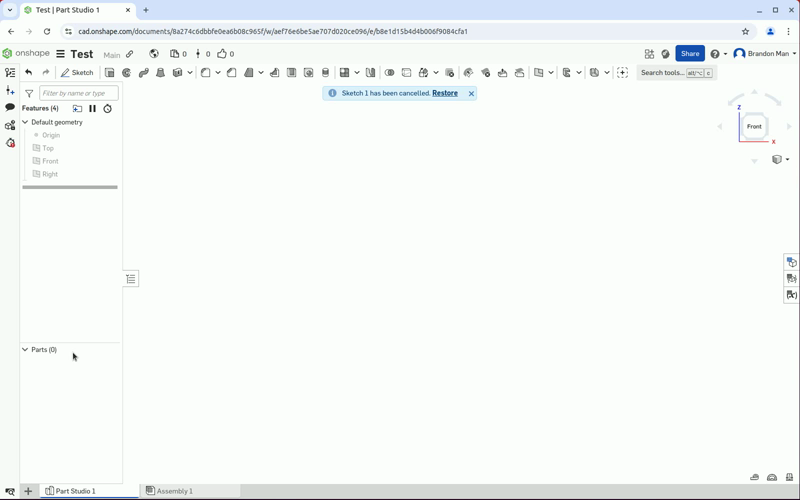
key(shift+s)
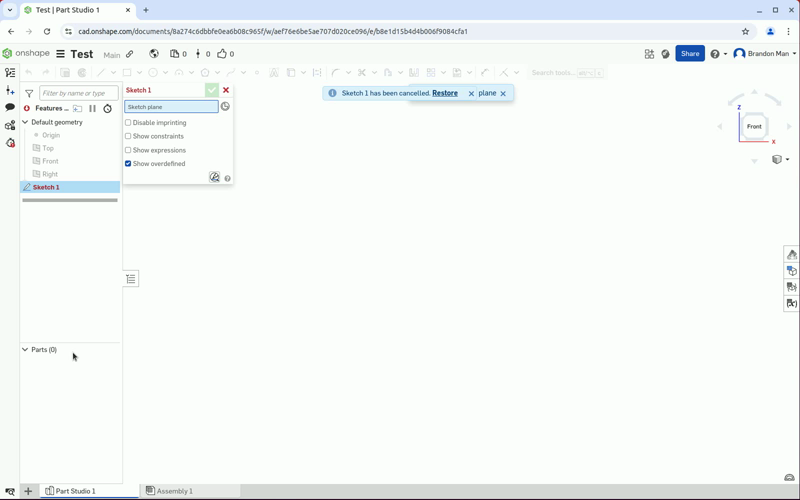
mouse_move(73, 163)
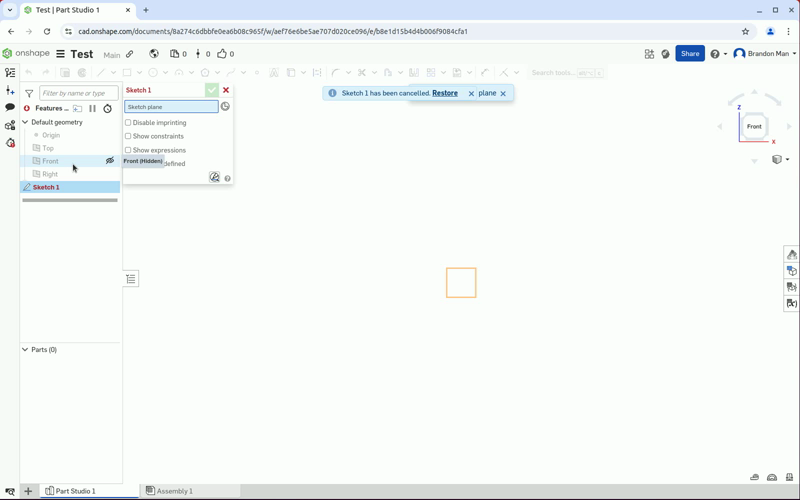
click(73, 163)
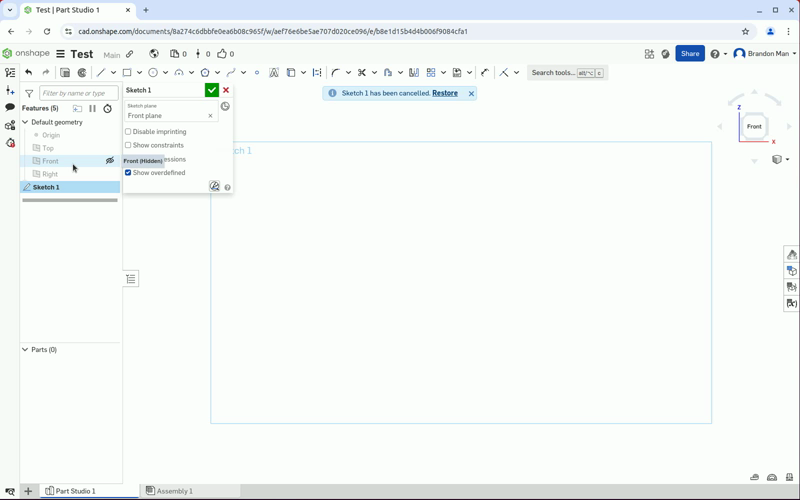
mouse_move(73, 352)
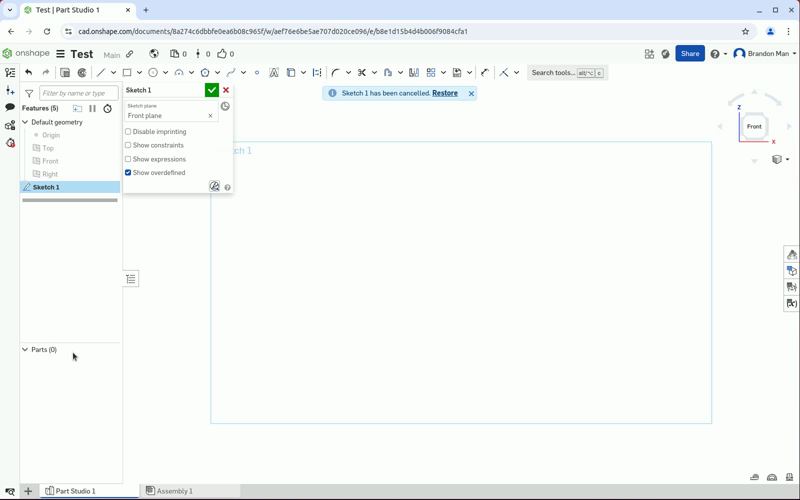
key(y)
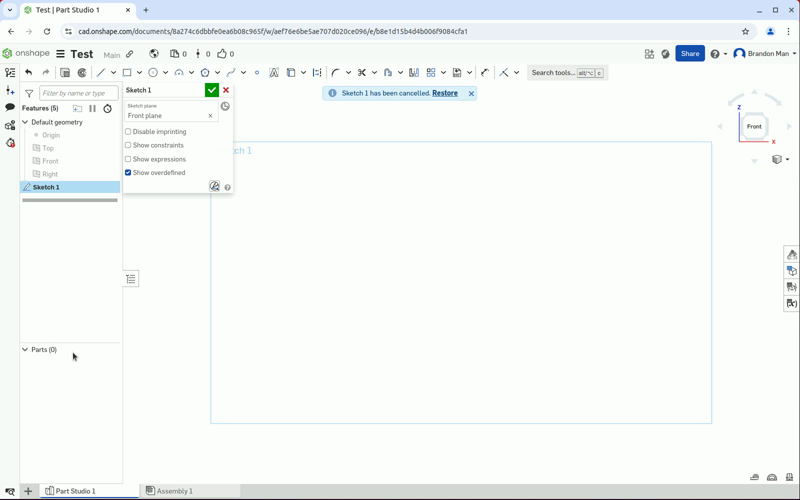
key(l)
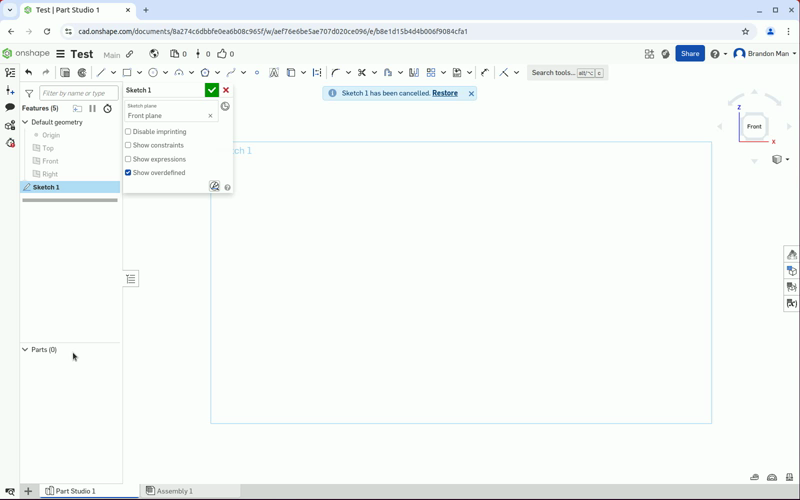
key_down(shift)
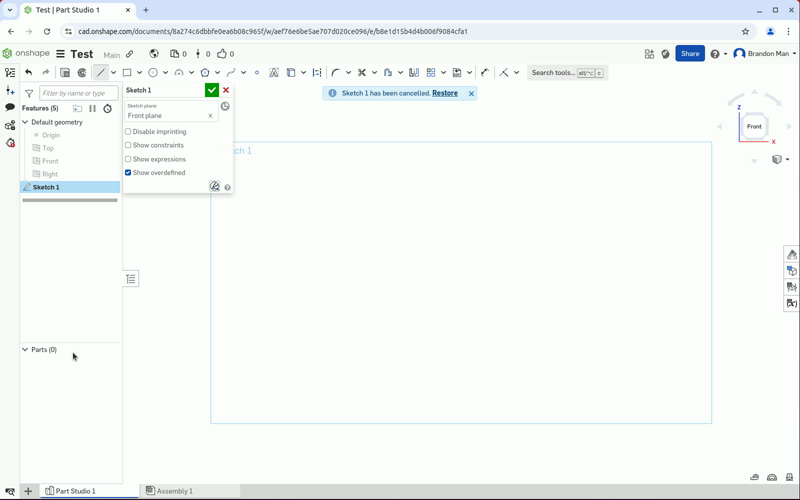
mouse_move(460, 282)
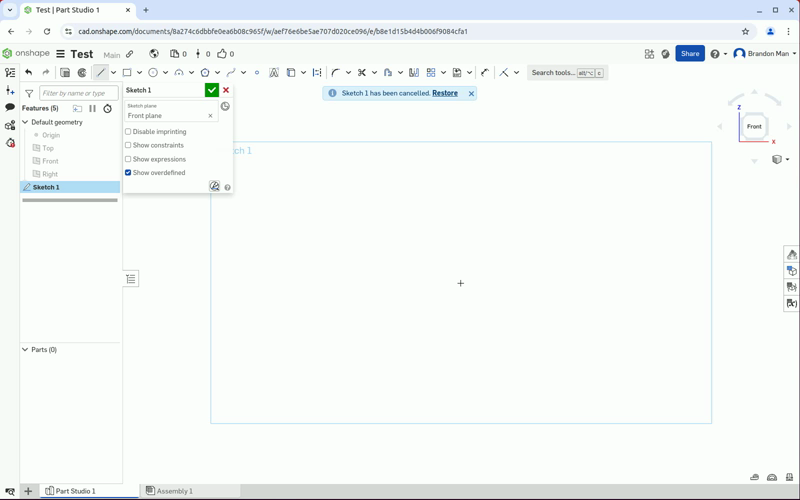
click(460, 282)
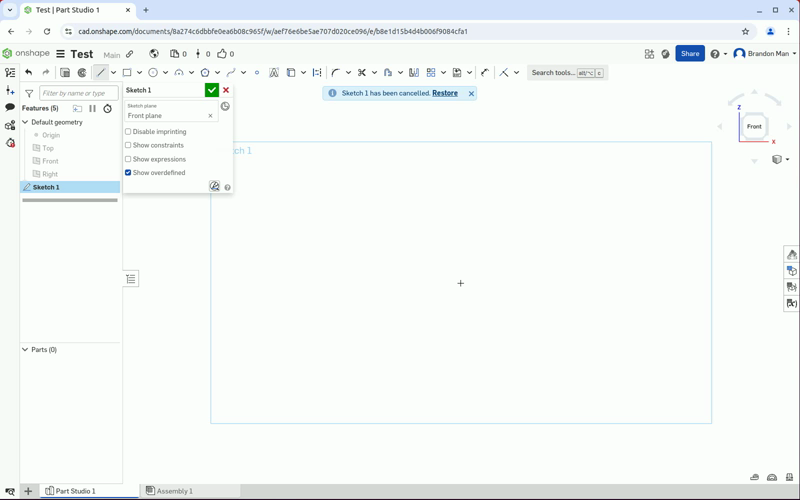
key_up(shift)
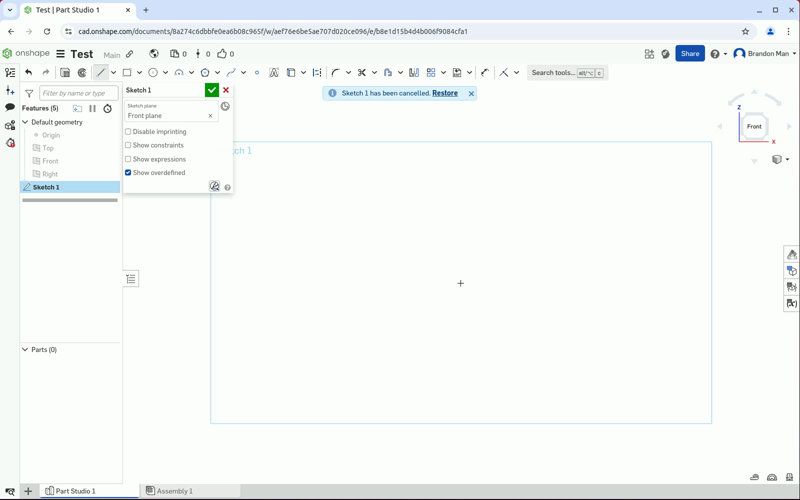
key_down(shift)
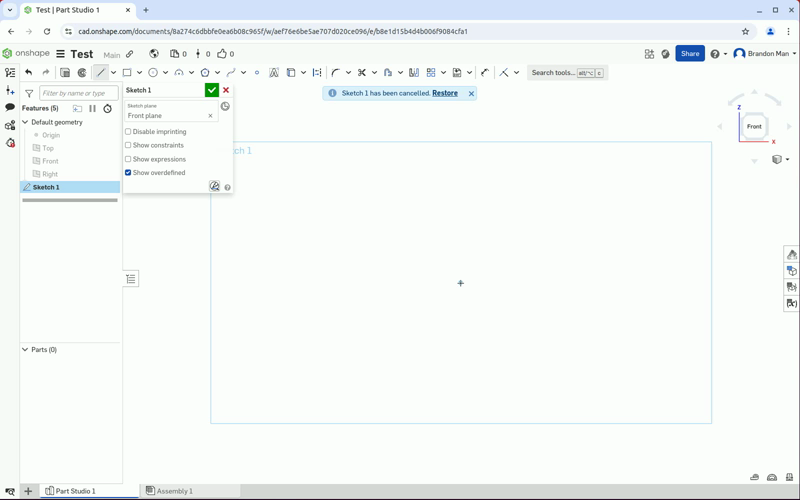
mouse_move(573, 282)
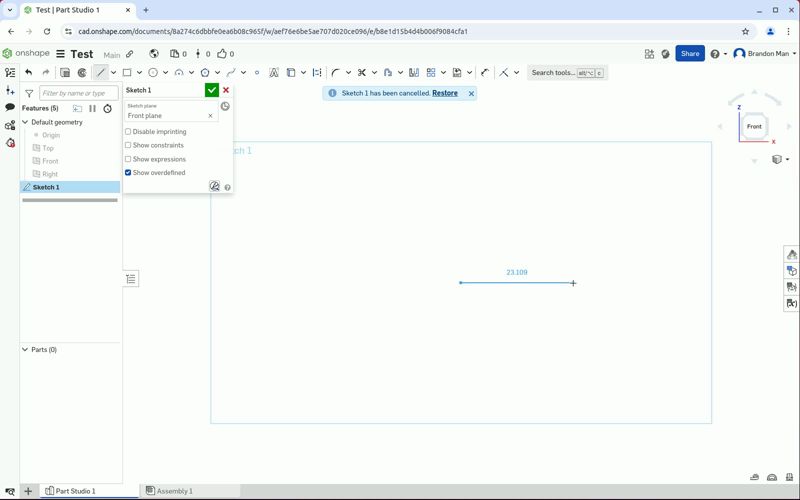
click(573, 282)
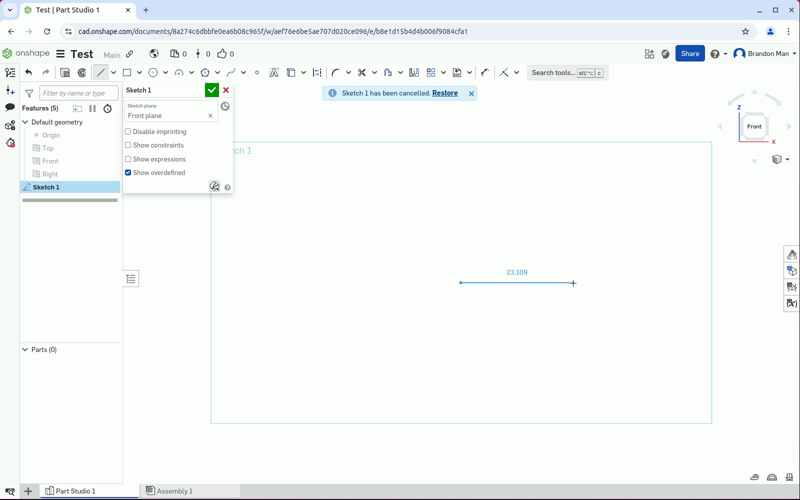
key_up(shift)
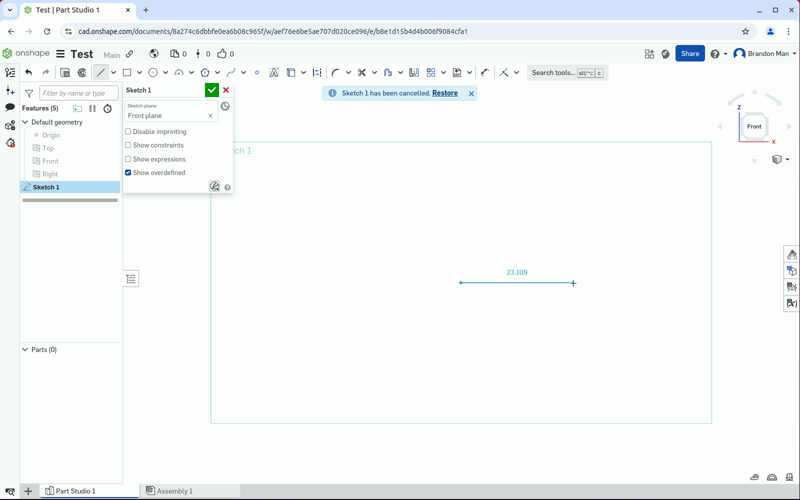
key_down(shift)
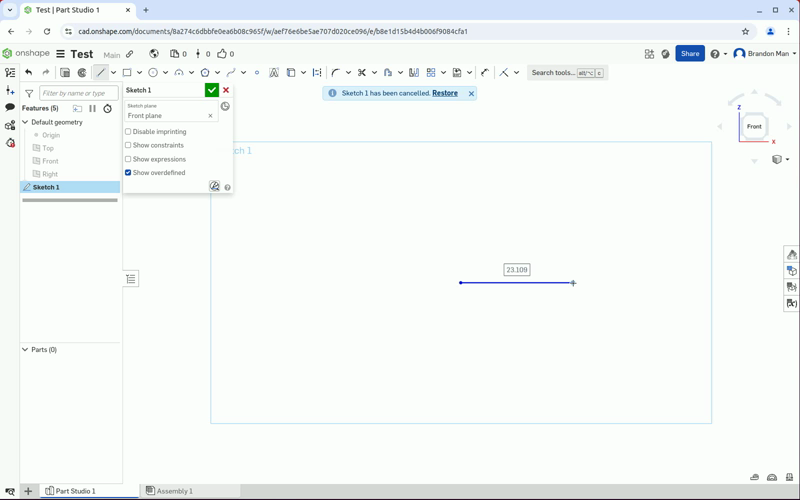
mouse_move(589, 282)
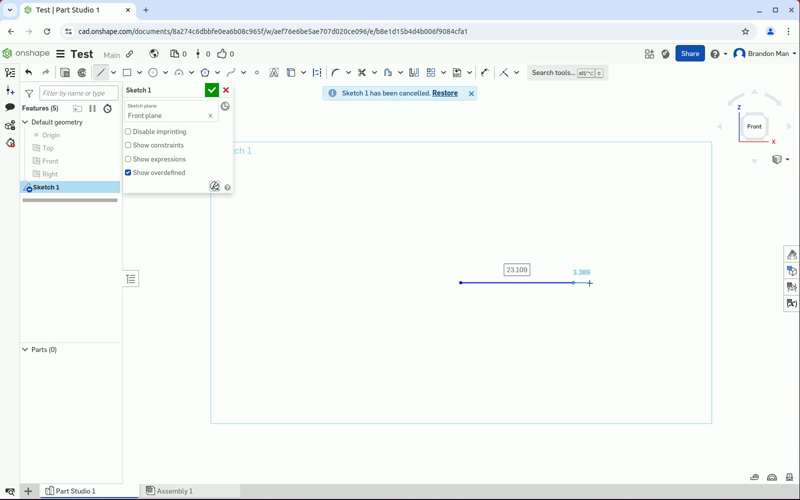
mouse_move(573, 280)
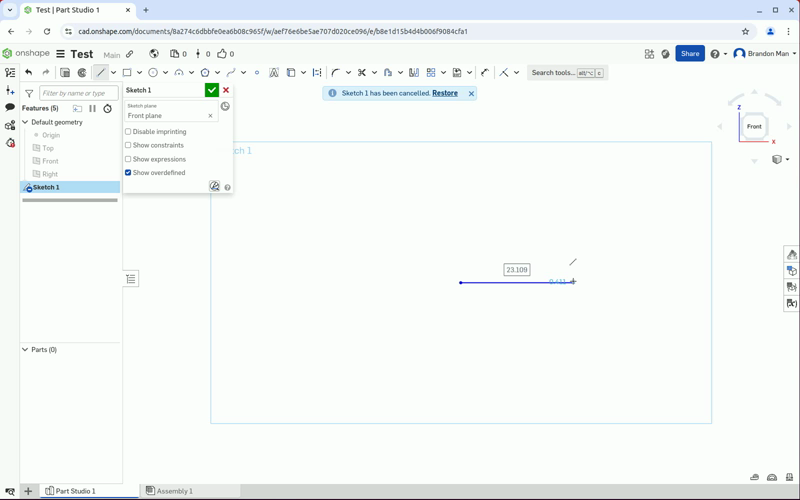
scroll(6)
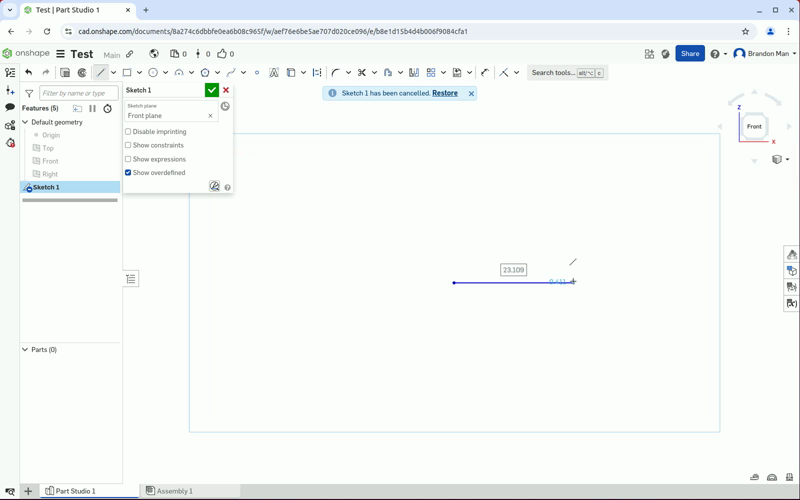
scroll(6)
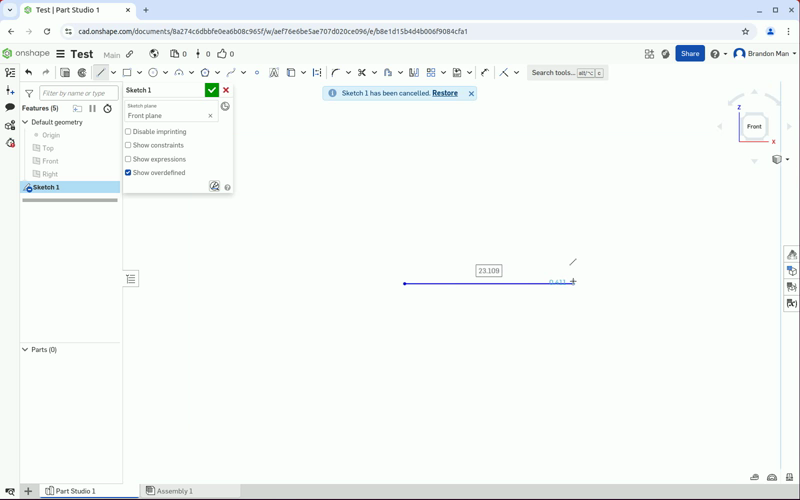
scroll(6)
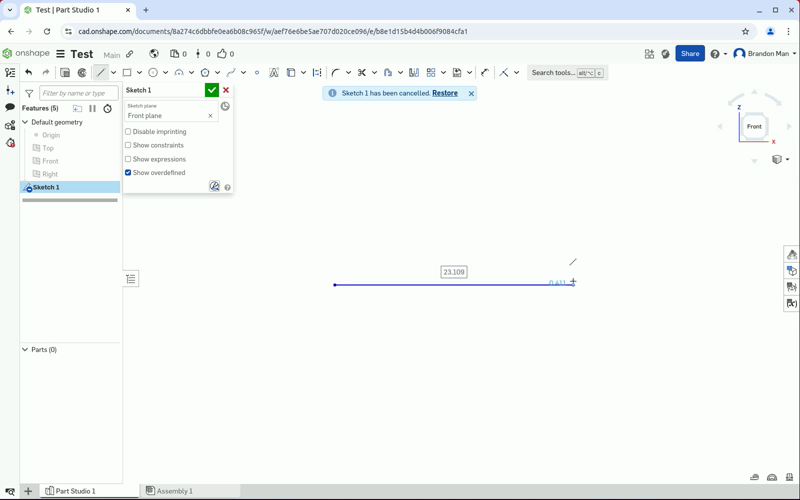
scroll(6)
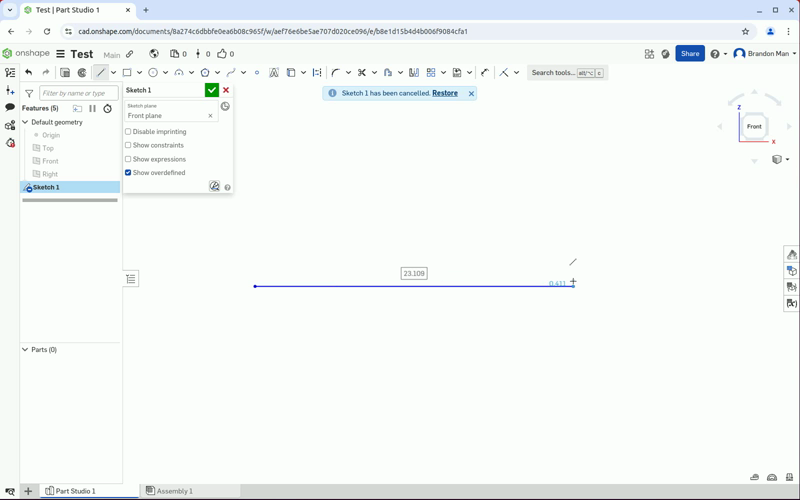
scroll(6)
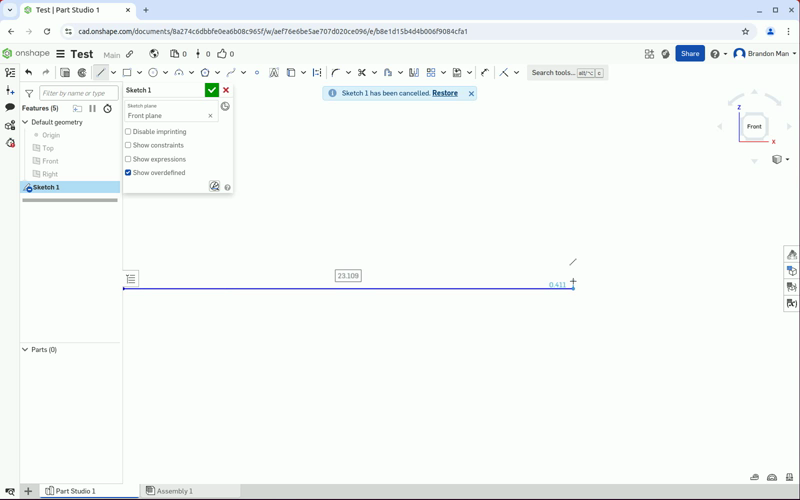
scroll(6)
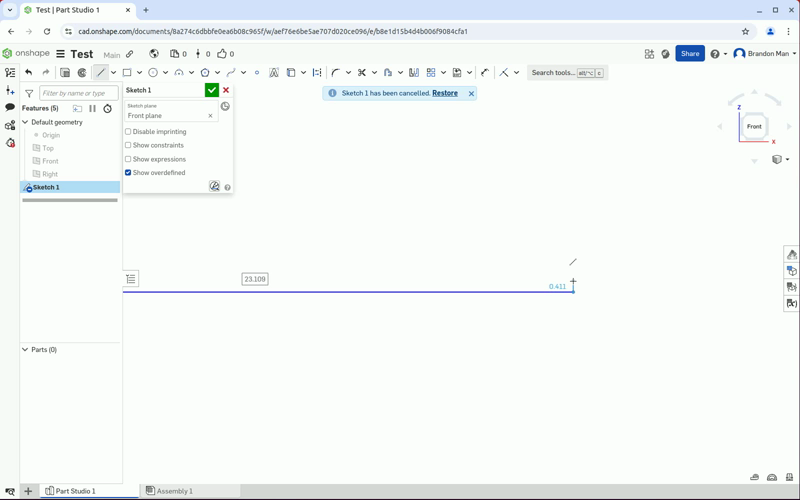
scroll(6)
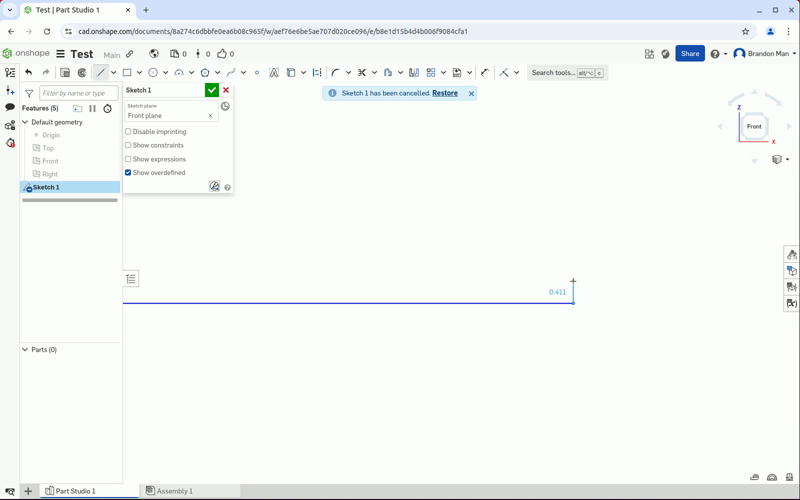
click(573, 280)
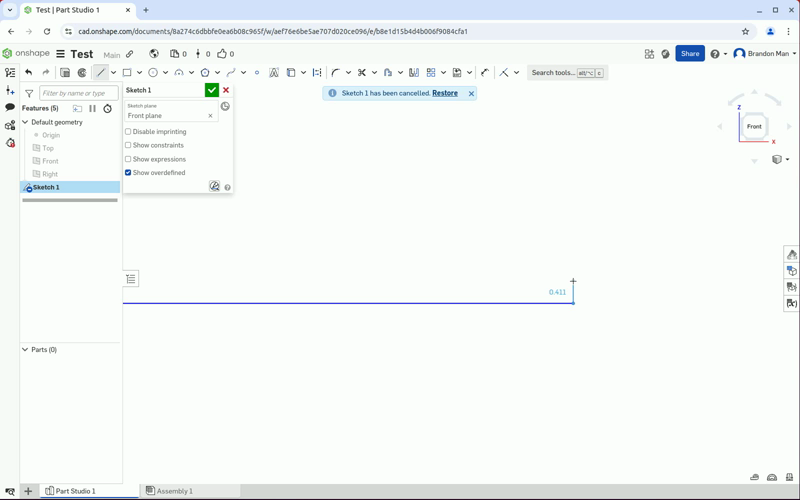
scroll(-6)
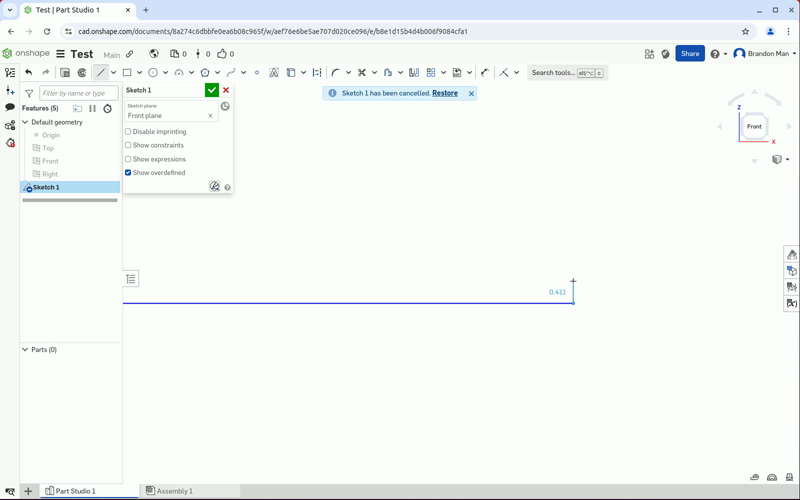
scroll(-6)
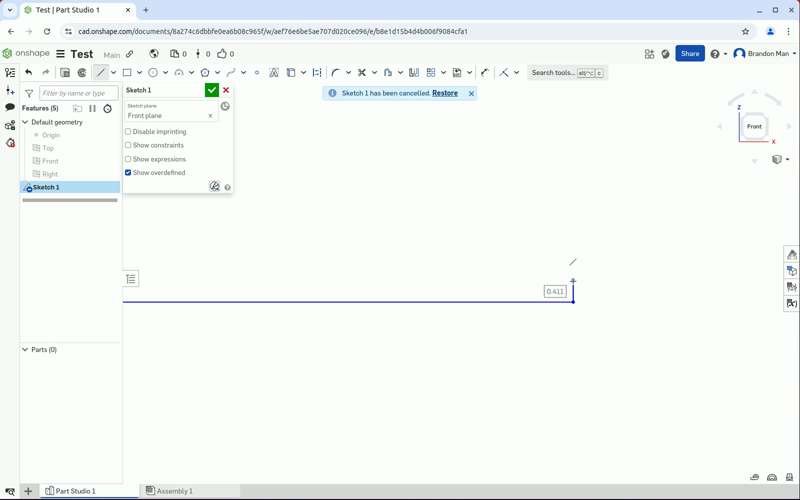
scroll(-6)
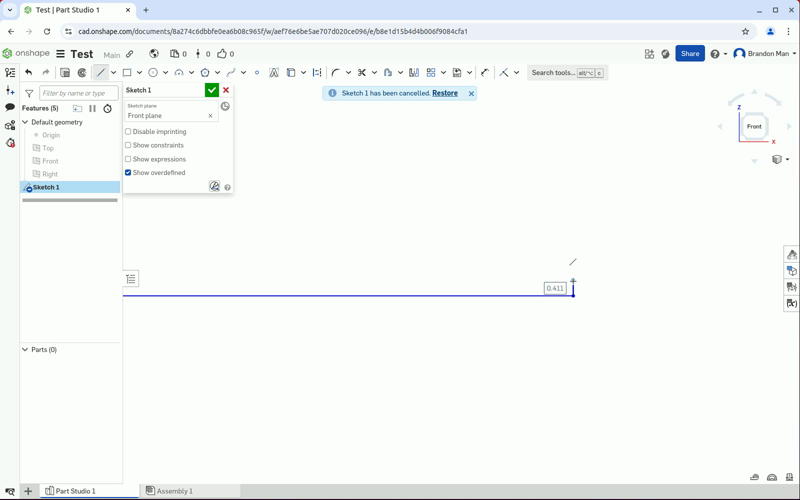
scroll(-6)
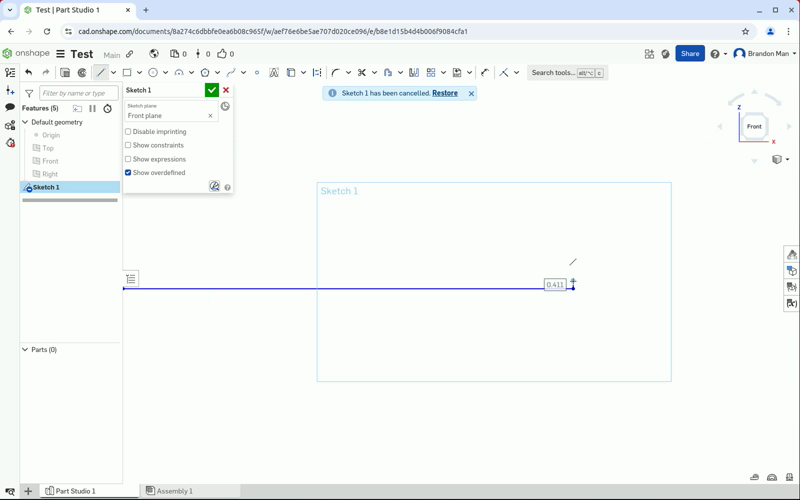
scroll(-6)
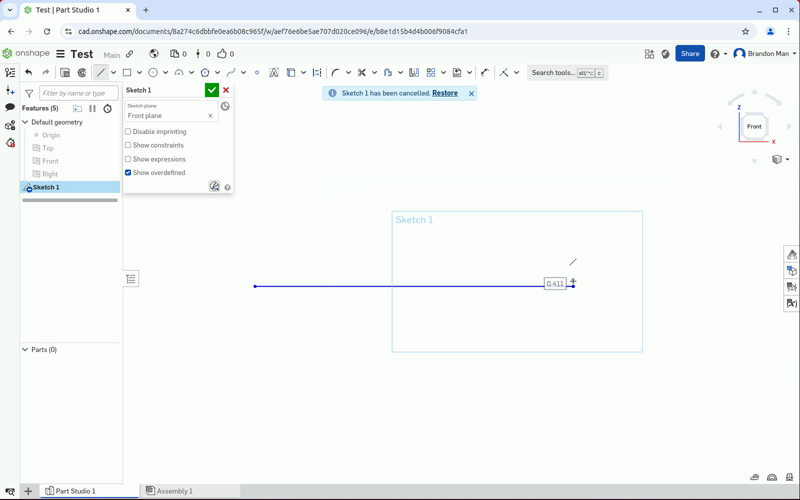
scroll(-6)
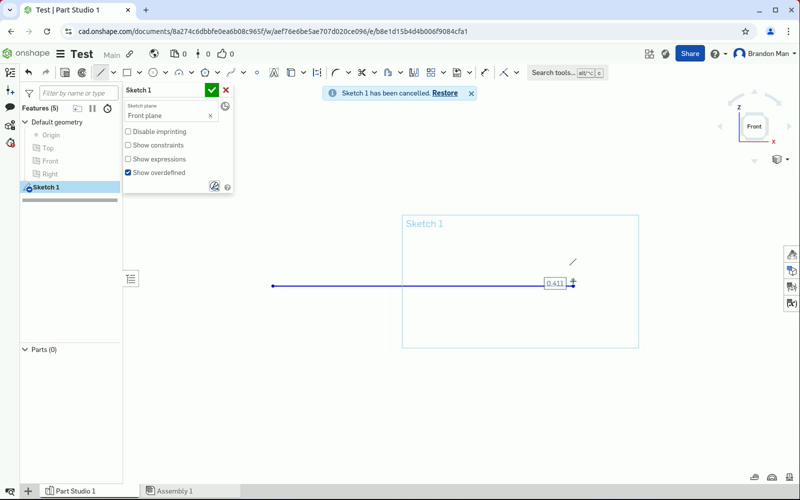
scroll(-6)
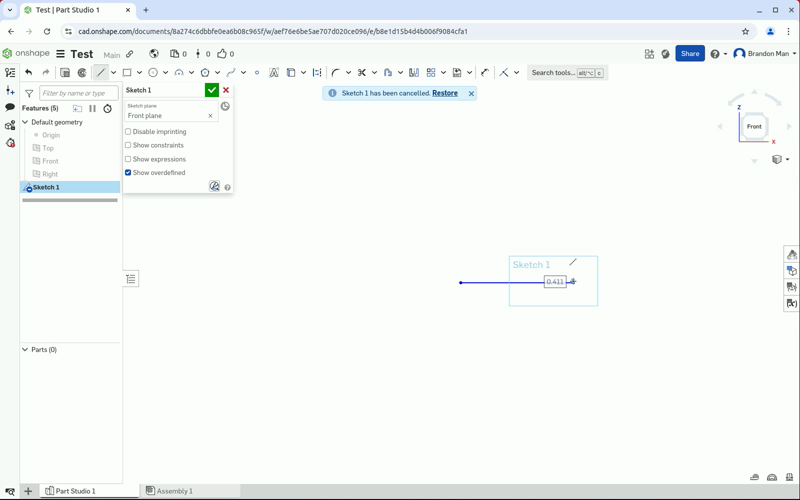
key_up(shift)
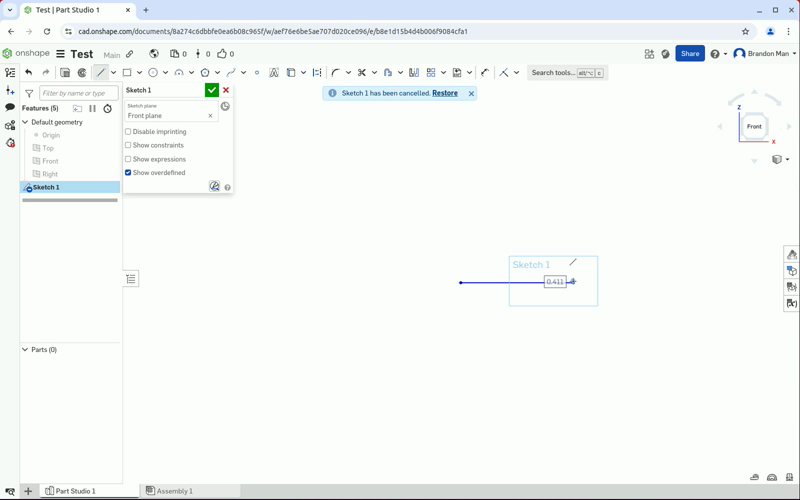
key_down(shift)
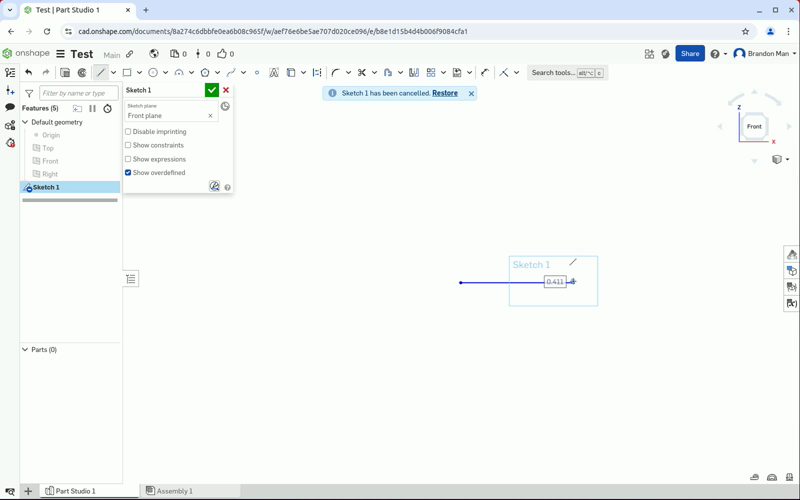
mouse_move(460, 280)
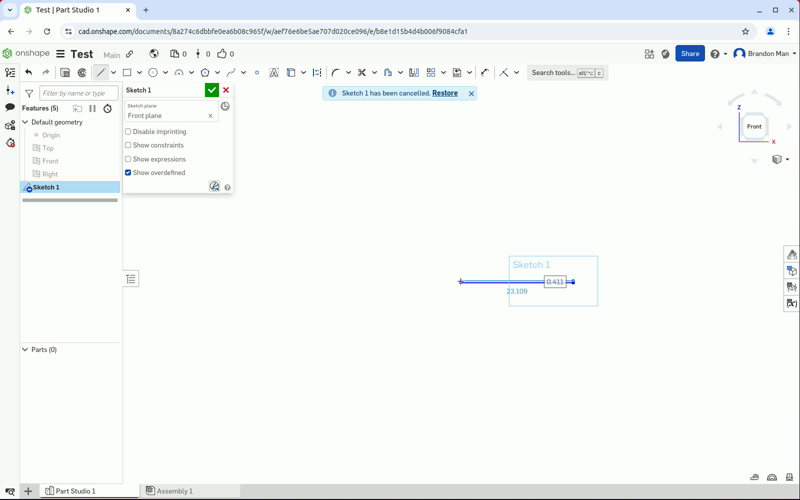
scroll(6)
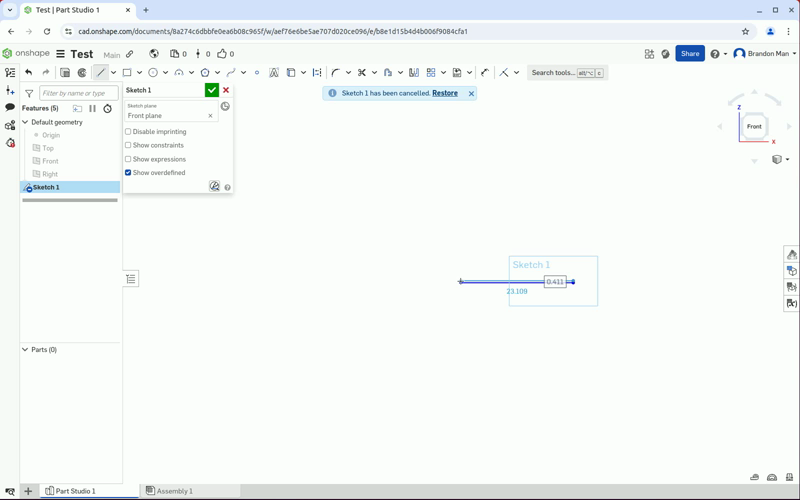
scroll(6)
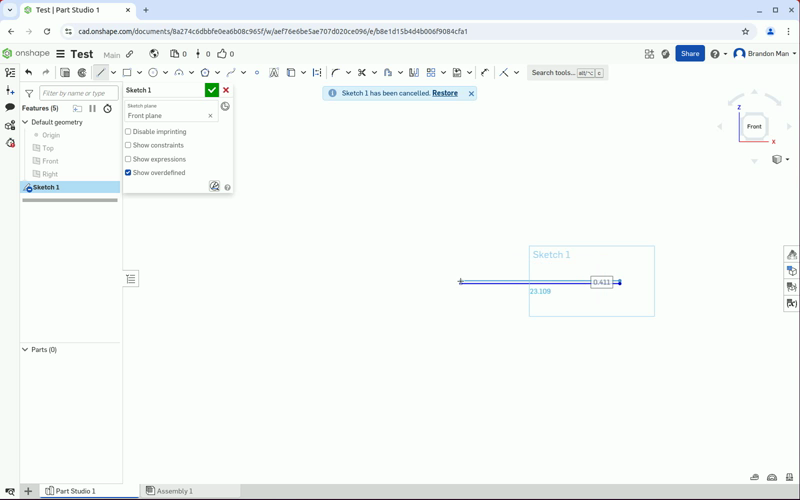
scroll(6)
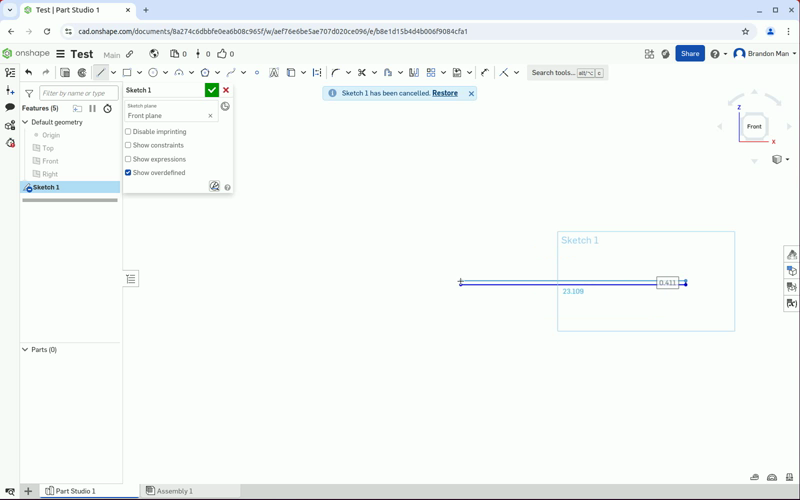
scroll(6)
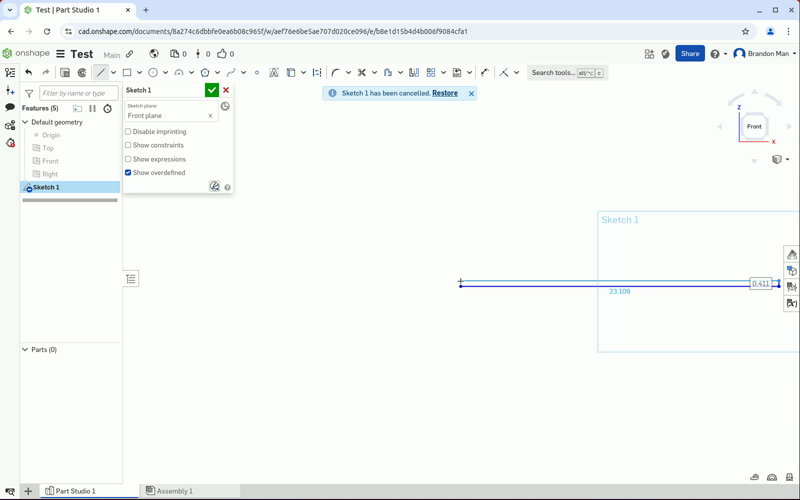
scroll(6)
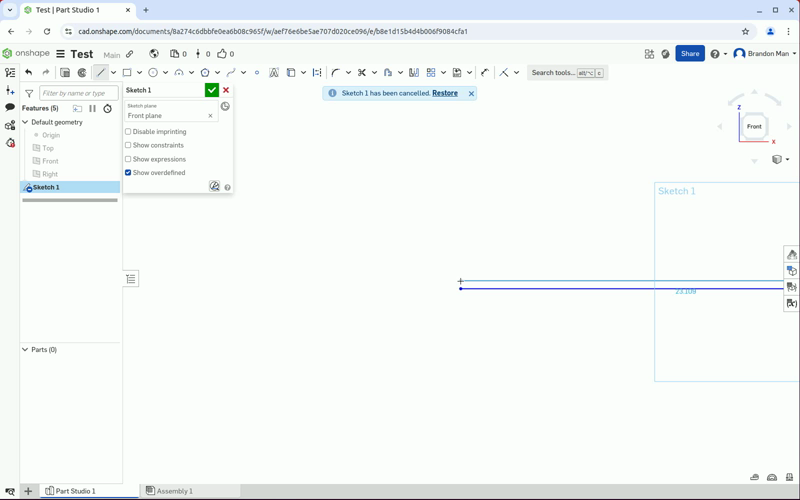
scroll(6)
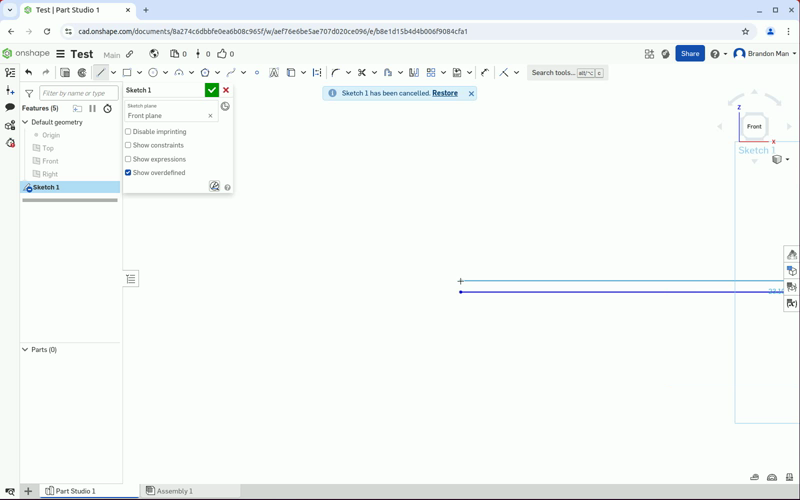
scroll(6)
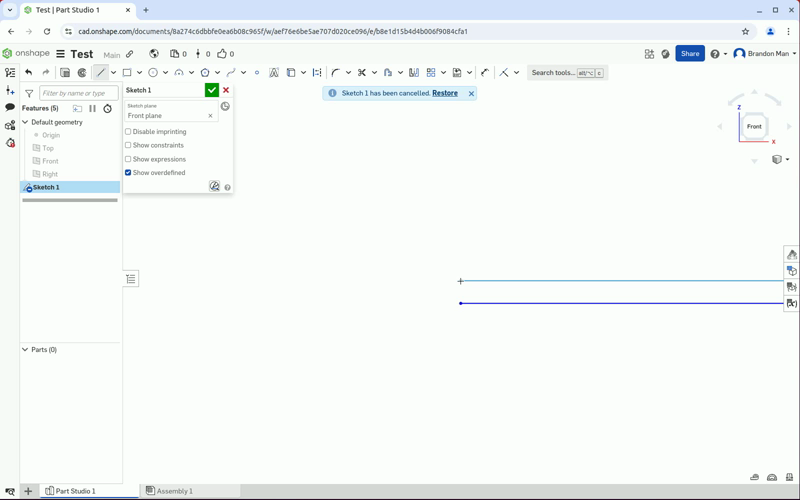
click(460, 280)
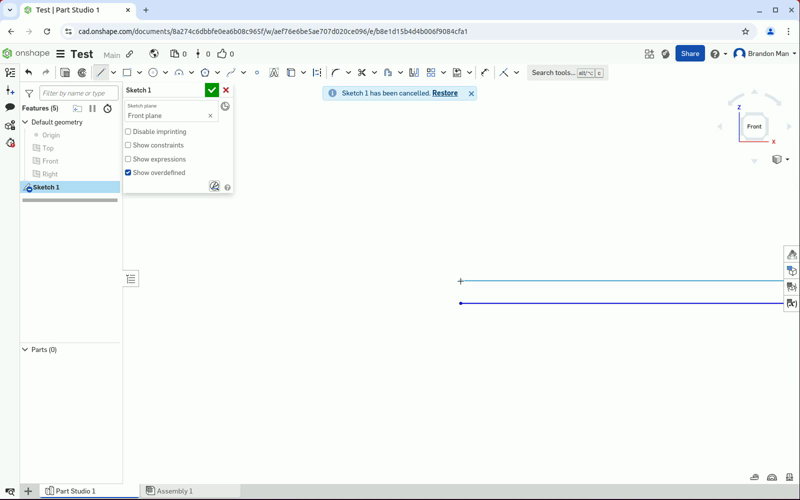
scroll(-6)
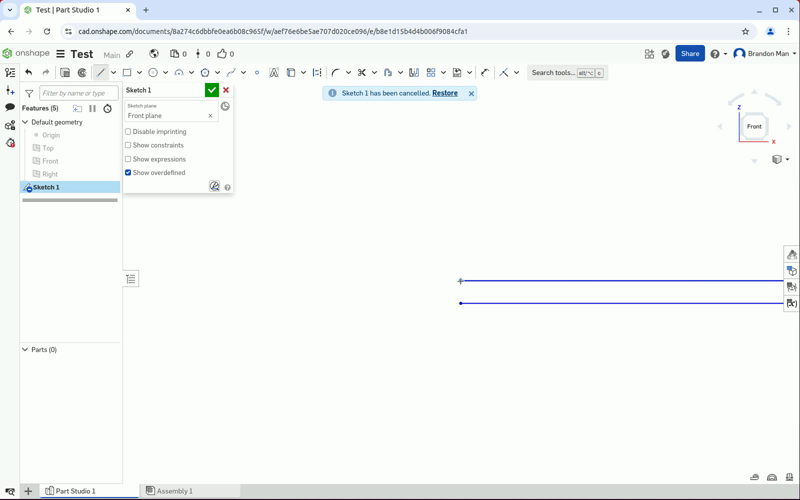
scroll(-6)
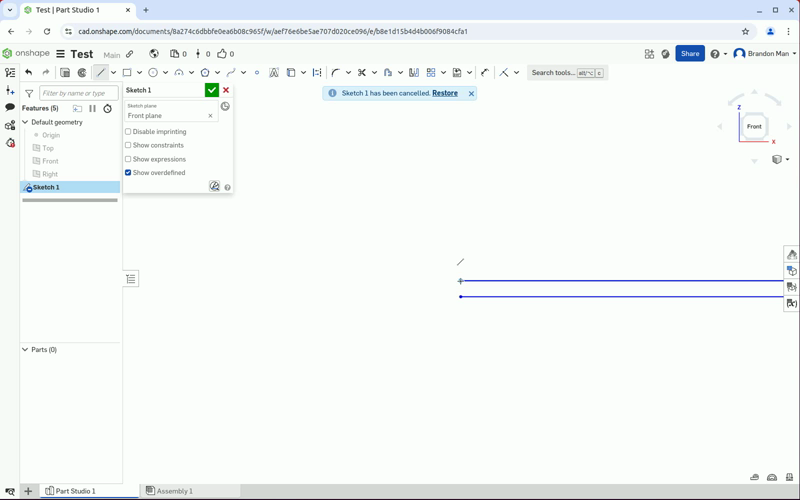
scroll(-6)
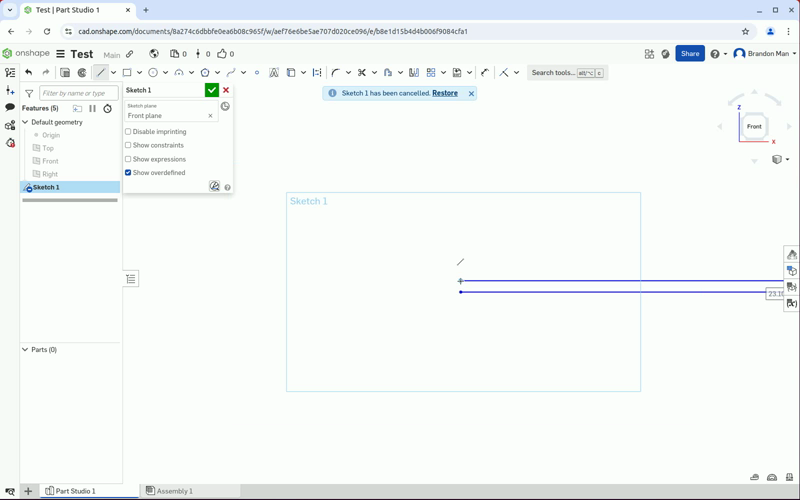
scroll(-6)
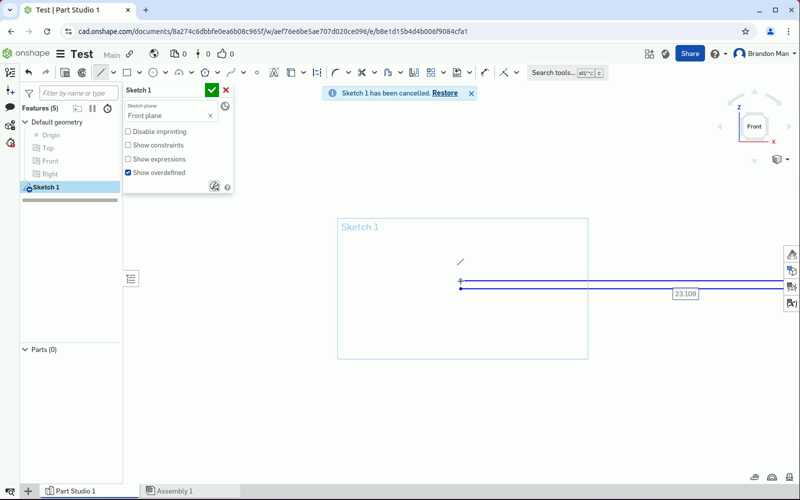
scroll(-6)
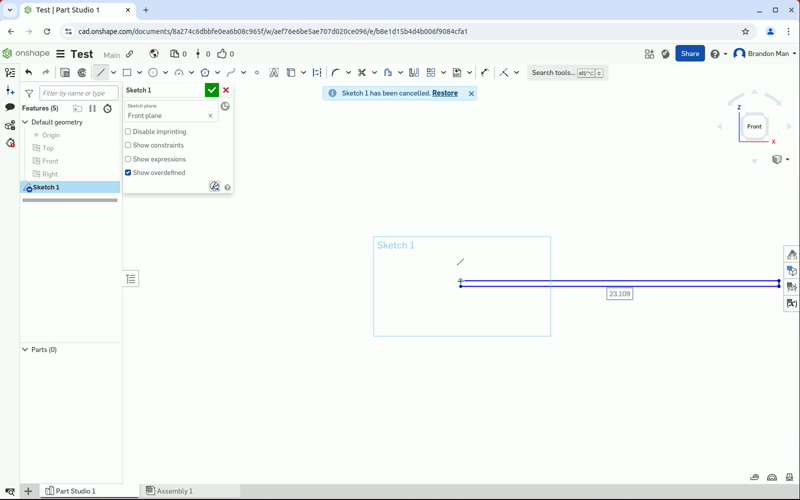
scroll(-6)
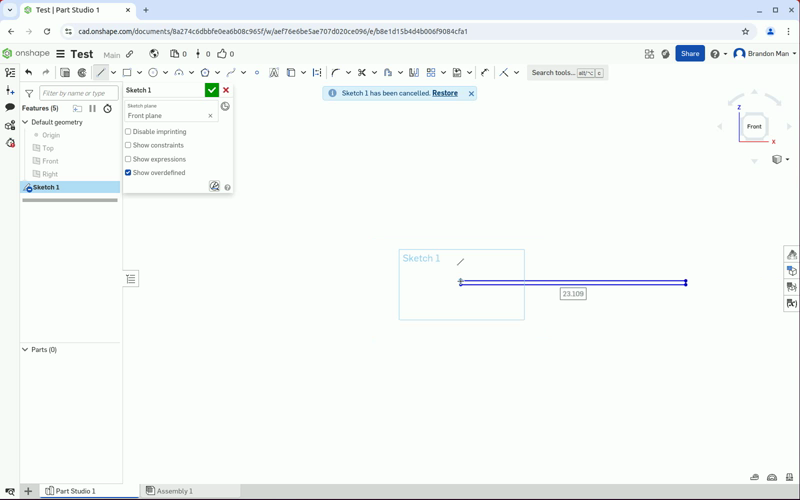
scroll(-6)
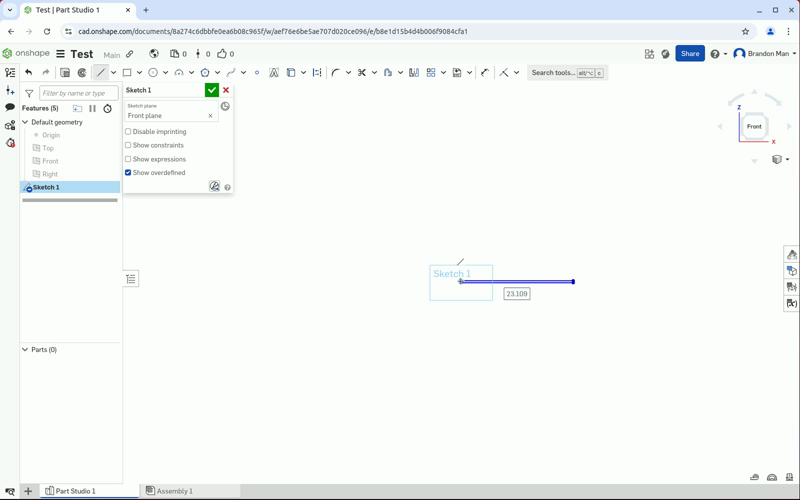
key_up(shift)
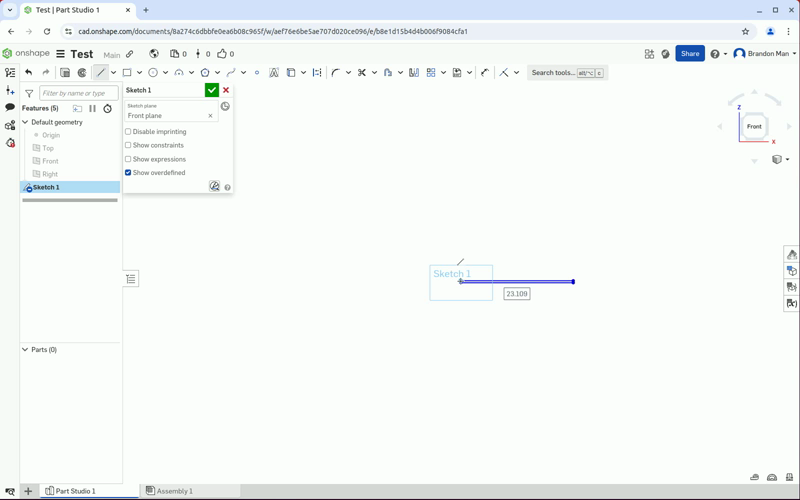
mouse_move(490, 280)
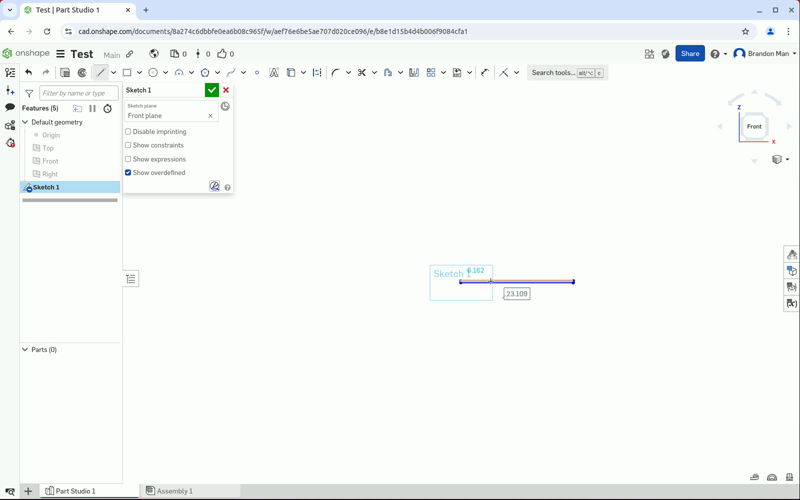
key_down(shift)
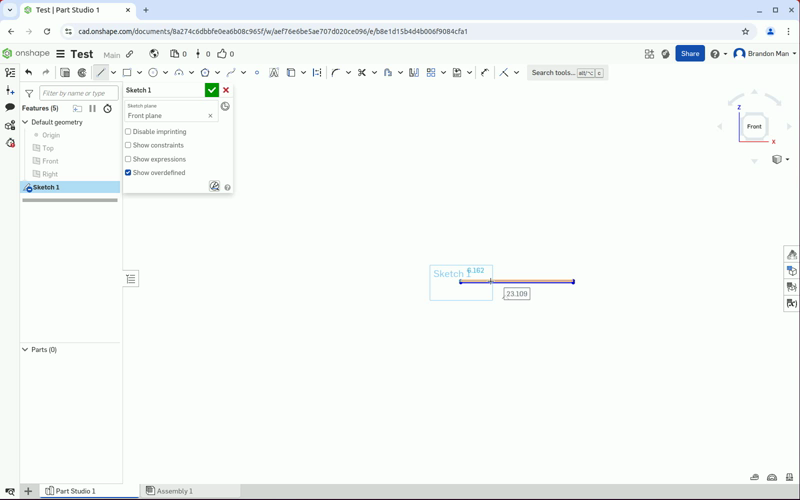
mouse_move(460, 282)
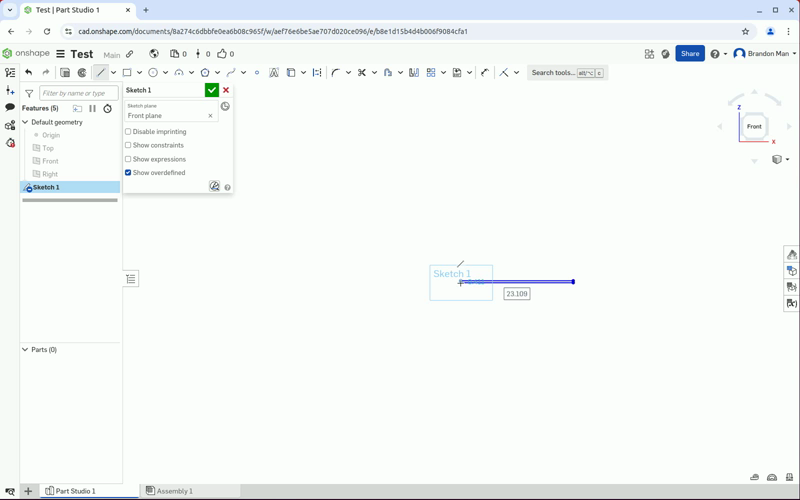
scroll(6)
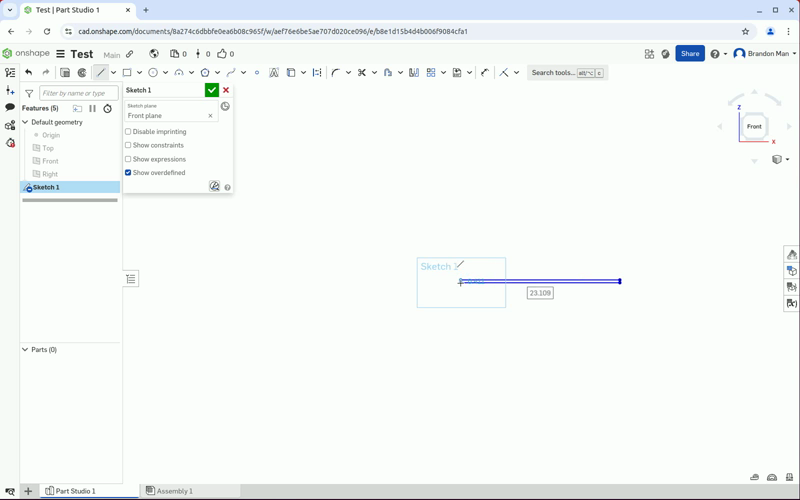
scroll(6)
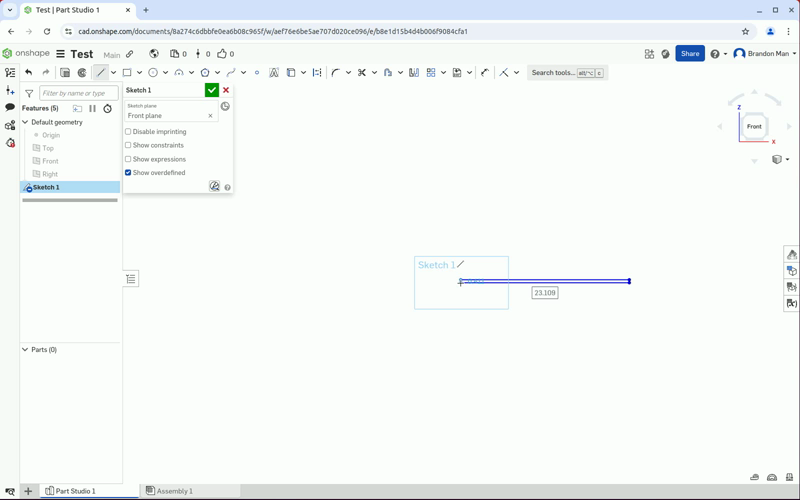
scroll(6)
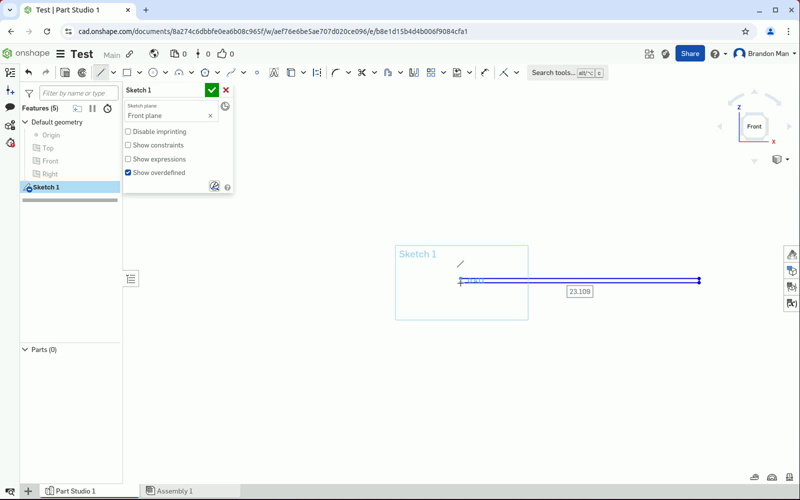
scroll(6)
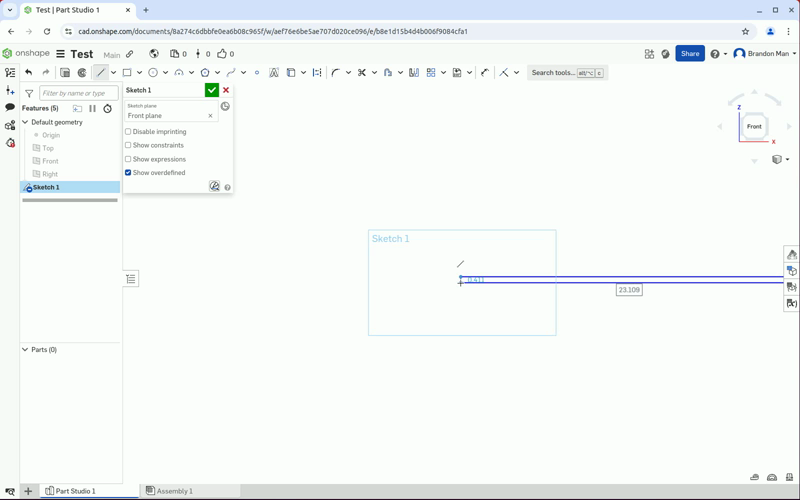
scroll(6)
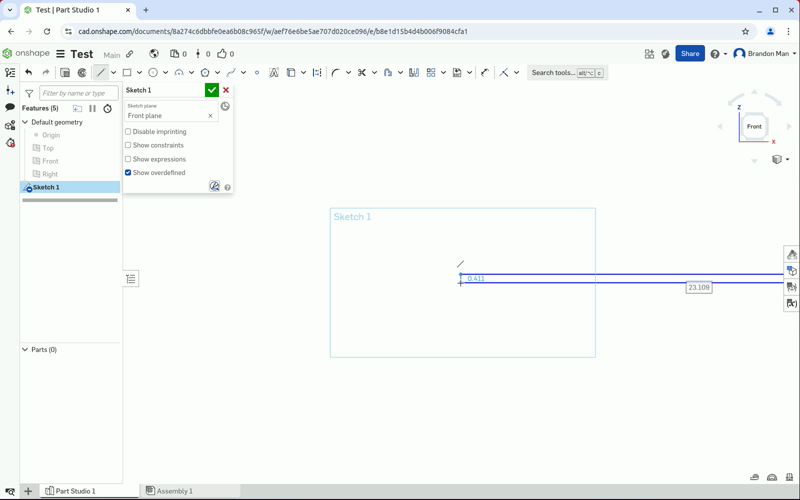
scroll(6)
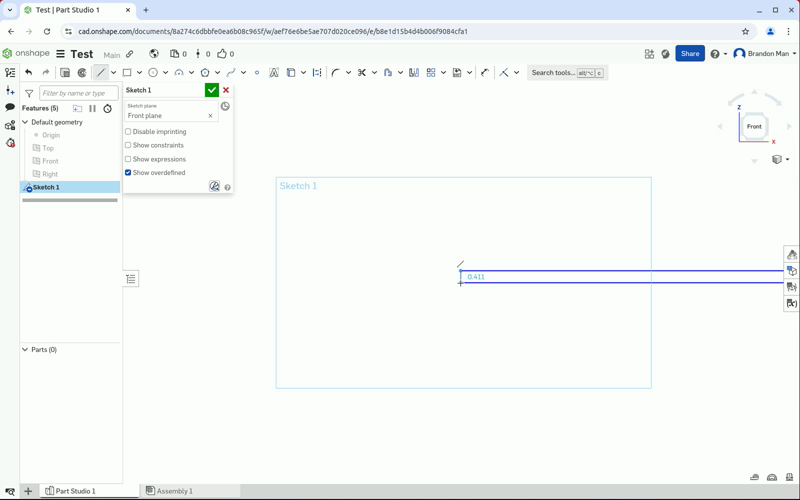
scroll(6)
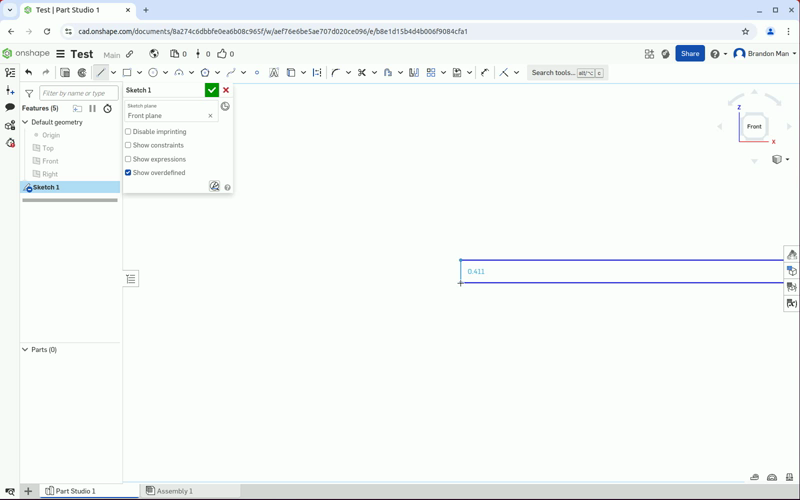
key_up(shift)
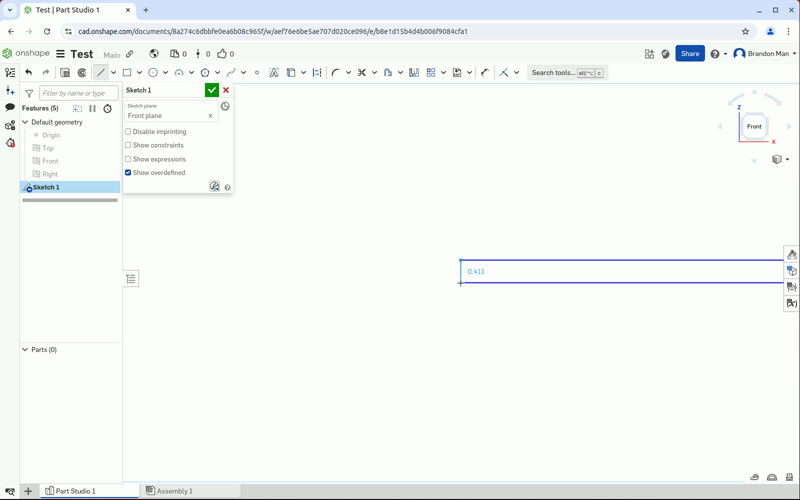
click(460, 282)
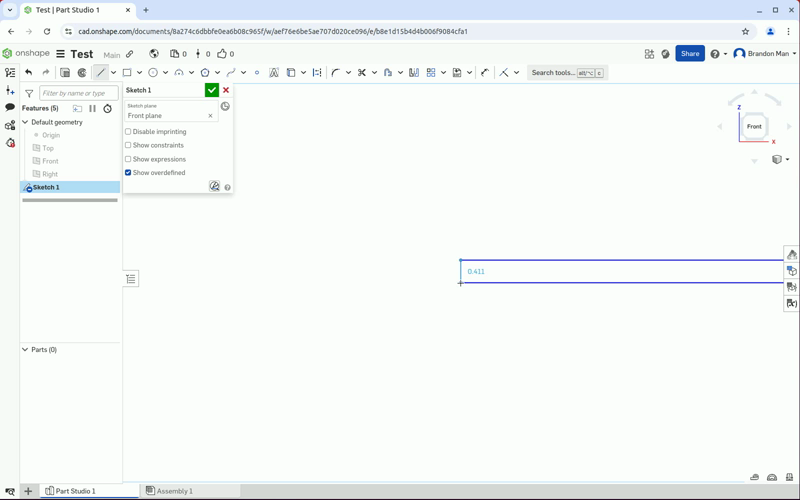
scroll(-6)
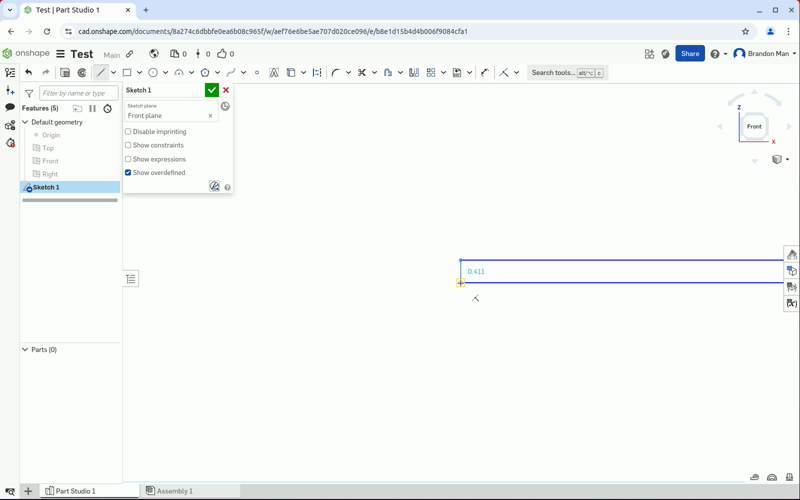
scroll(-6)
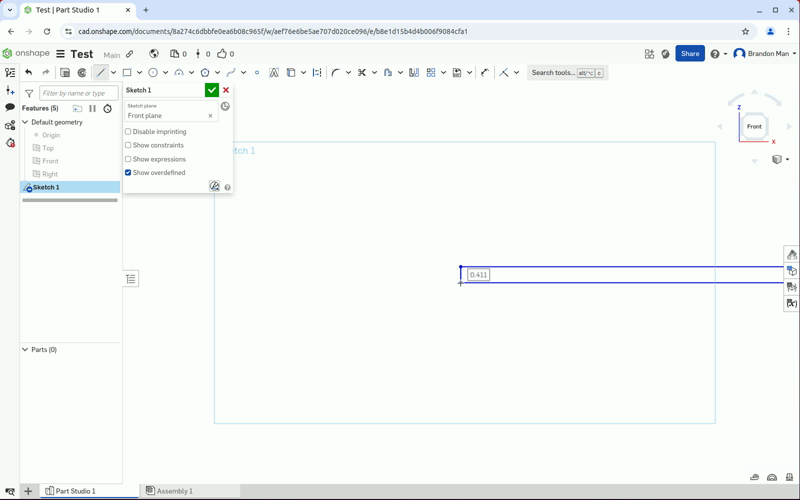
scroll(-6)
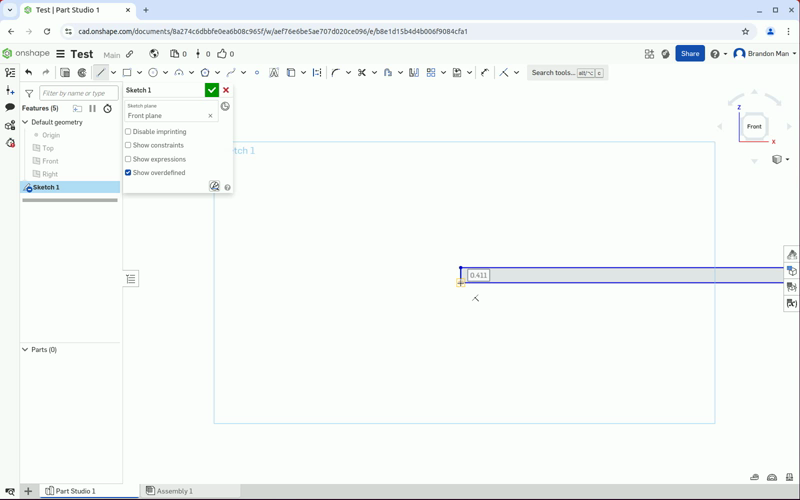
scroll(-6)
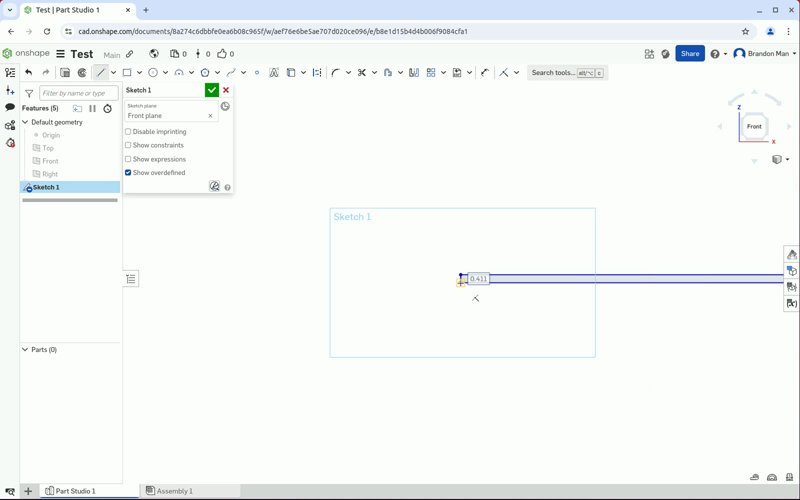
scroll(-6)
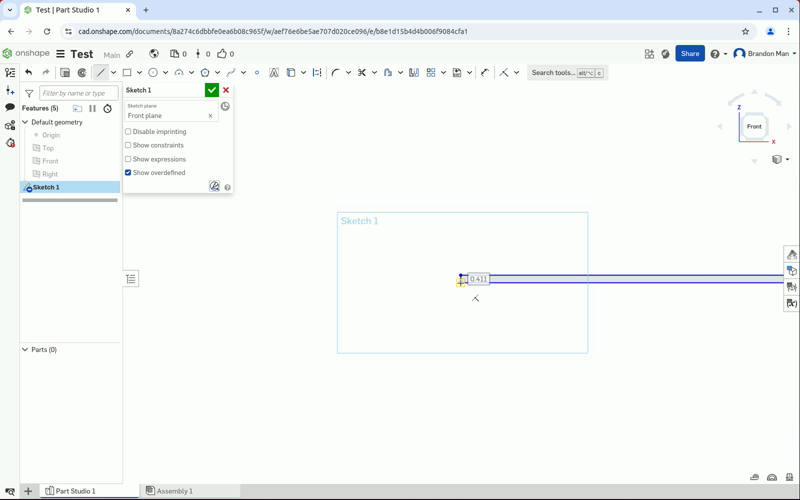
scroll(-6)
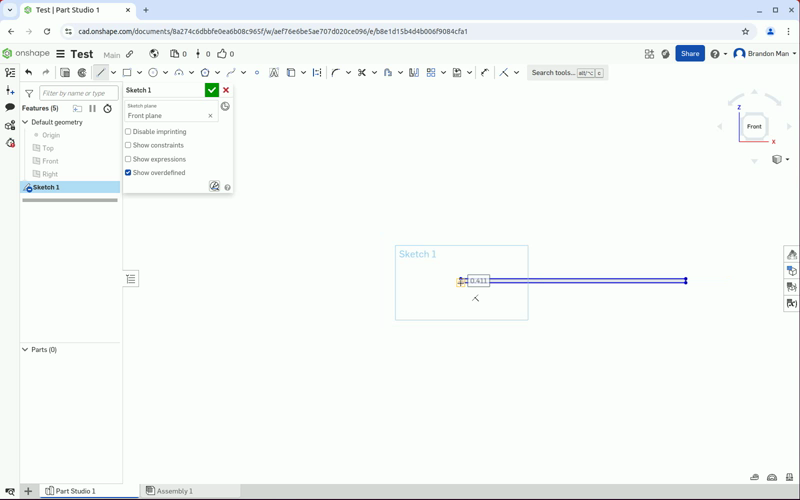
scroll(-6)
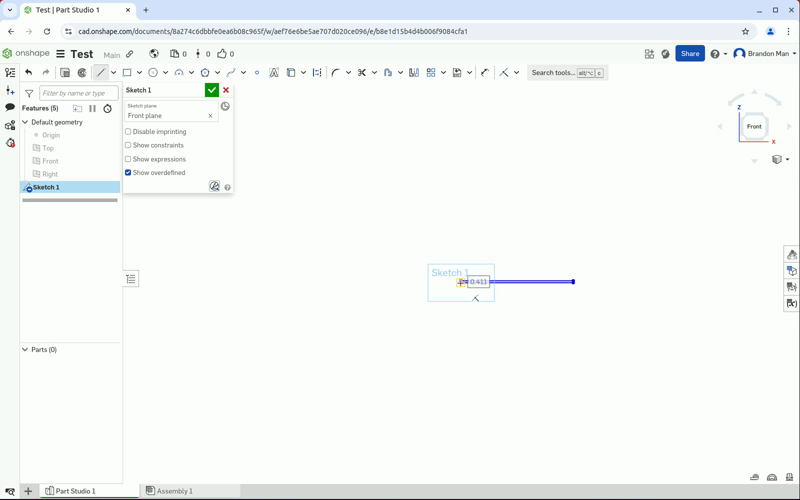
key(esc)
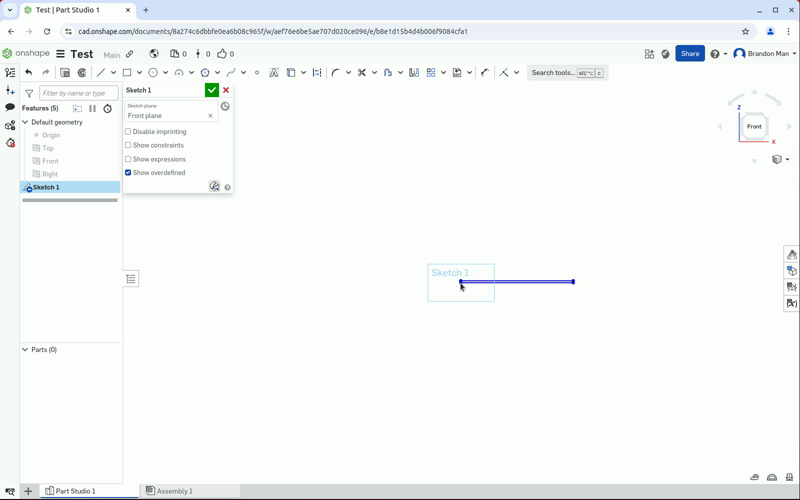
mouse_move(480, 281)
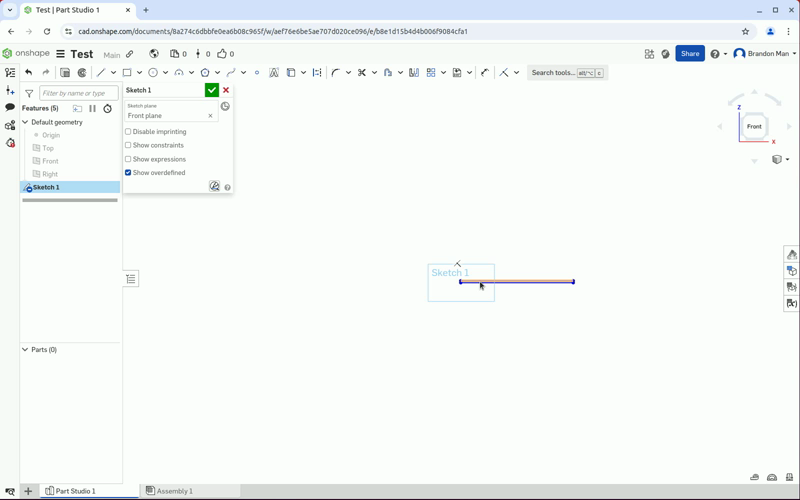
scroll(6)
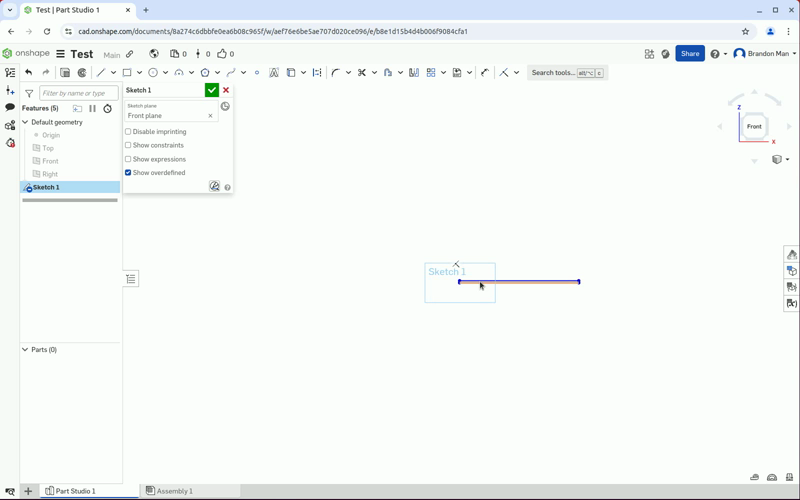
scroll(6)
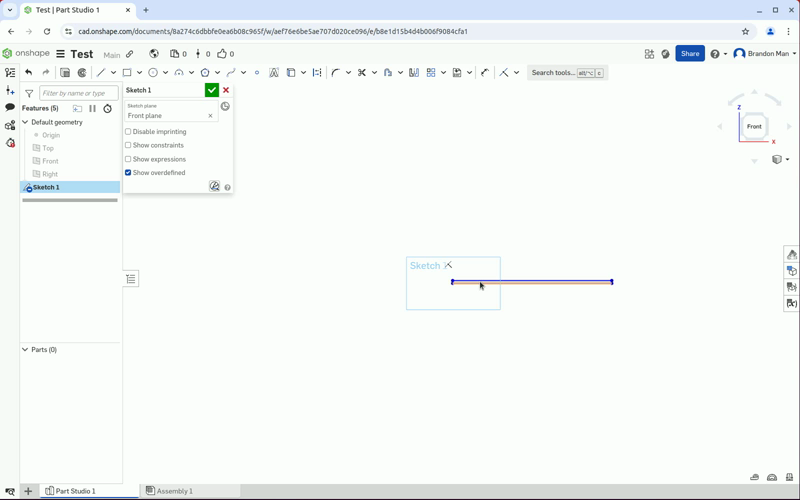
scroll(6)
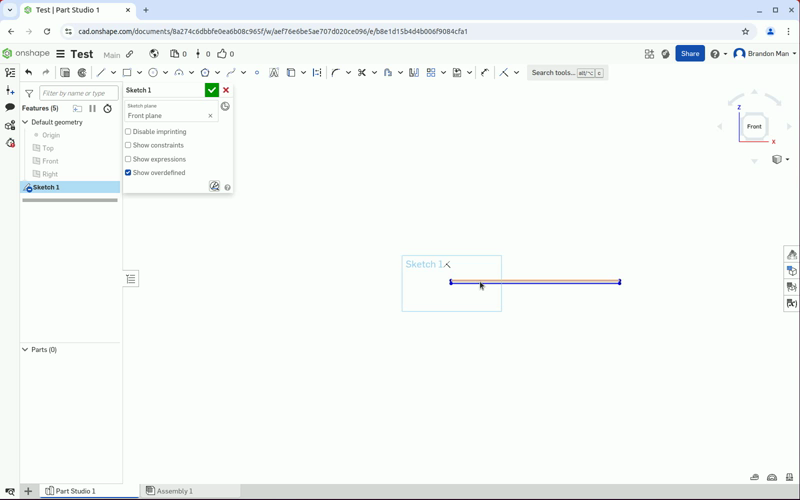
scroll(6)
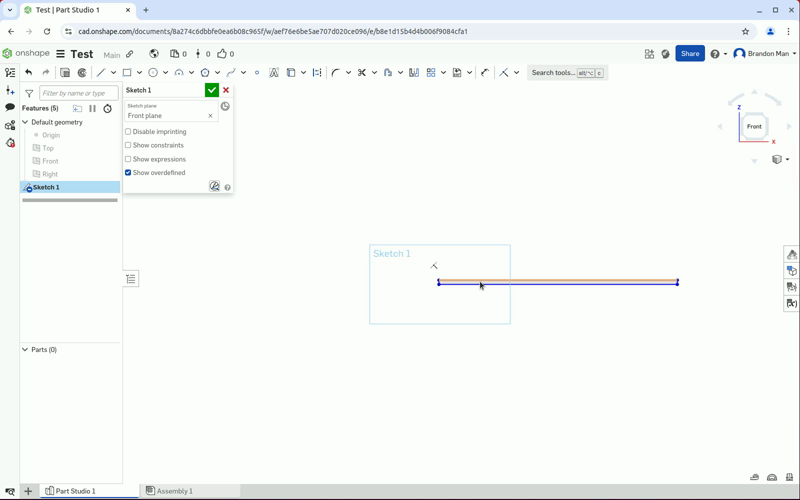
scroll(6)
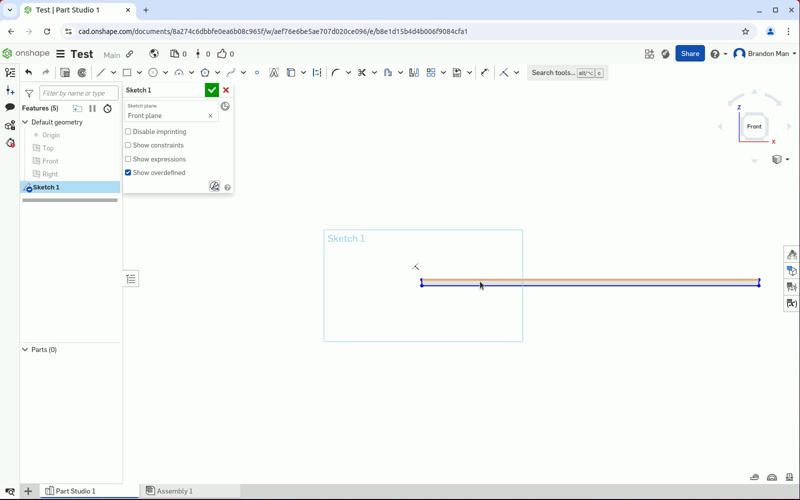
scroll(6)
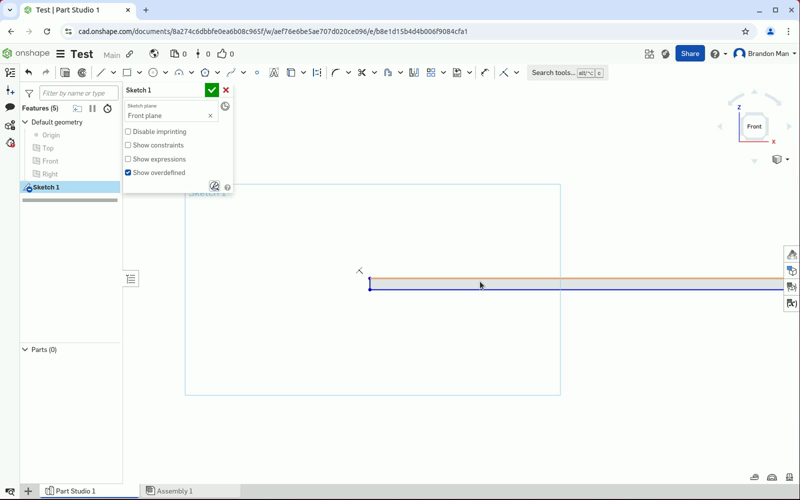
scroll(6)
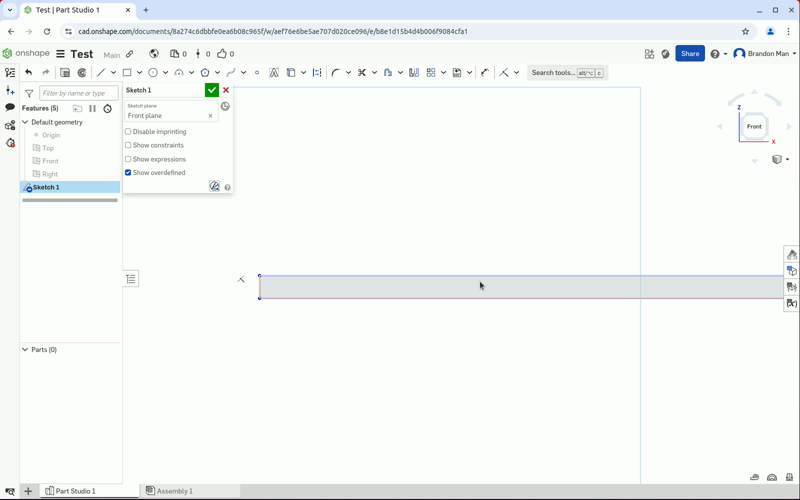
click(480, 281)
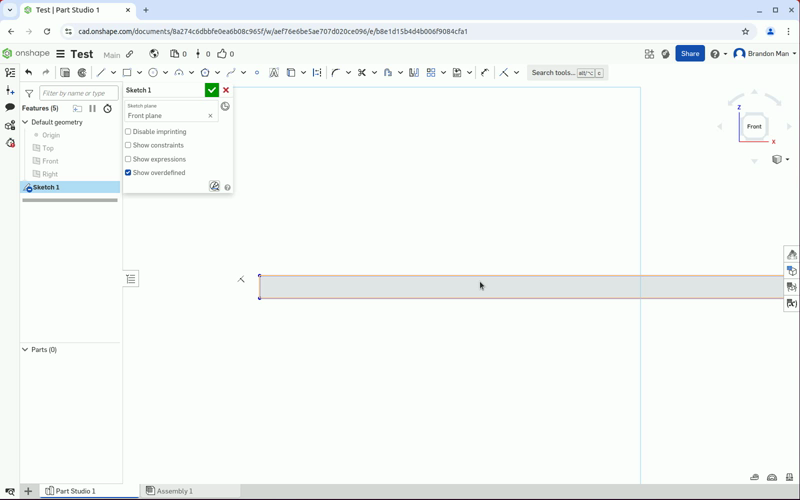
scroll(-6)
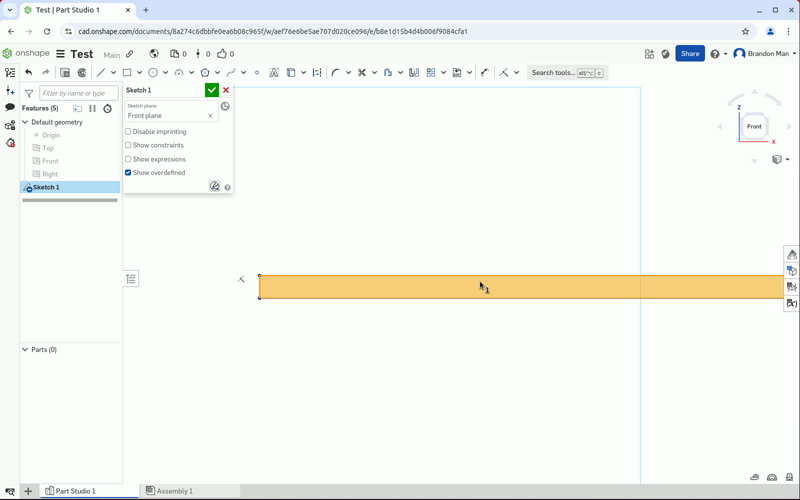
scroll(-6)
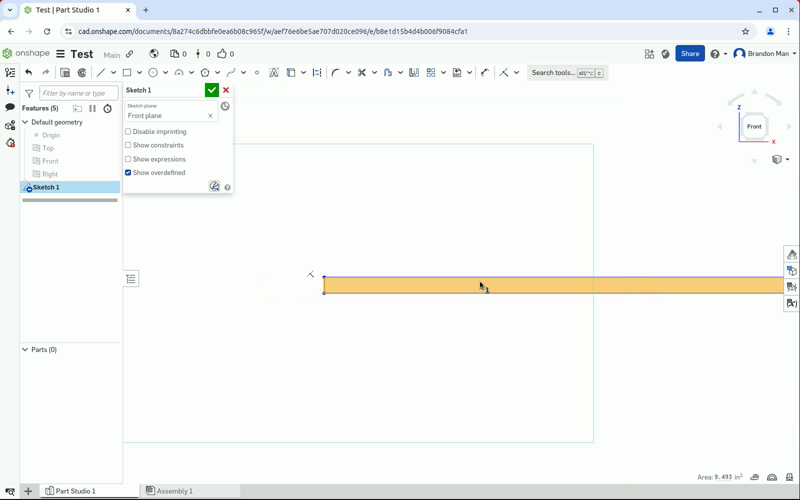
scroll(-6)
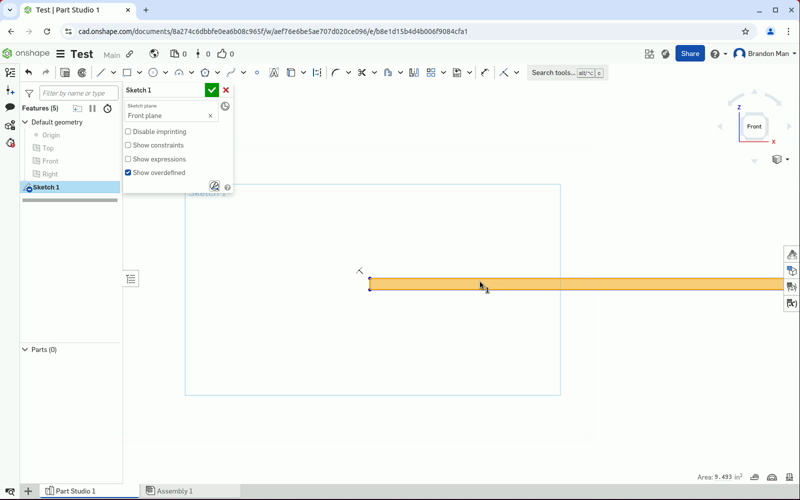
scroll(-6)
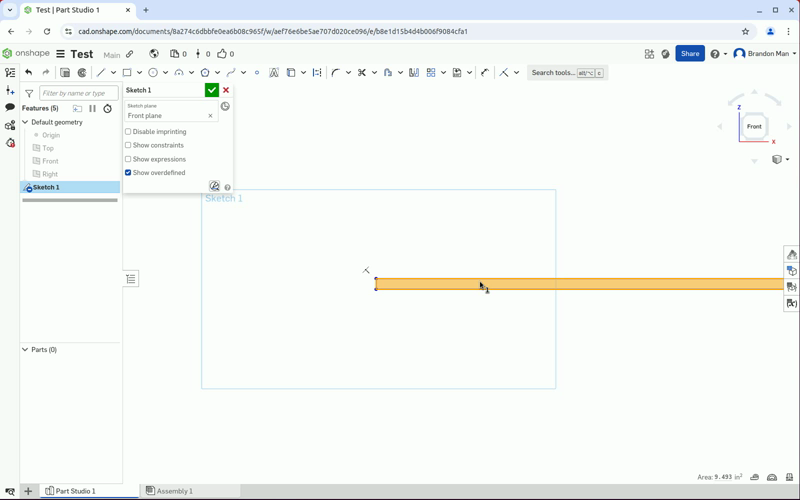
scroll(-6)
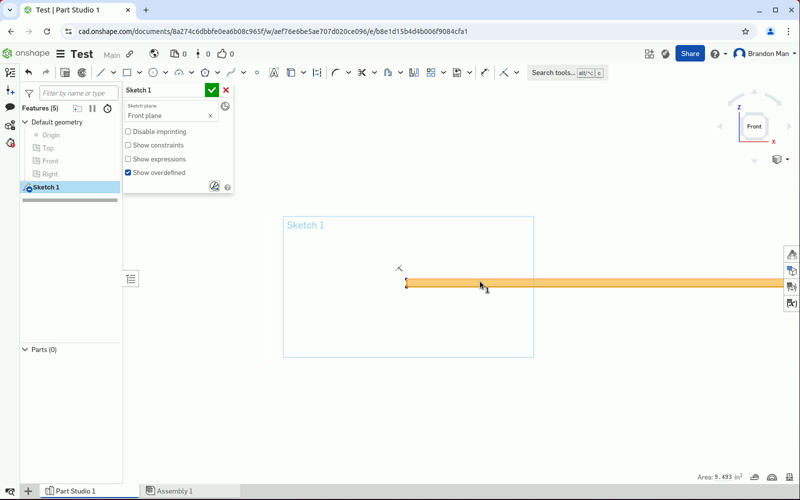
scroll(-6)
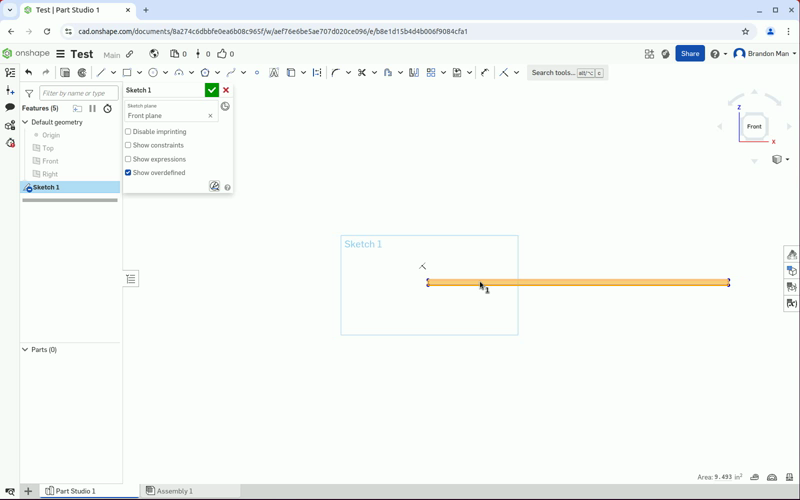
scroll(-6)
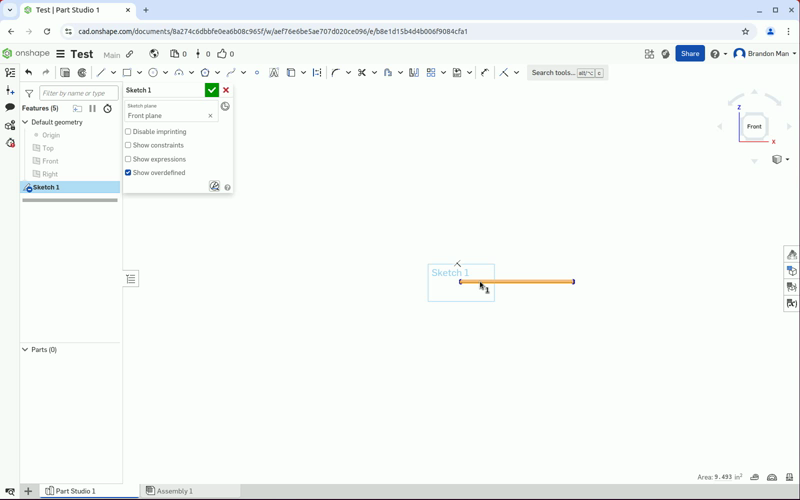
mouse_move(73, 352)
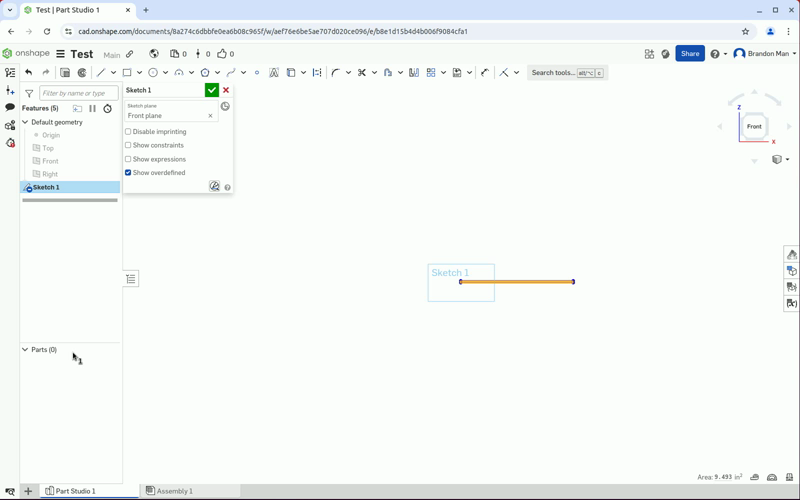
key(shift+y)
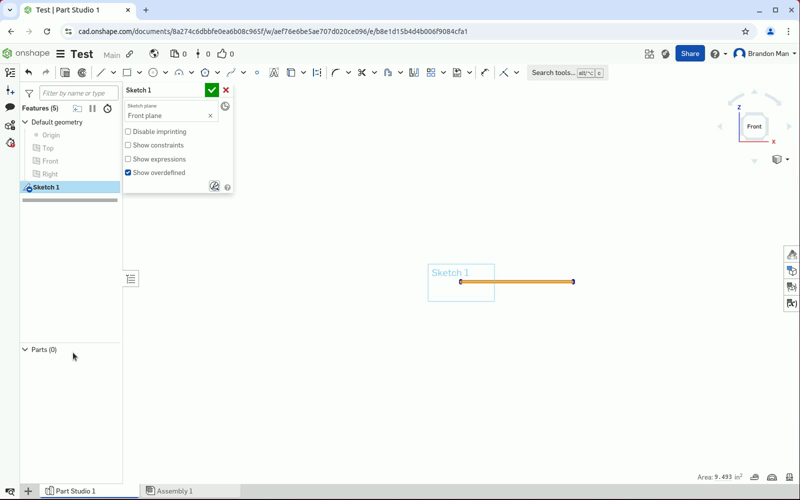
key(shift+e)
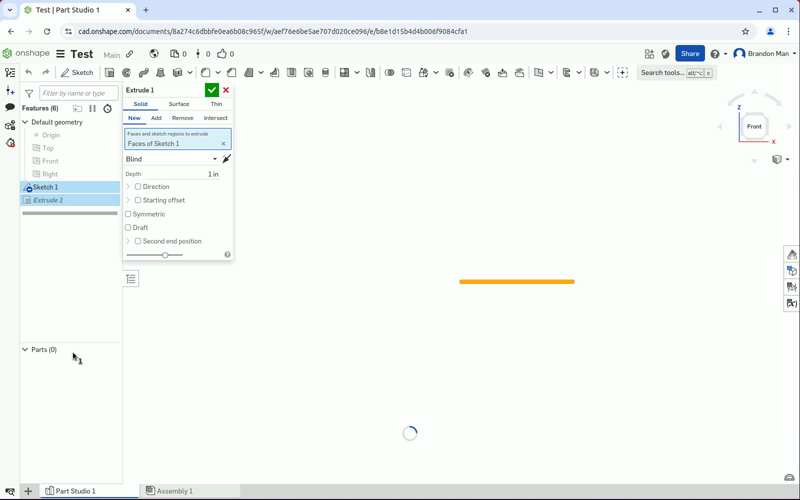
mouse_move(143, 106)
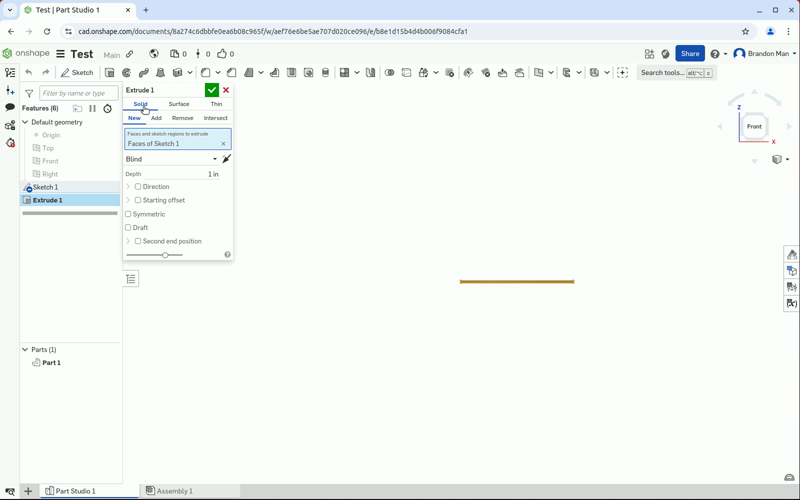
click(143, 106)
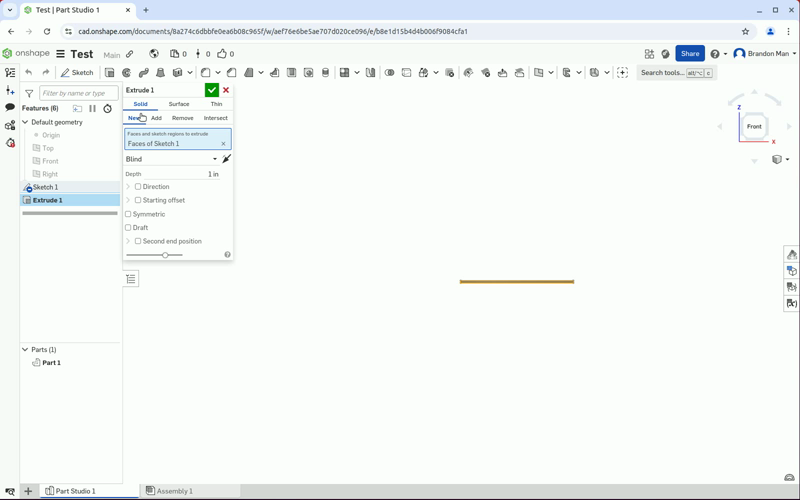
mouse_move(137, 120)
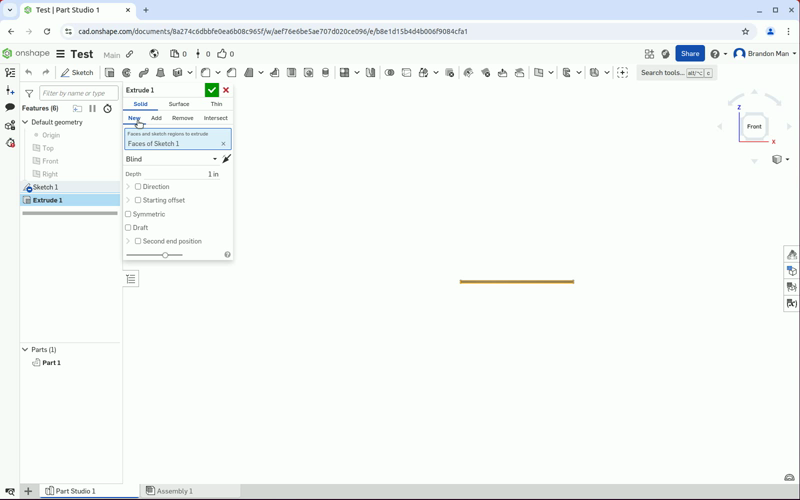
click(137, 120)
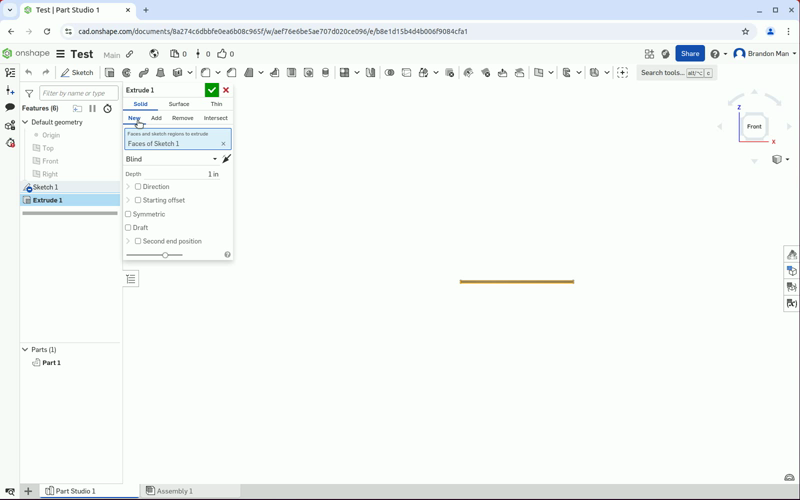
key(tab, 4)
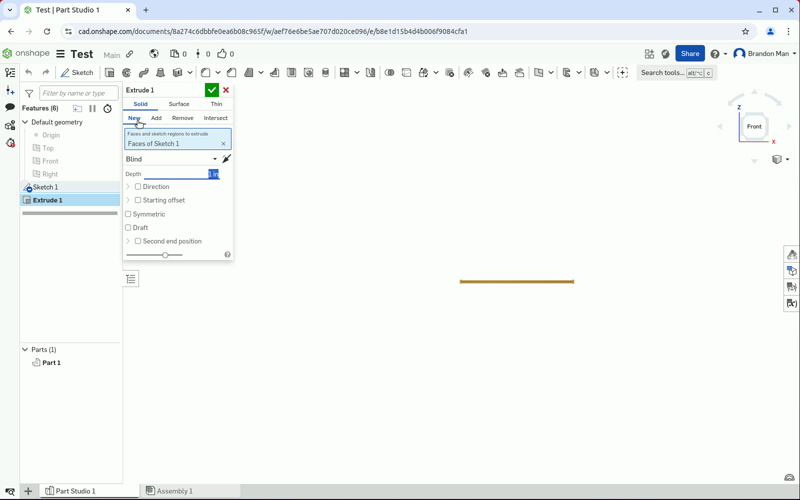
text(-5.777)
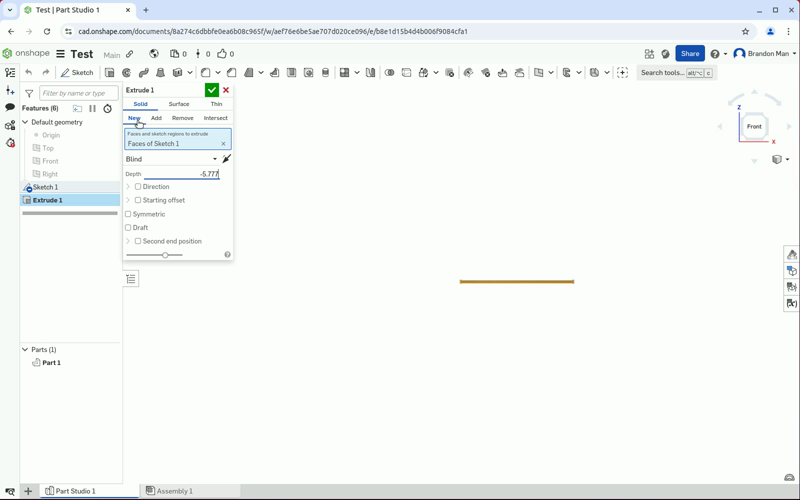
key(enter)
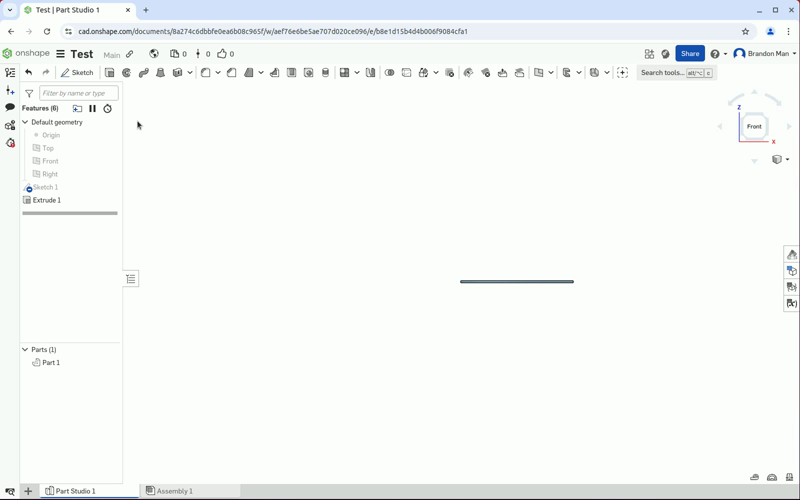
key(shift+h)
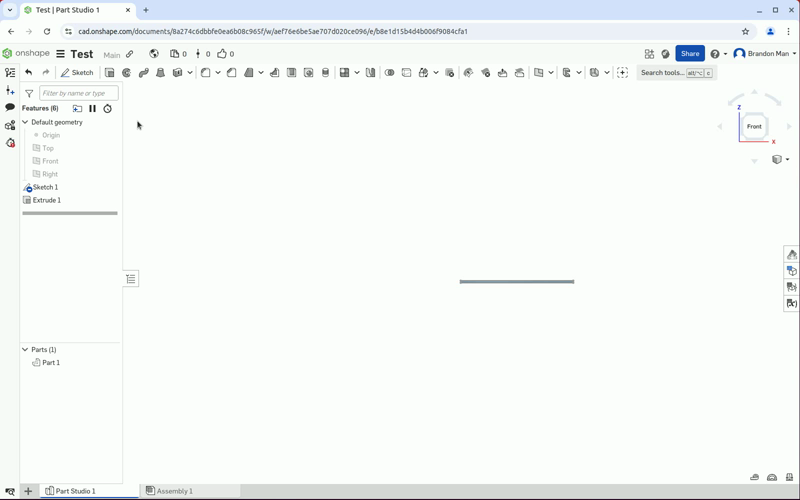
key(shift+h)
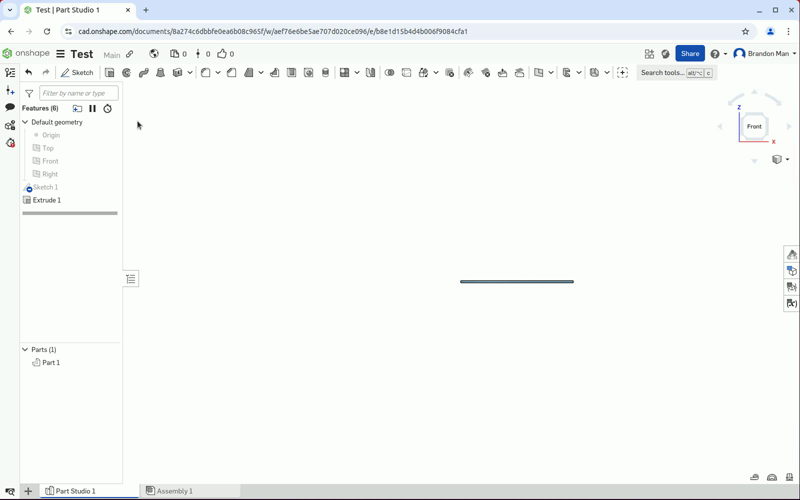
mouse_move(73, 189)
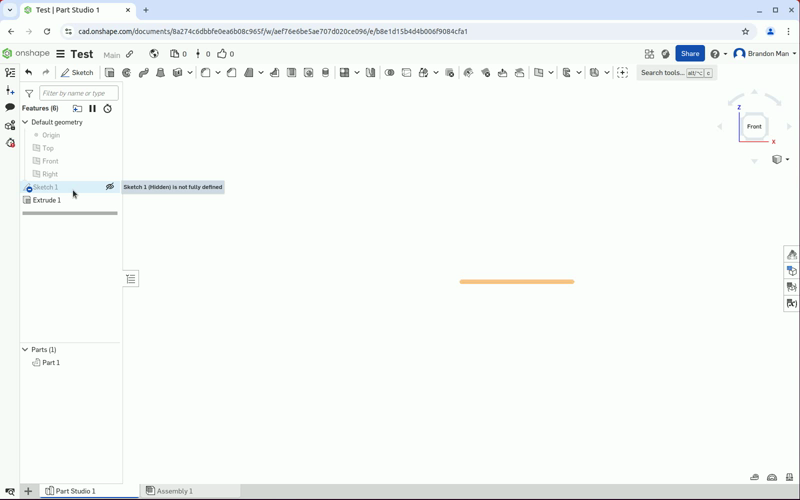
click(73, 189)
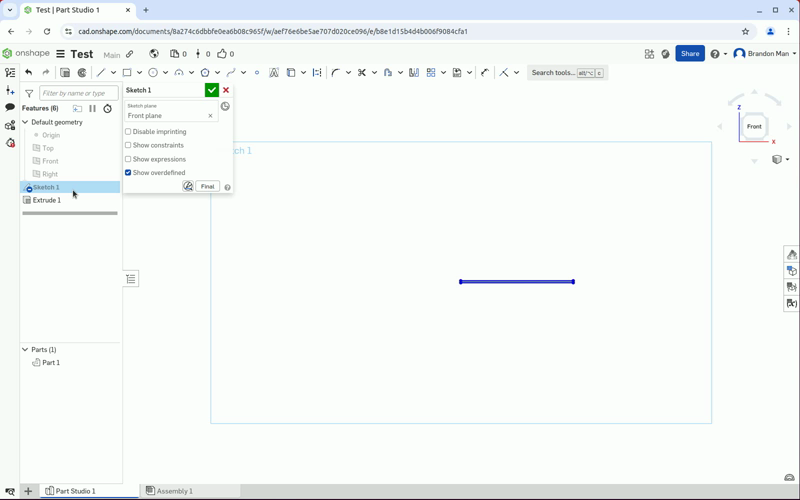
mouse_move(229, 92)
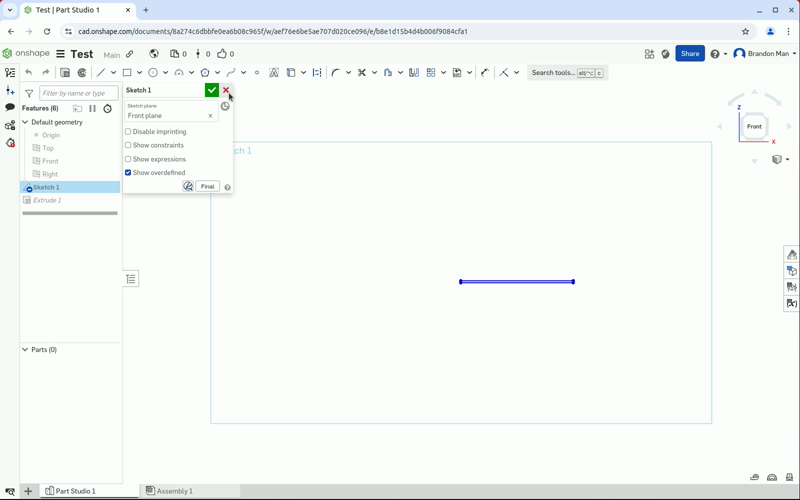
click(229, 92)
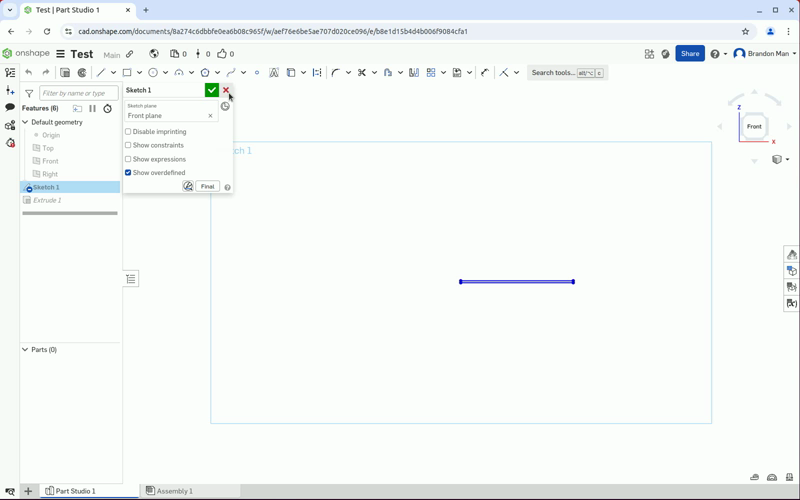
key(shift+s)
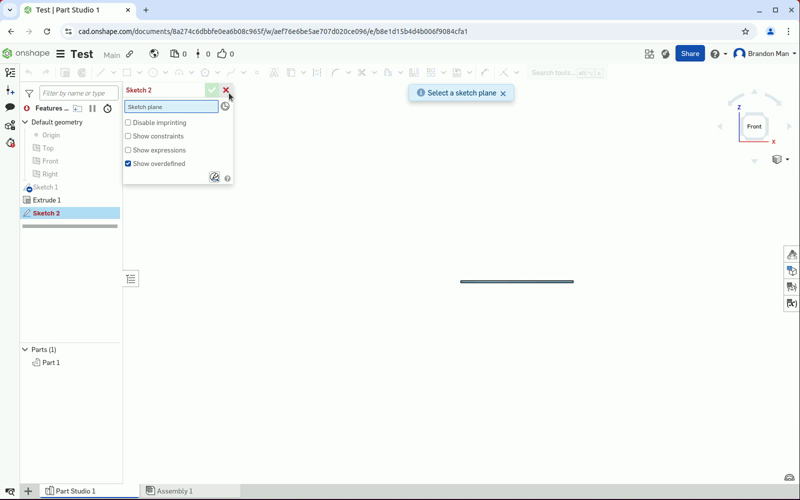
mouse_move(73, 163)
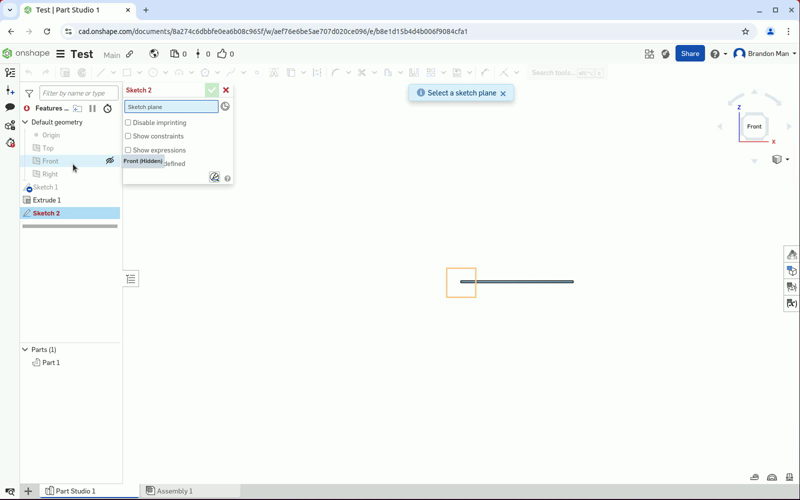
click(73, 163)
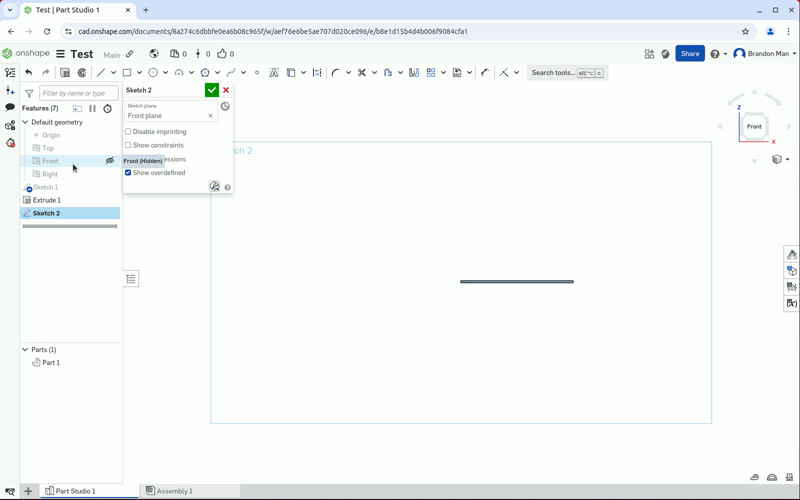
mouse_move(73, 352)
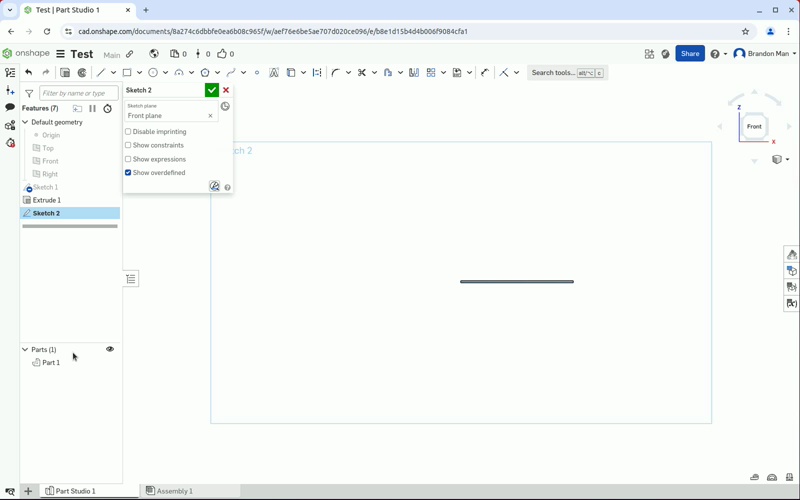
key(y)
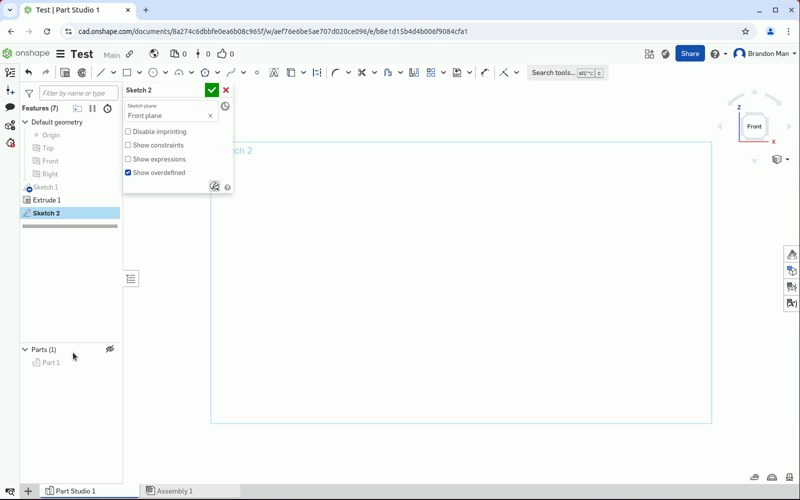
key(l)
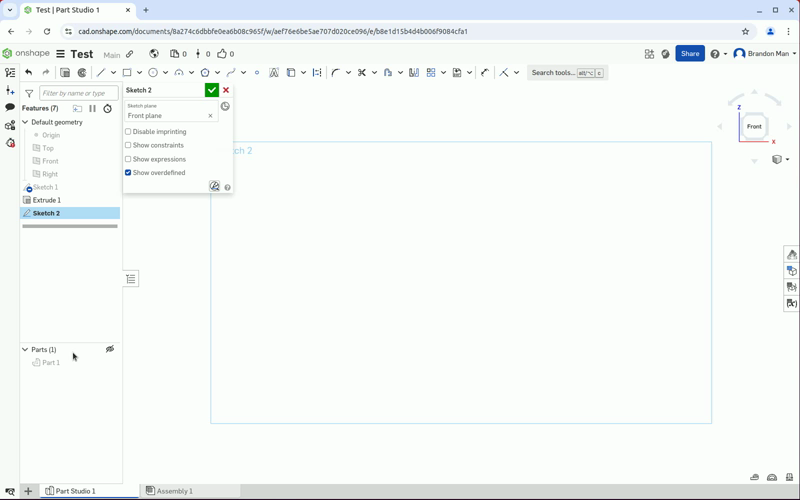
key_down(shift)
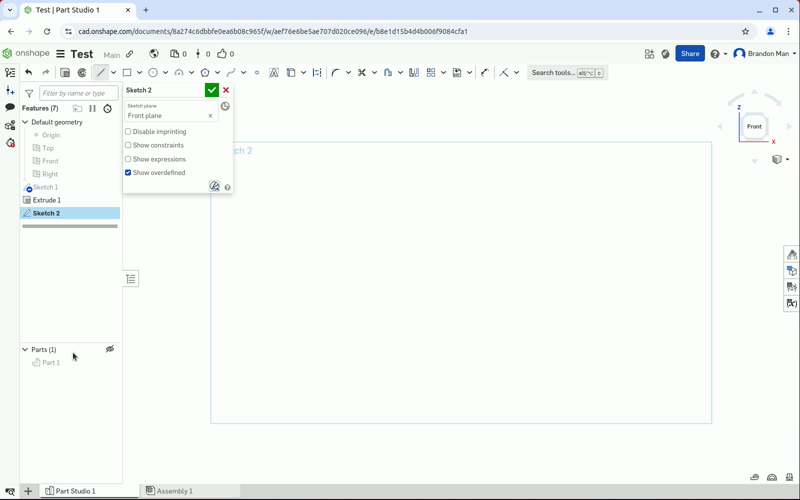
mouse_move(460, 282)
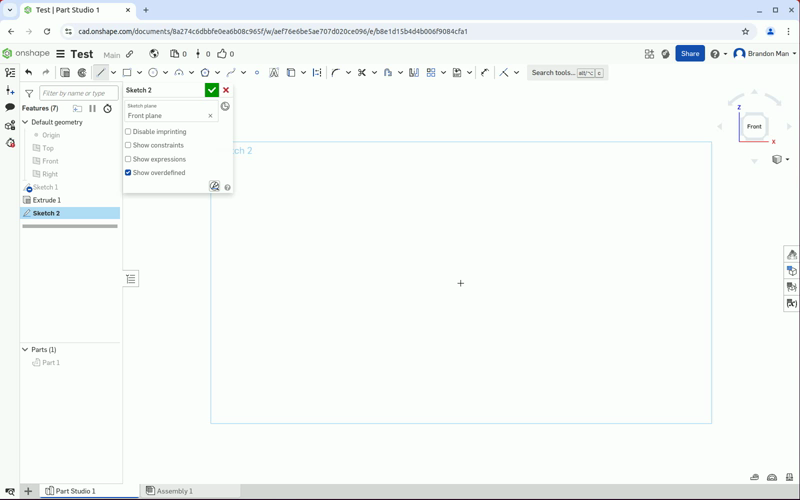
click(460, 282)
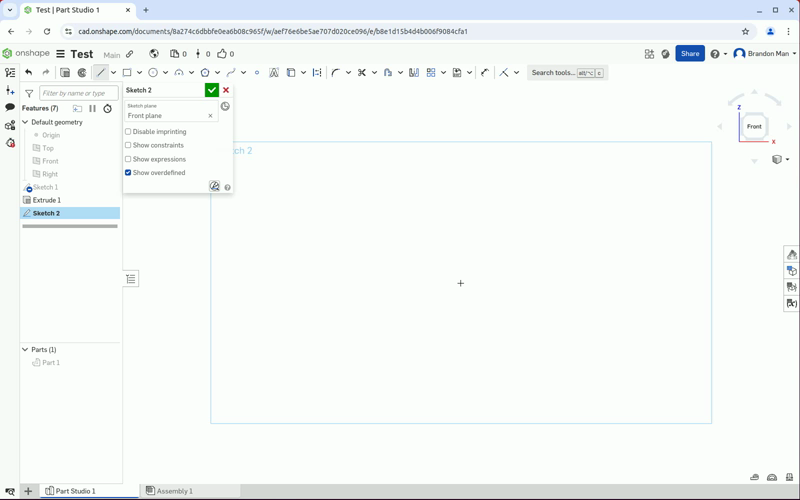
key_up(shift)
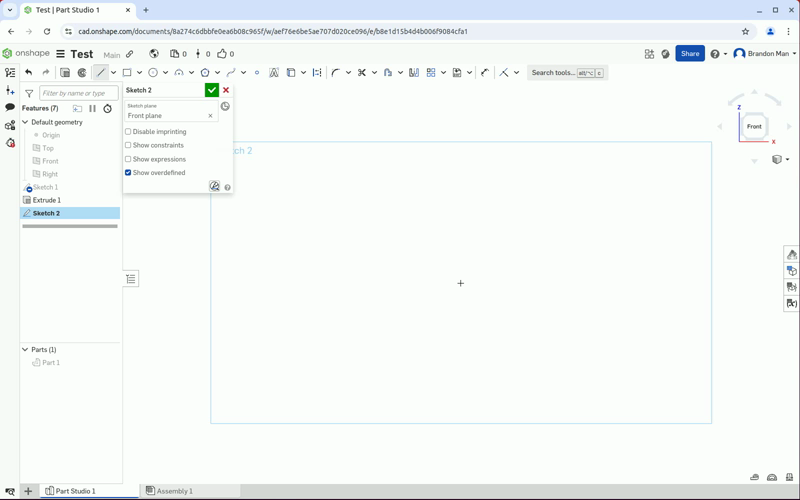
key_down(shift)
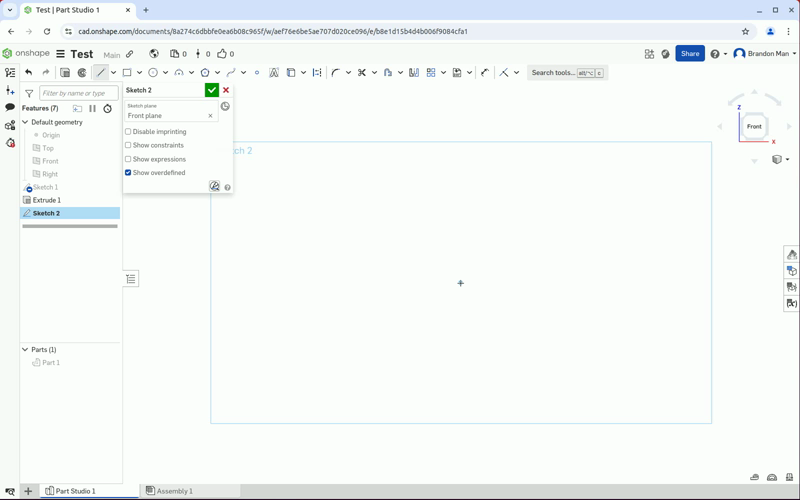
mouse_move(490, 282)
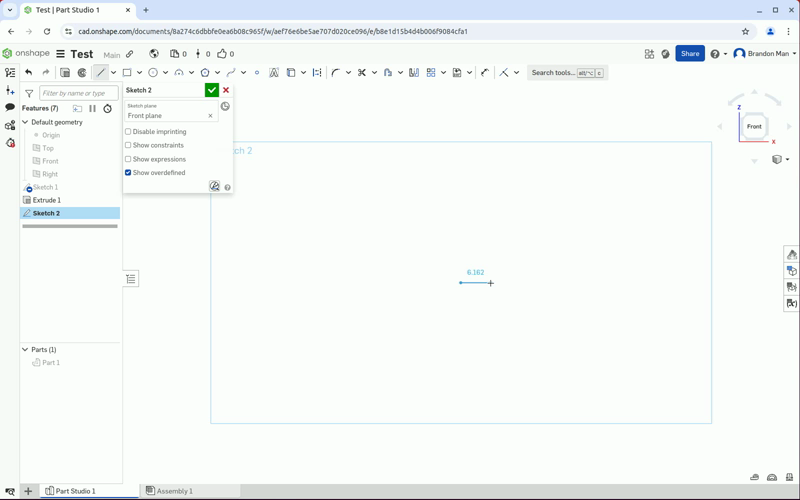
mouse_move(475, 282)
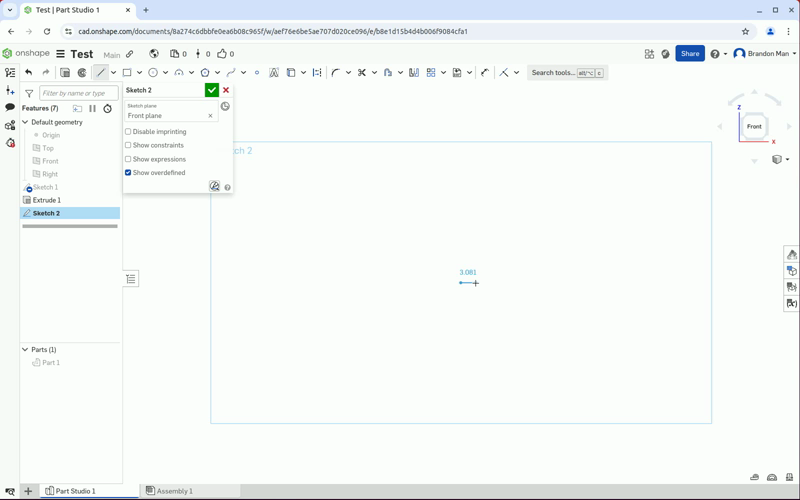
click(475, 282)
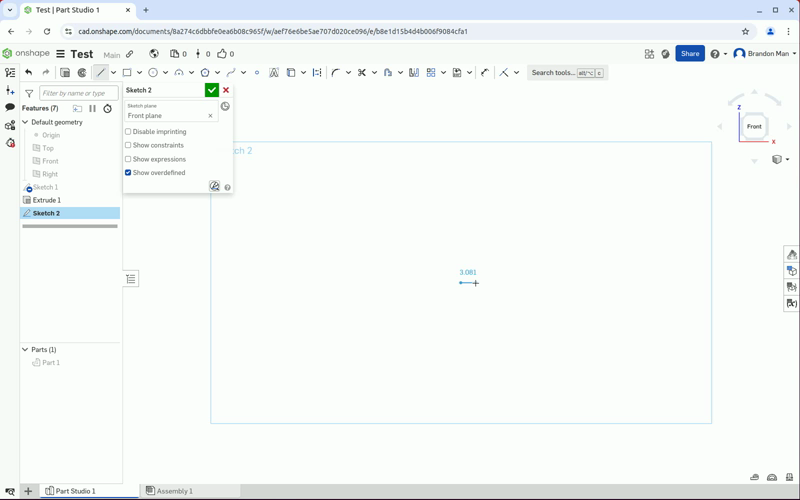
key_up(shift)
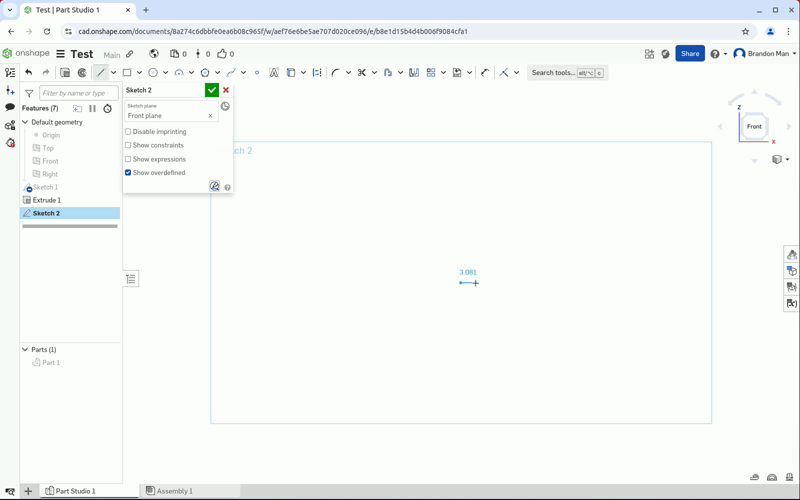
key_down(shift)
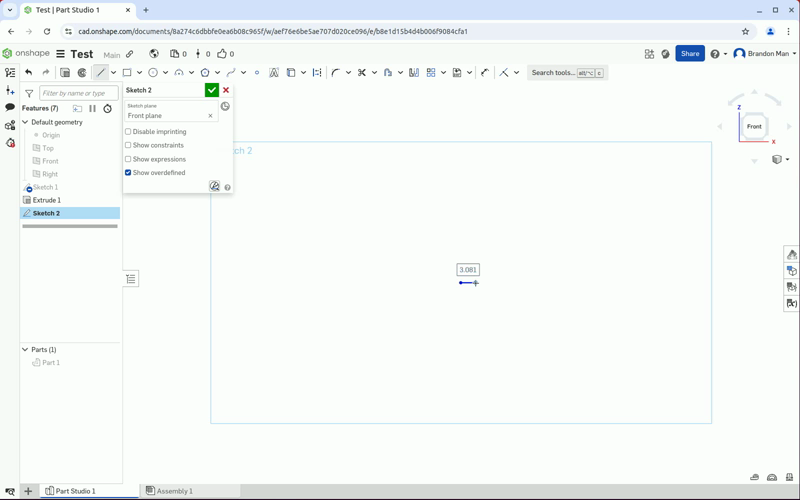
mouse_move(505, 282)
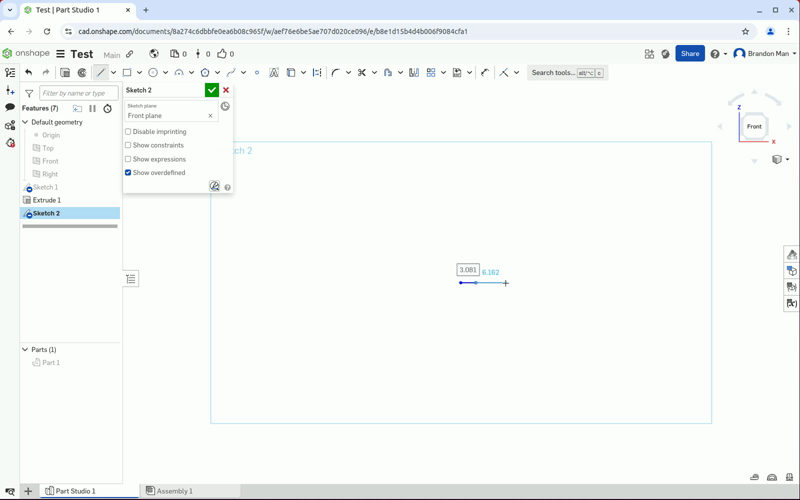
mouse_move(460, 279)
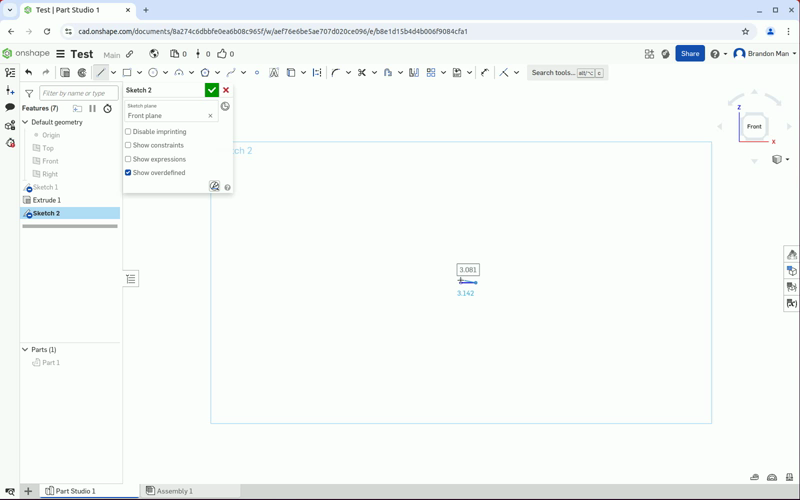
scroll(6)
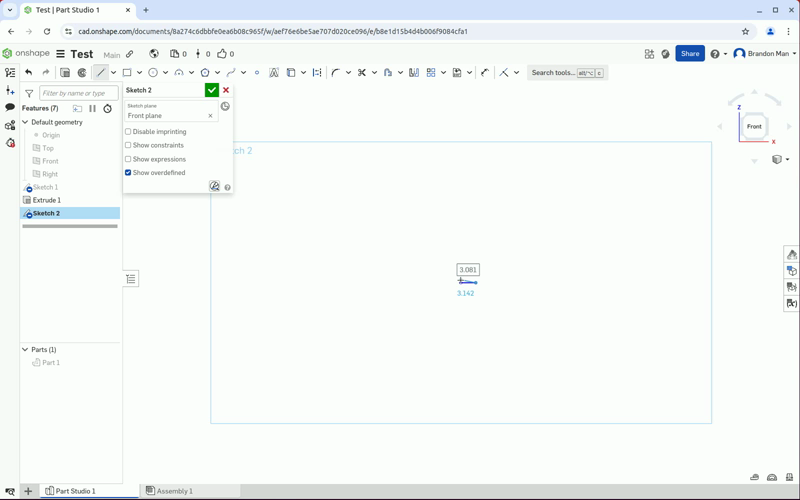
scroll(6)
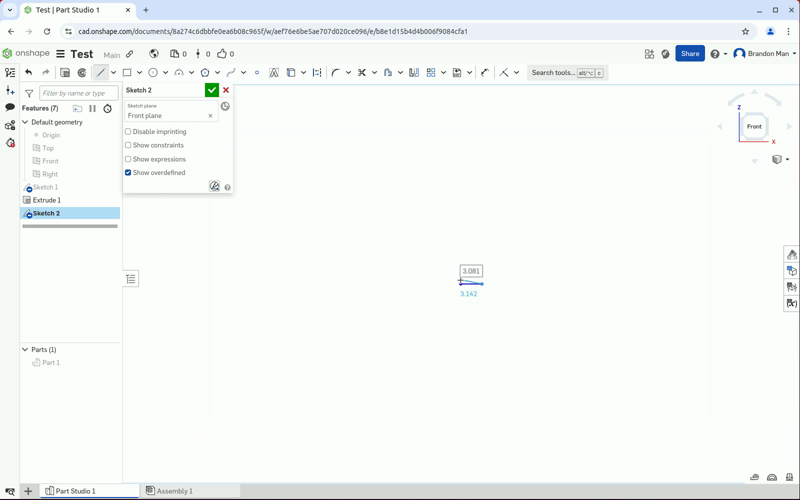
scroll(6)
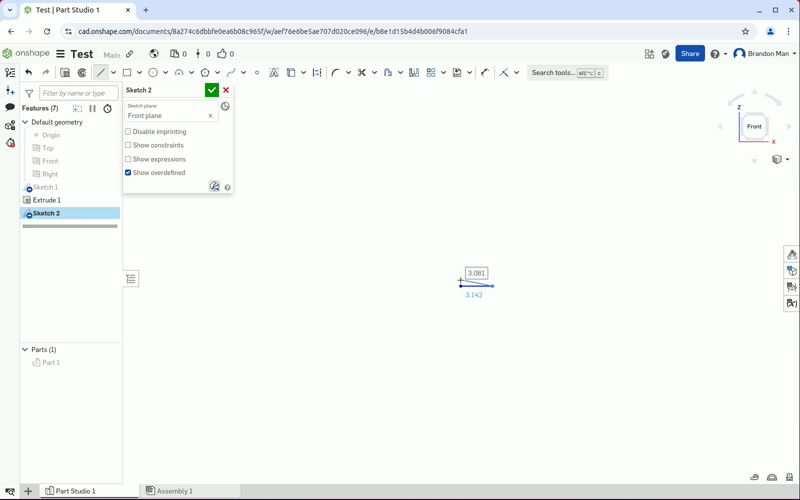
scroll(6)
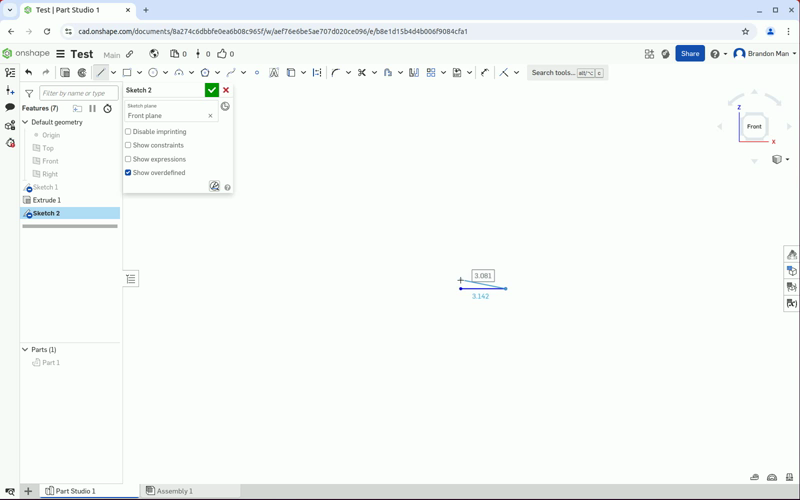
scroll(6)
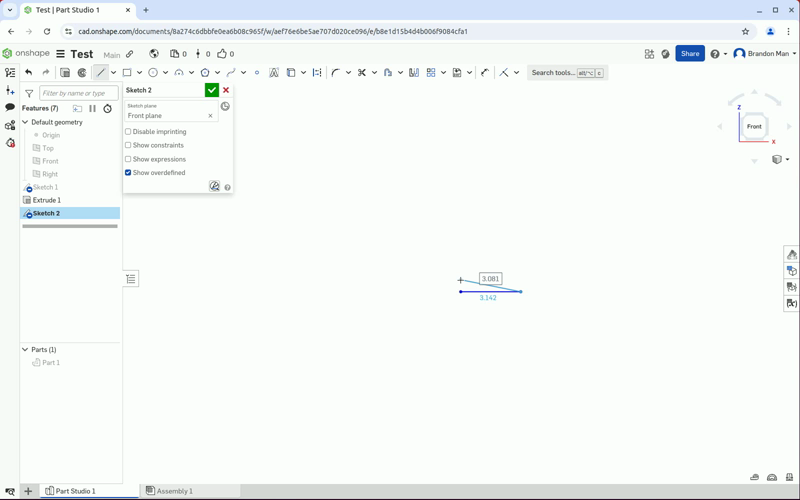
scroll(6)
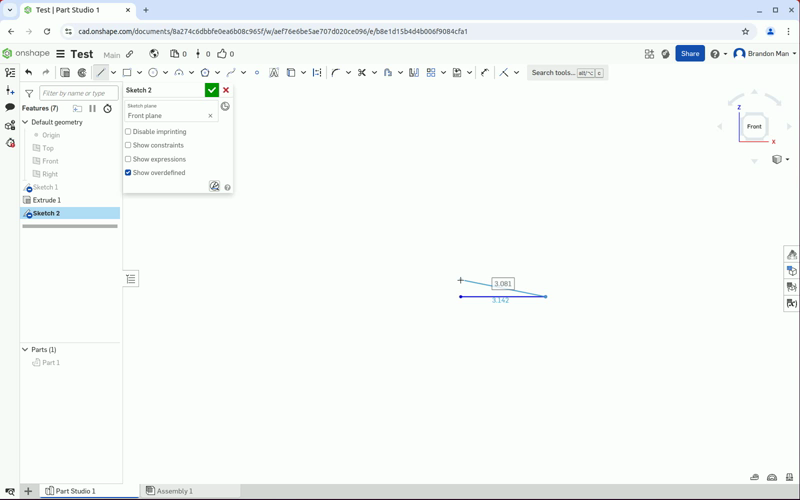
scroll(6)
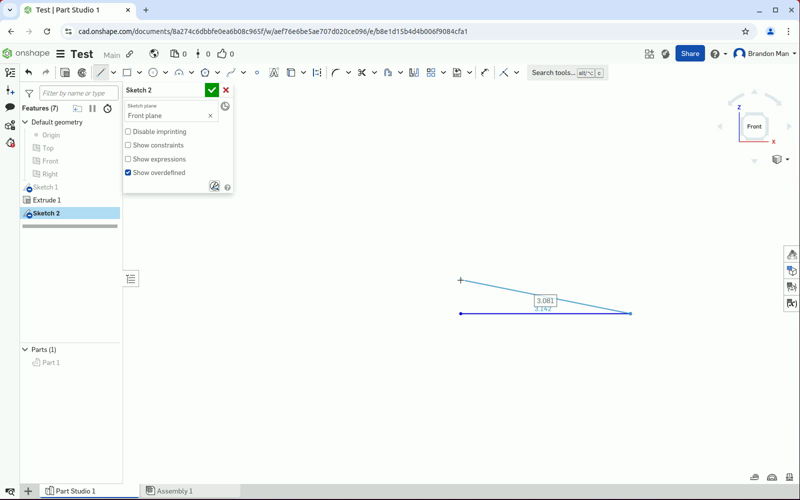
click(460, 279)
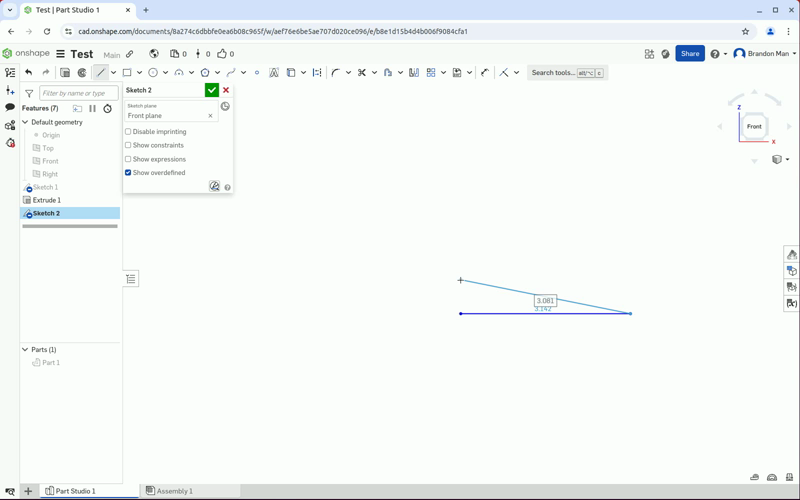
scroll(-6)
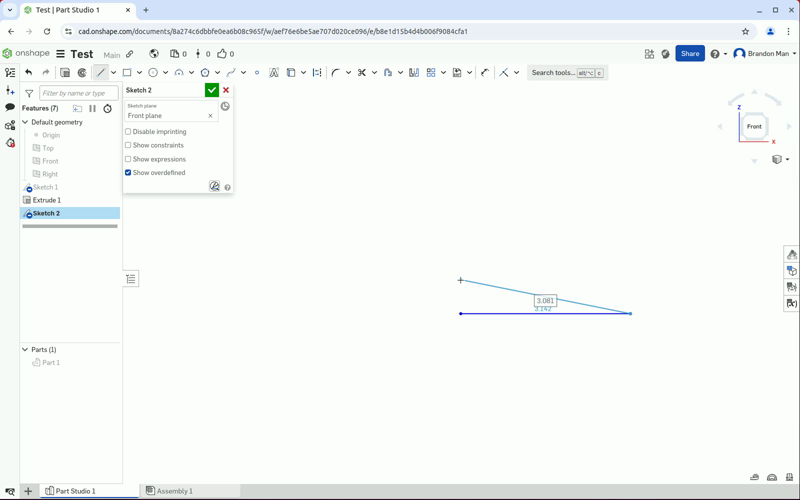
scroll(-6)
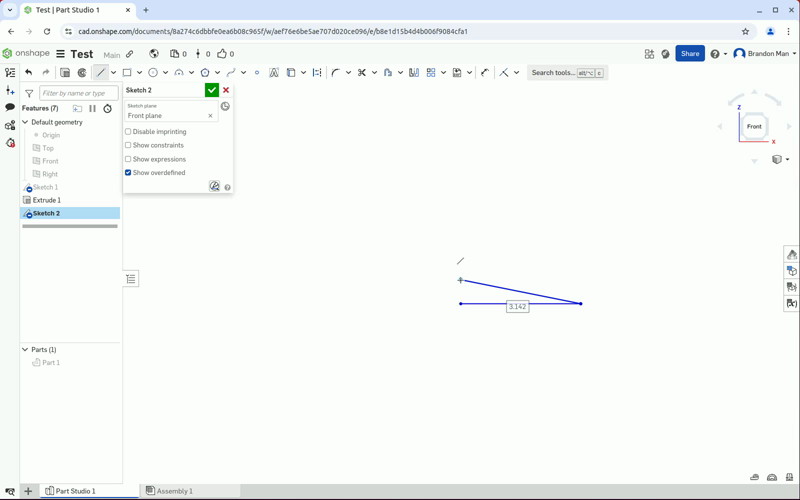
scroll(-6)
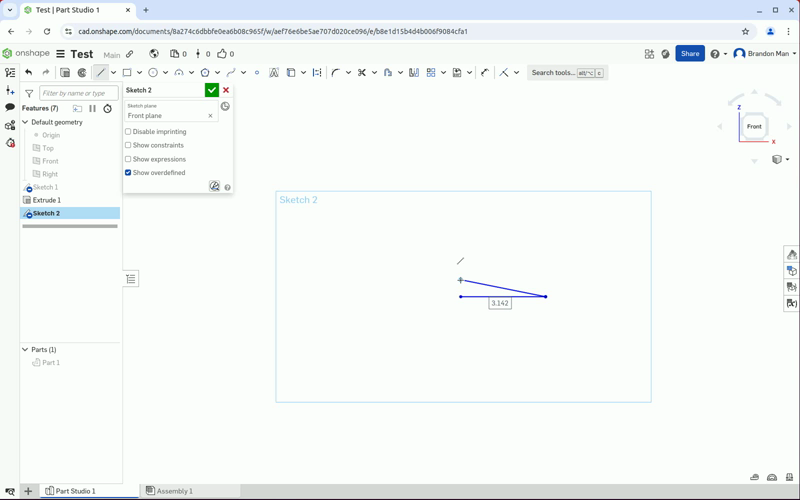
scroll(-6)
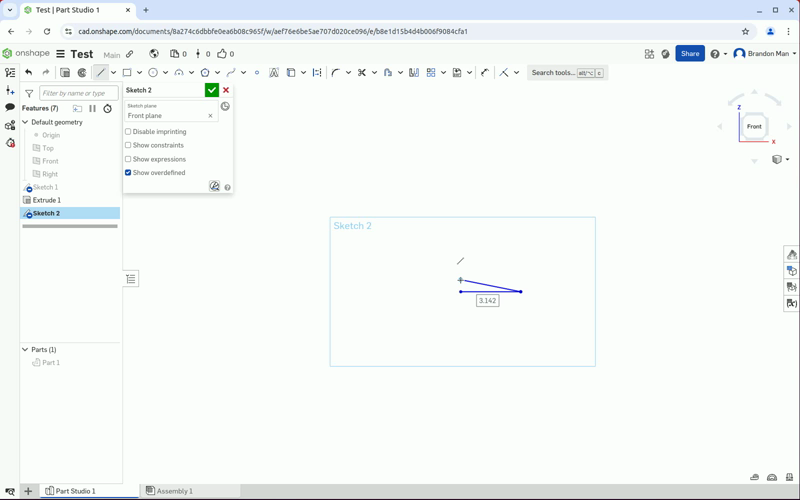
scroll(-6)
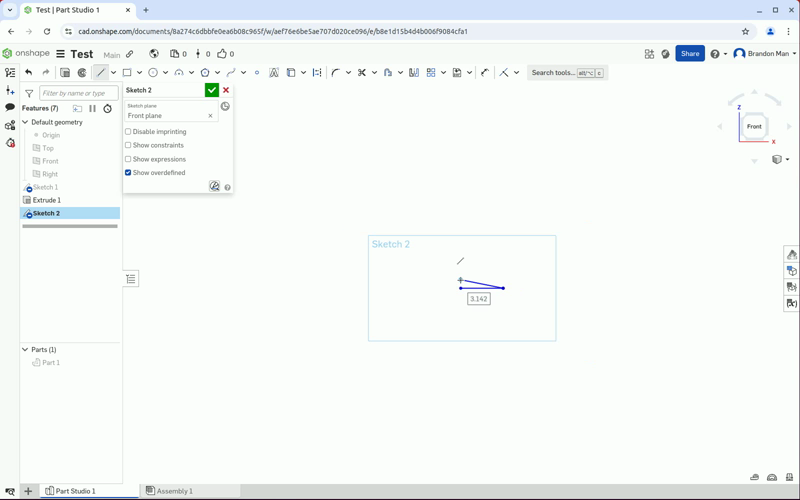
scroll(-6)
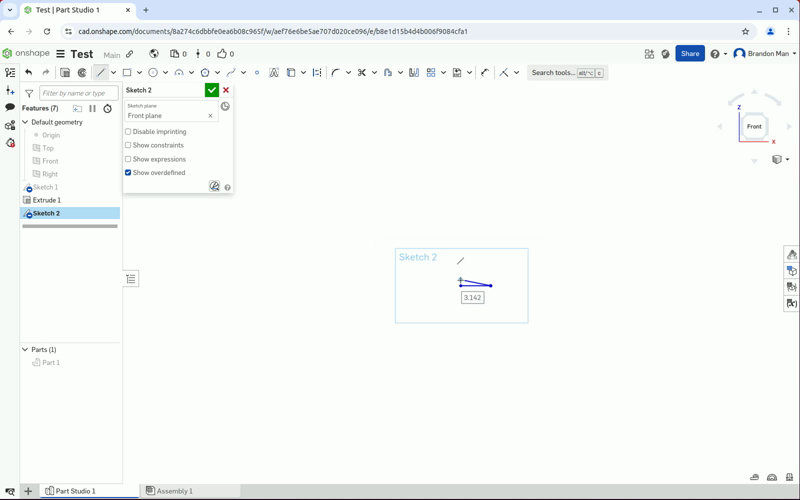
scroll(-6)
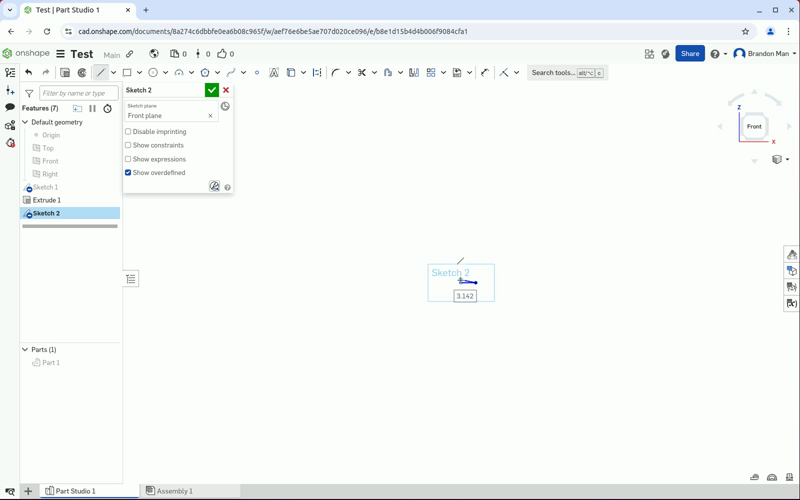
key_up(shift)
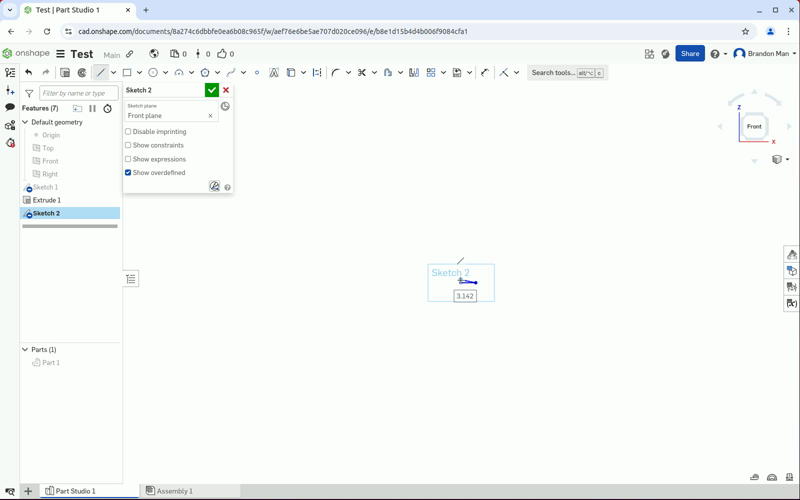
mouse_move(490, 279)
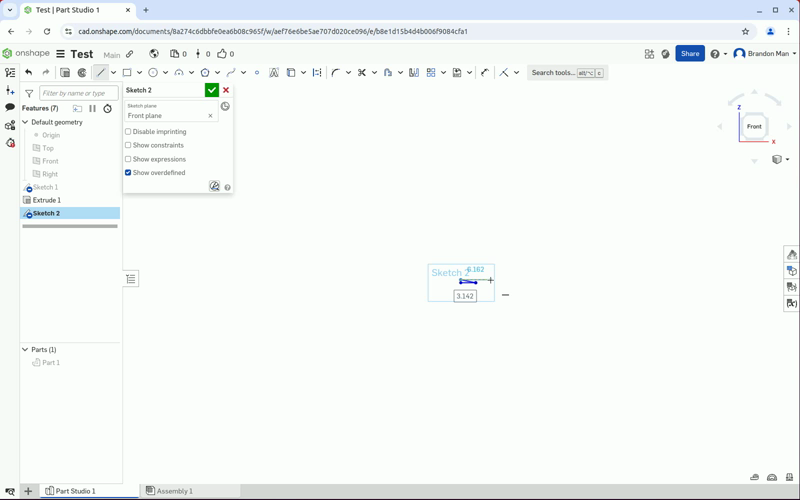
key_down(shift)
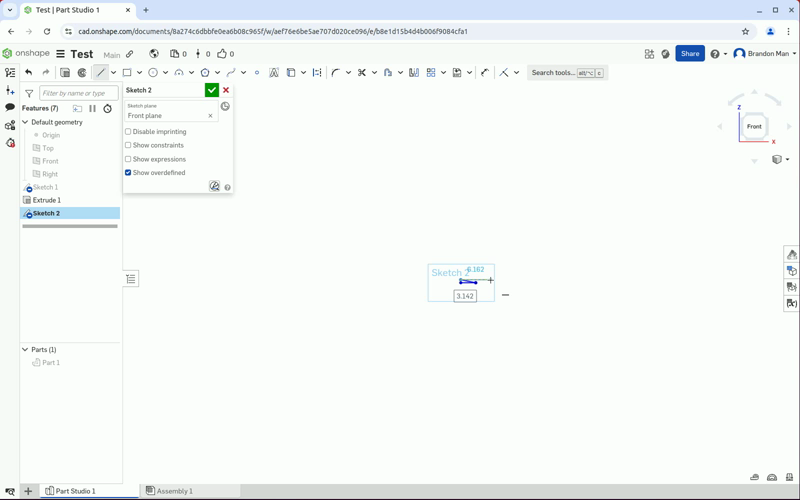
mouse_move(460, 282)
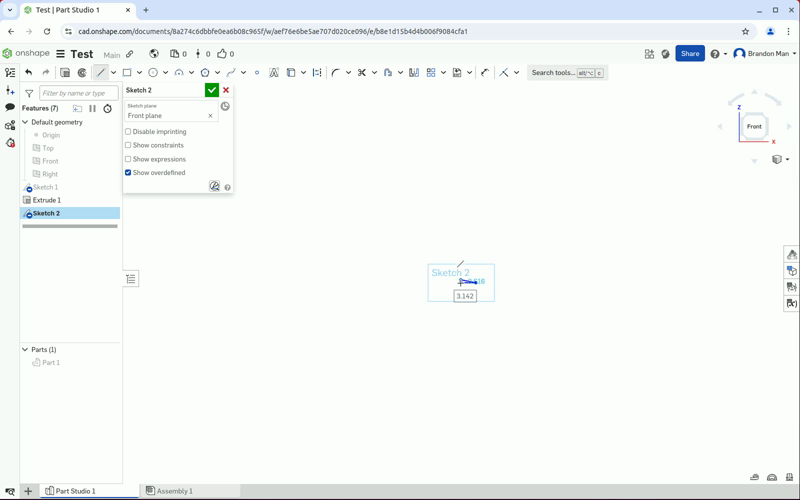
scroll(6)
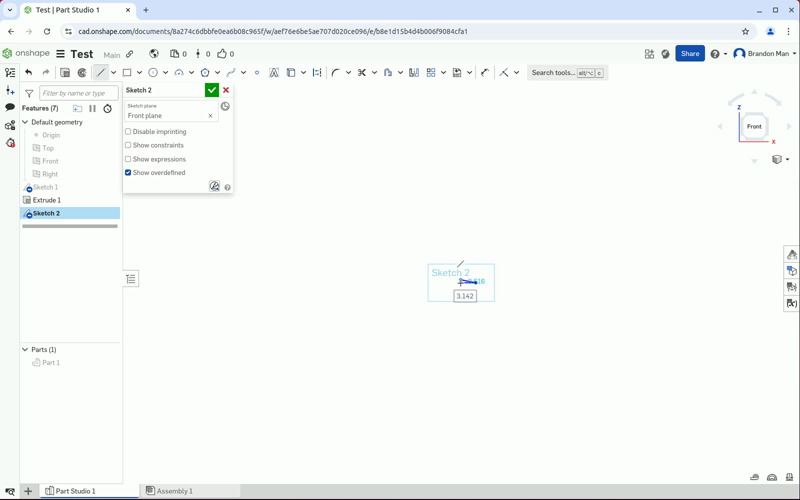
scroll(6)
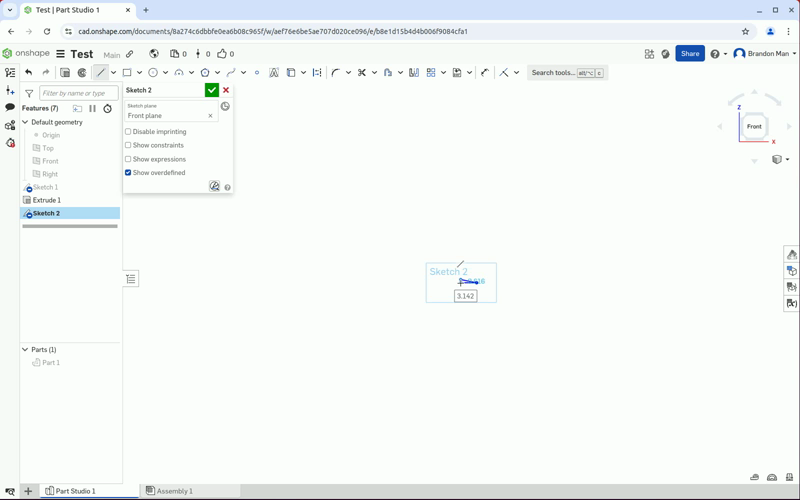
scroll(6)
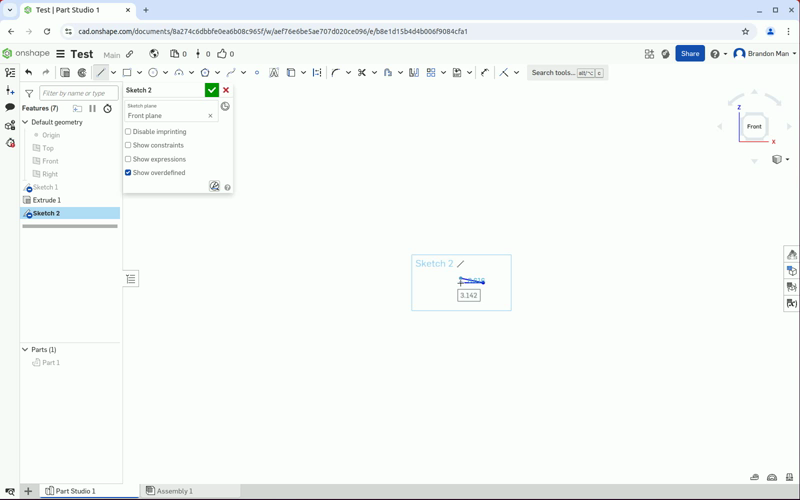
scroll(6)
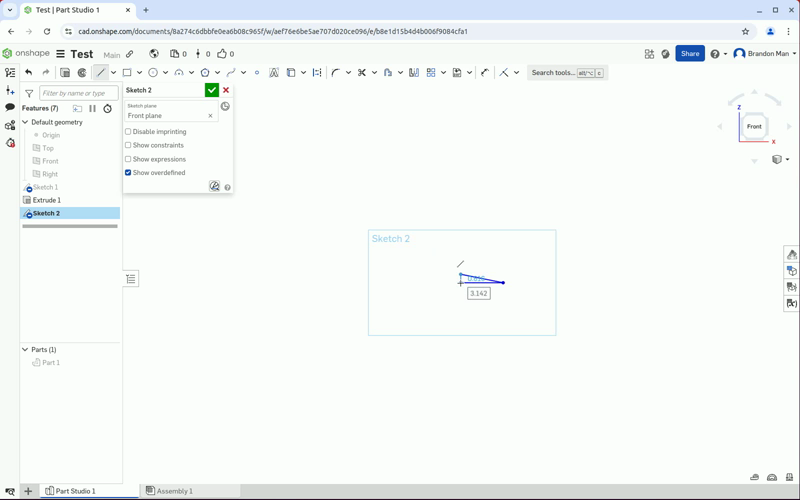
scroll(6)
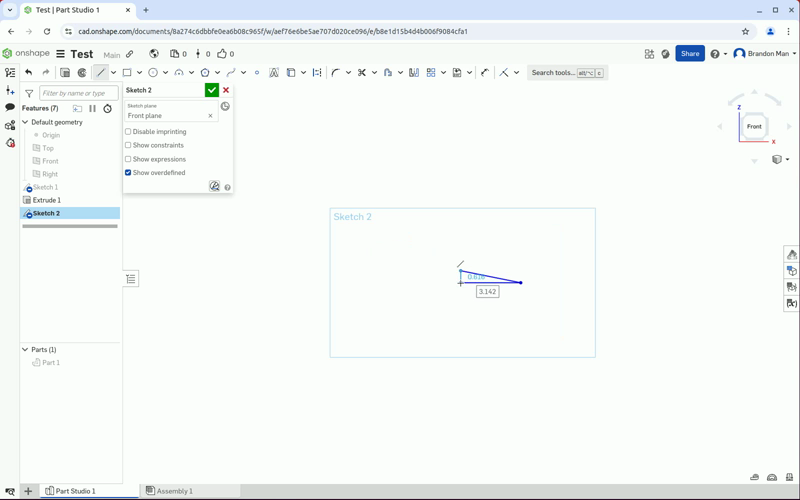
scroll(6)
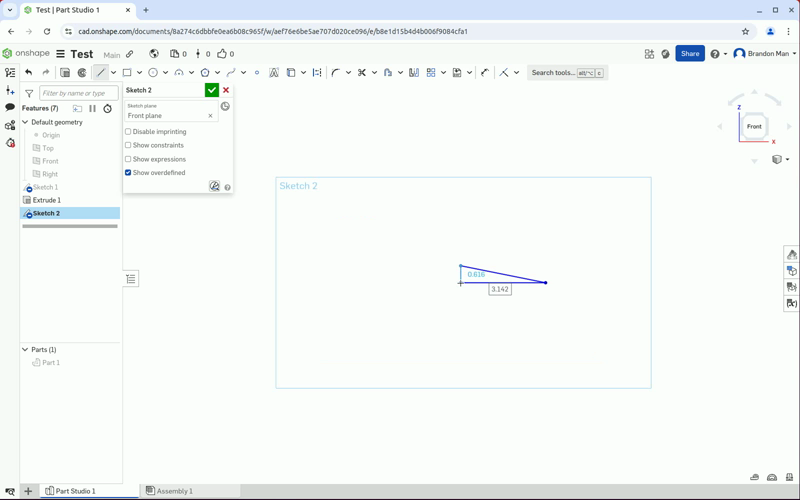
scroll(6)
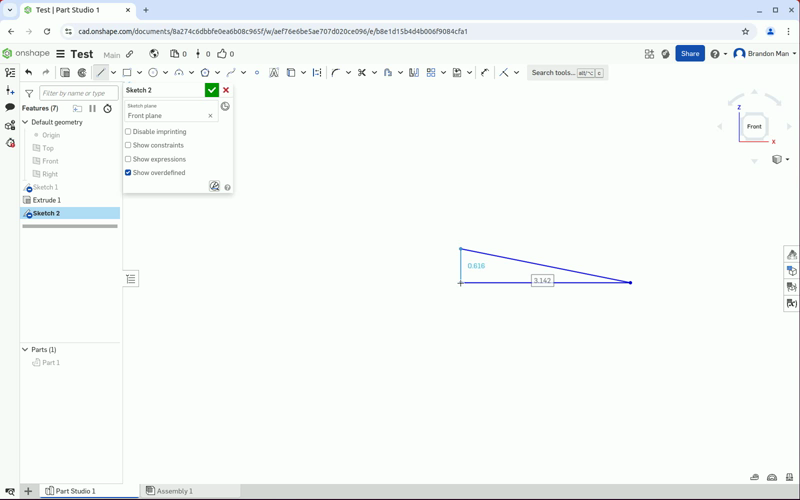
key_up(shift)
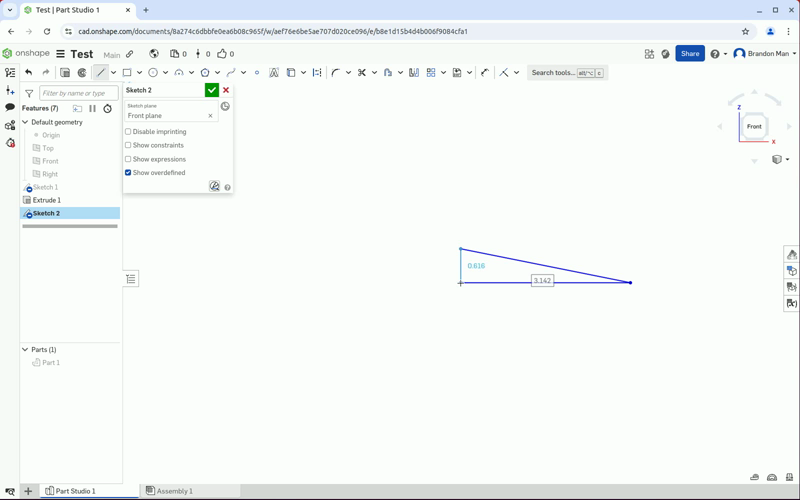
click(460, 282)
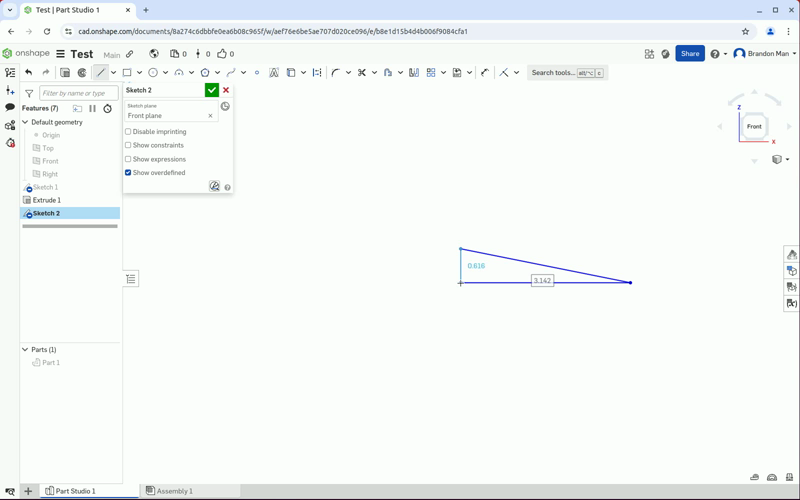
scroll(-6)
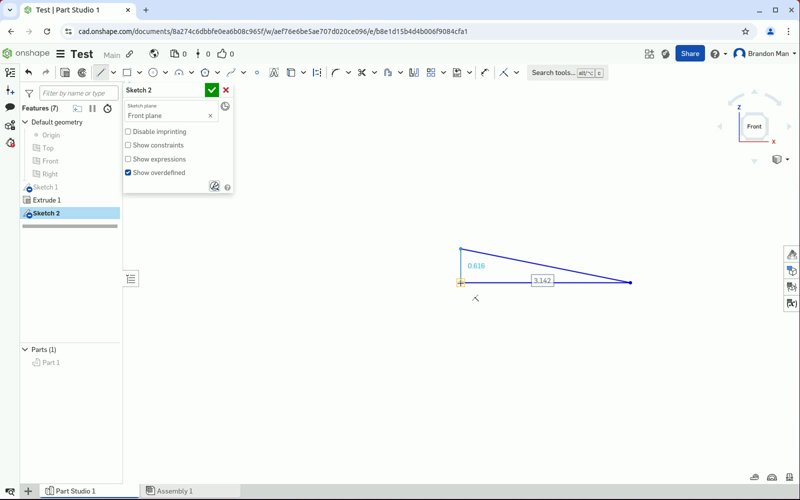
scroll(-6)
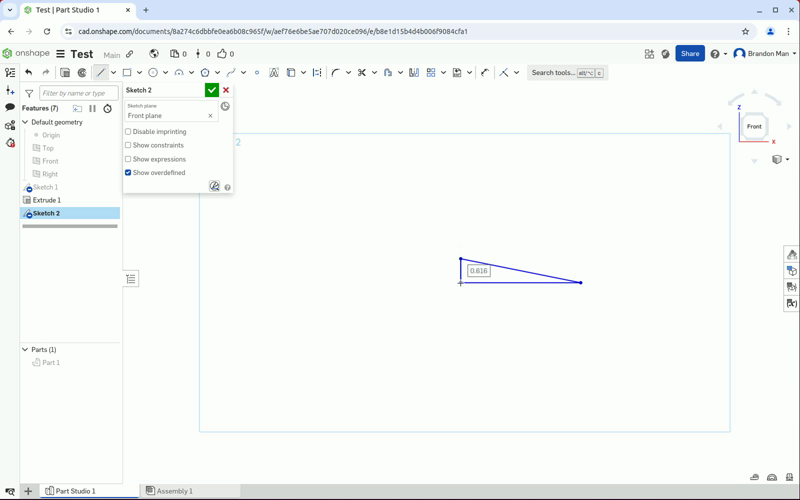
scroll(-6)
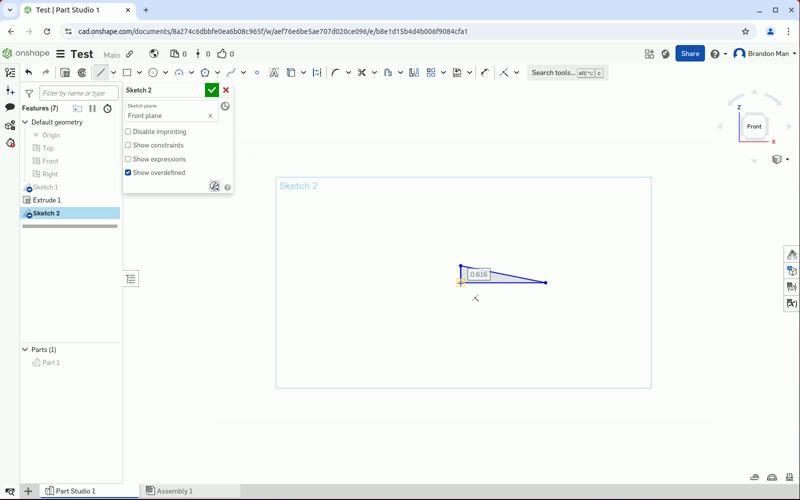
scroll(-6)
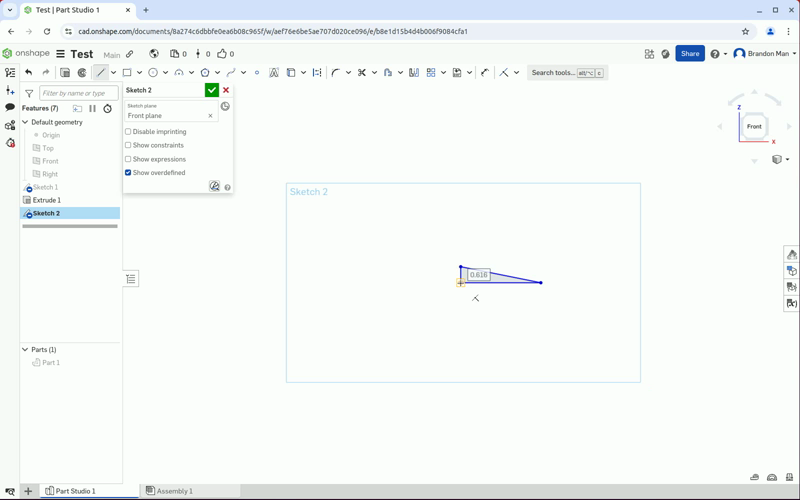
scroll(-6)
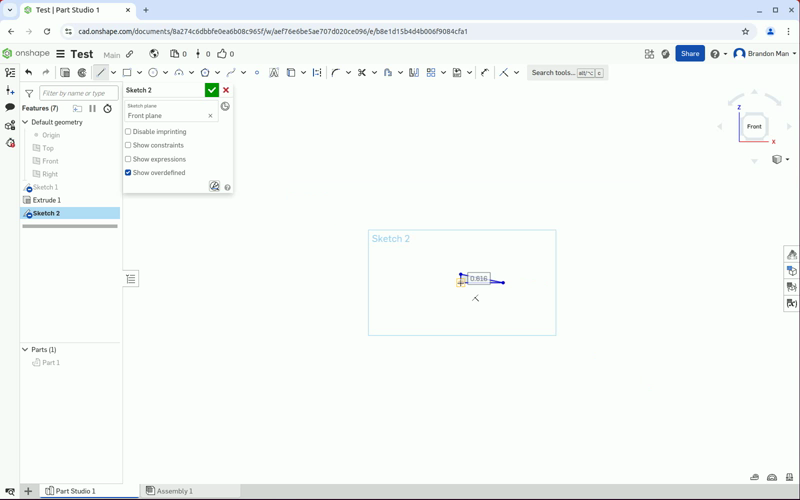
scroll(-6)
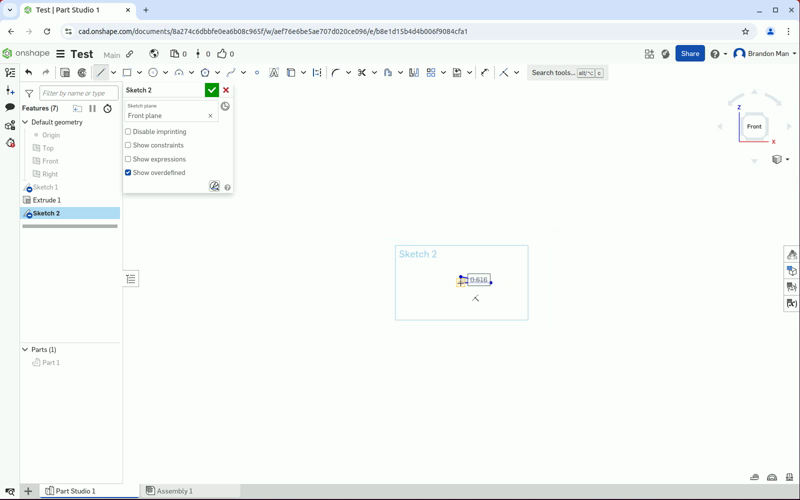
scroll(-6)
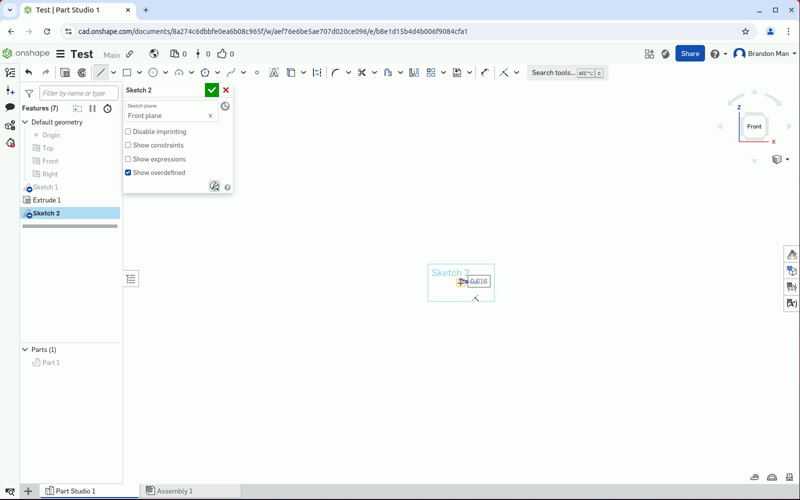
key(esc)
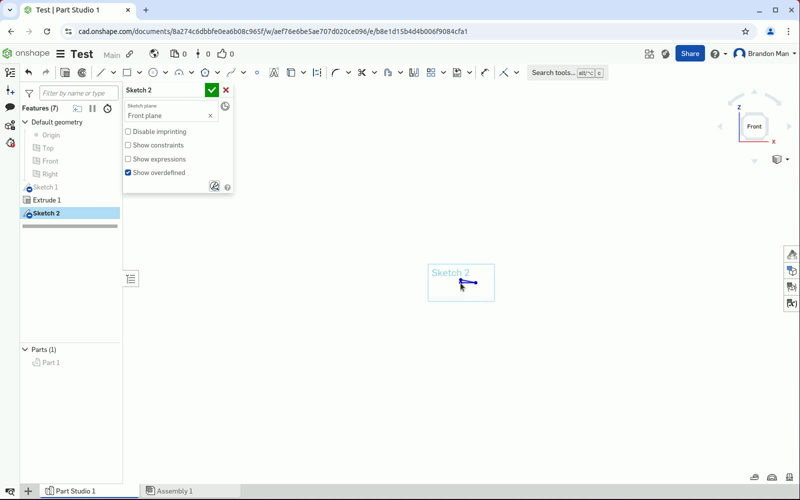
mouse_move(463, 281)
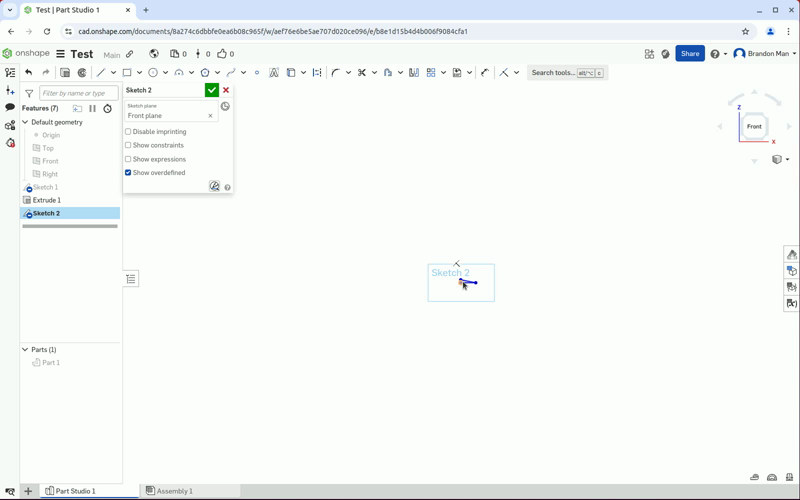
scroll(6)
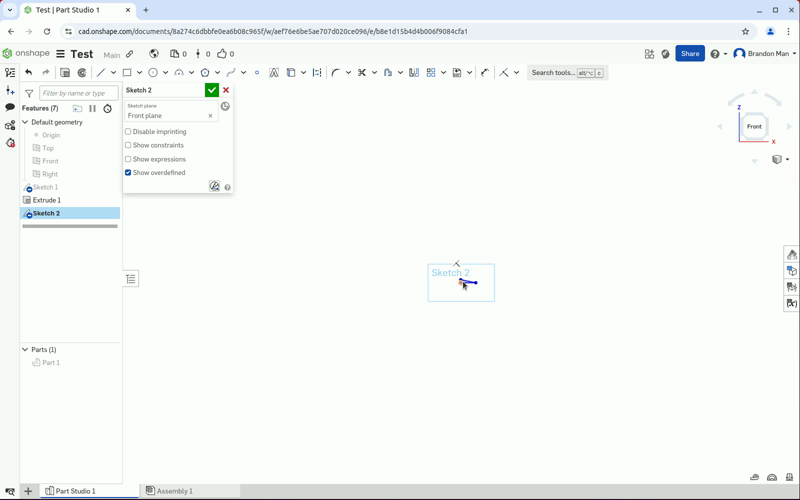
scroll(6)
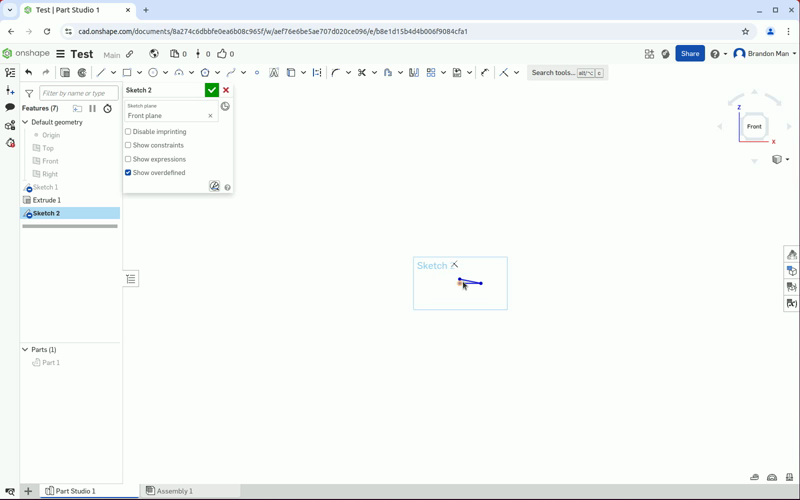
scroll(6)
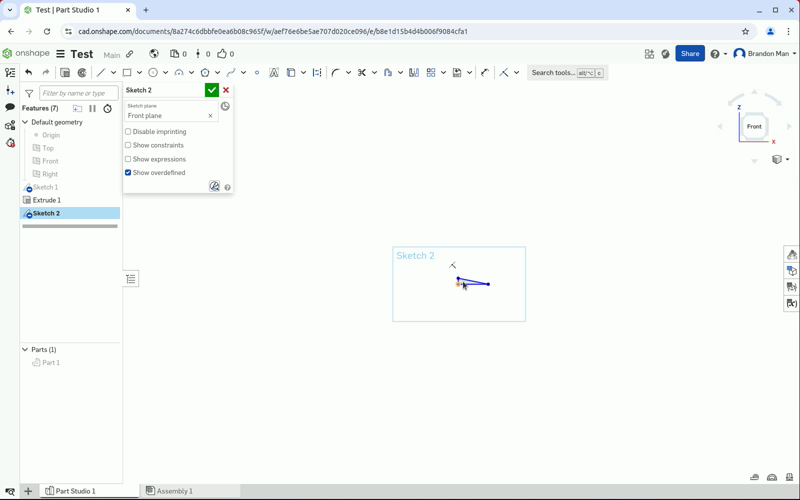
scroll(6)
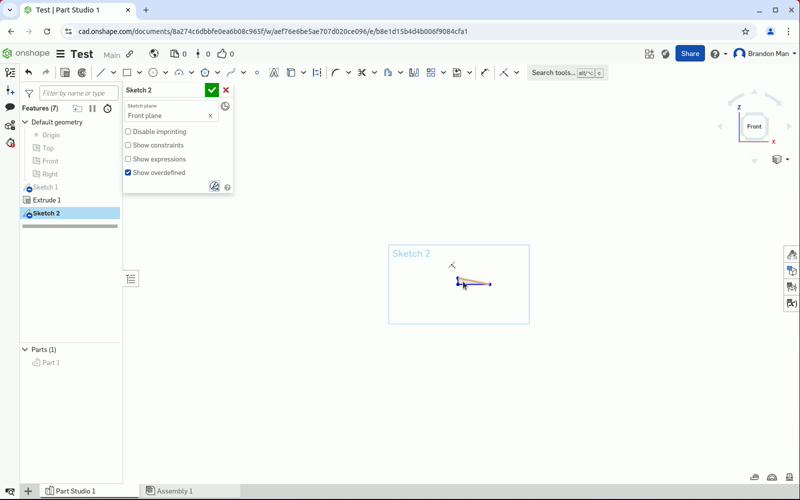
scroll(6)
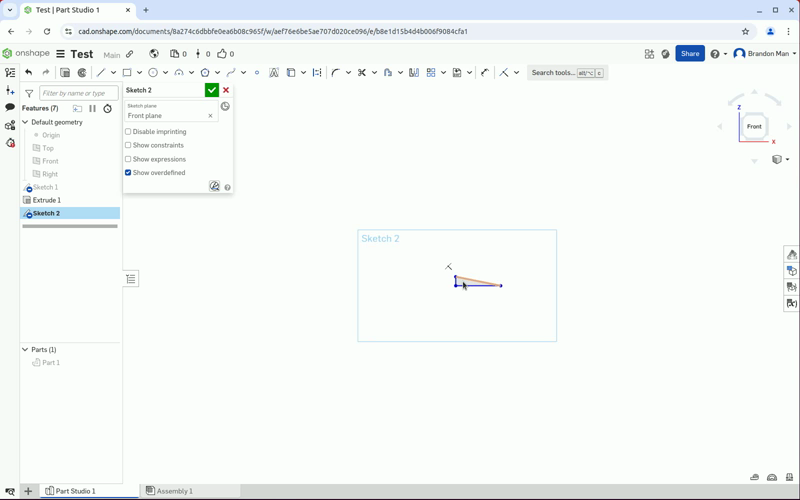
scroll(6)
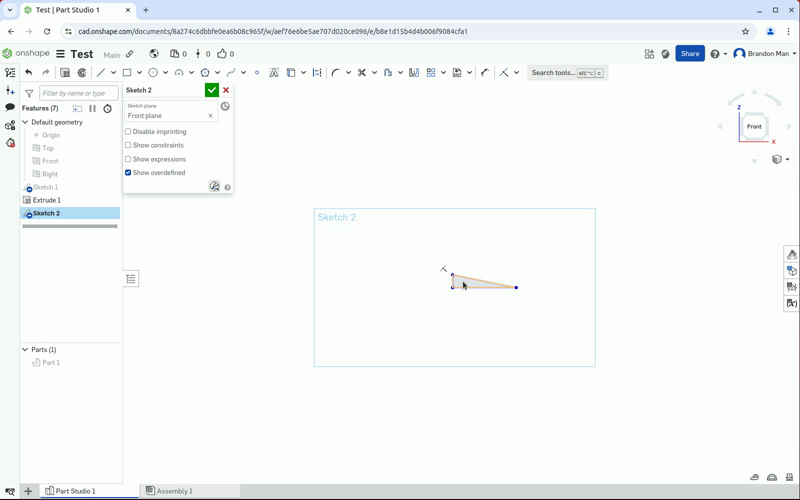
scroll(6)
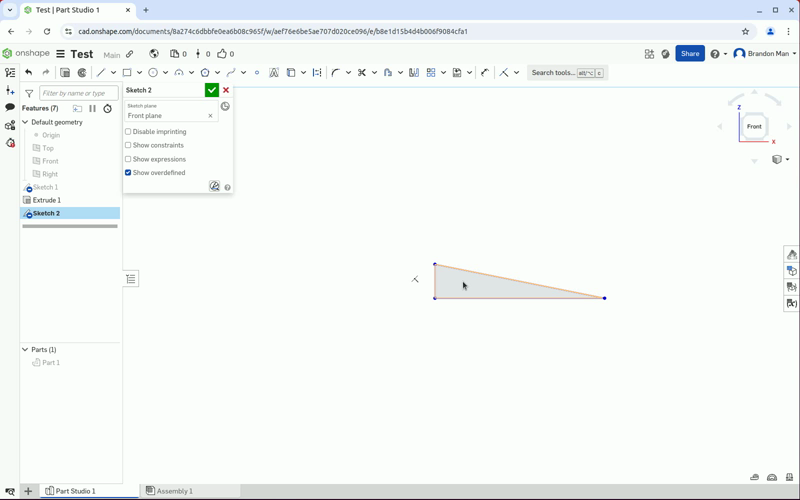
click(463, 281)
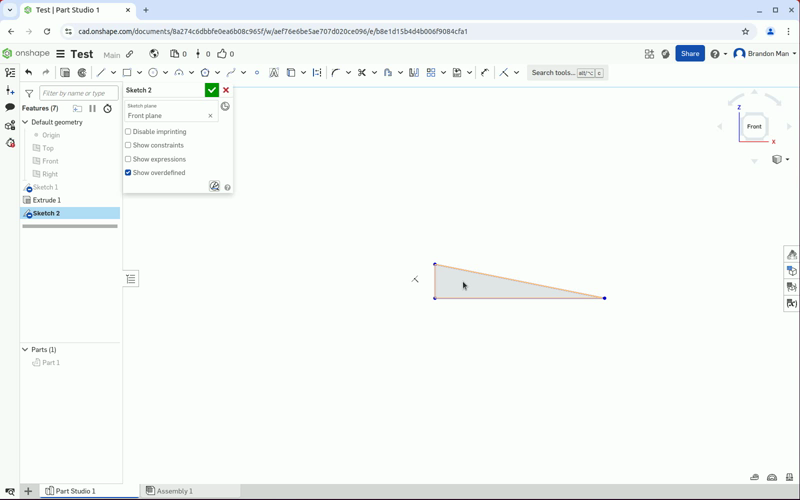
scroll(-6)
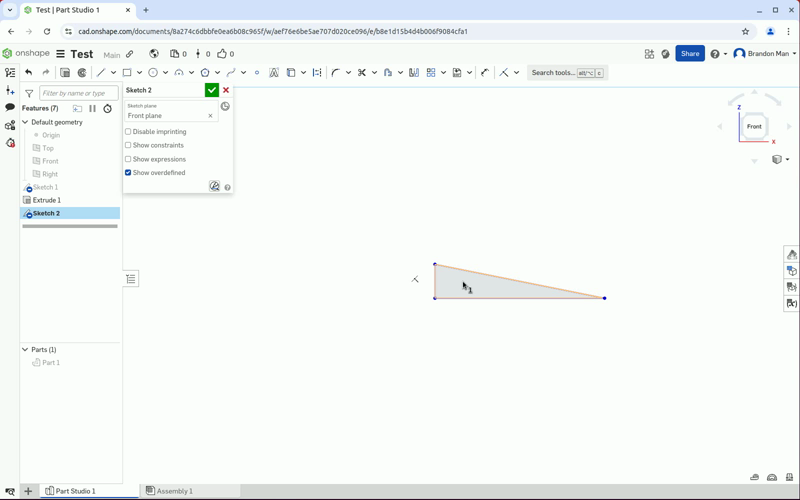
scroll(-6)
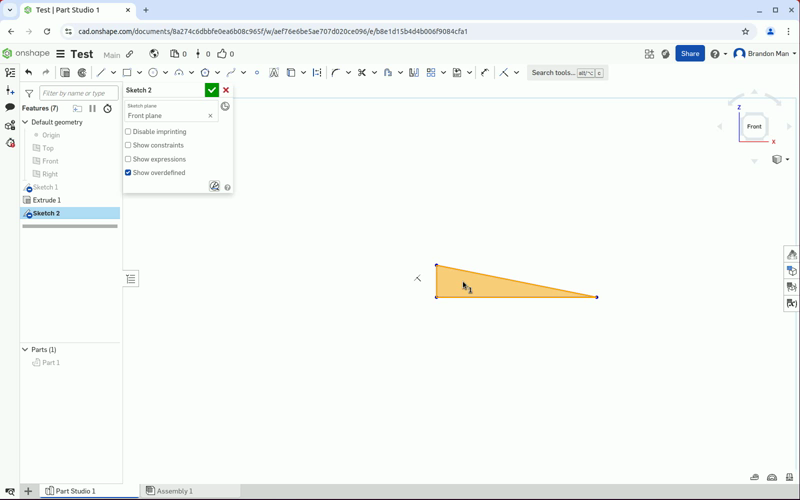
scroll(-6)
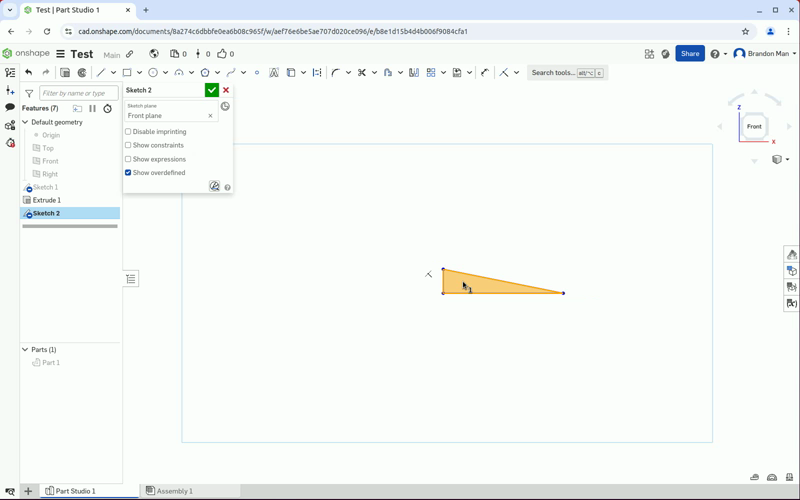
scroll(-6)
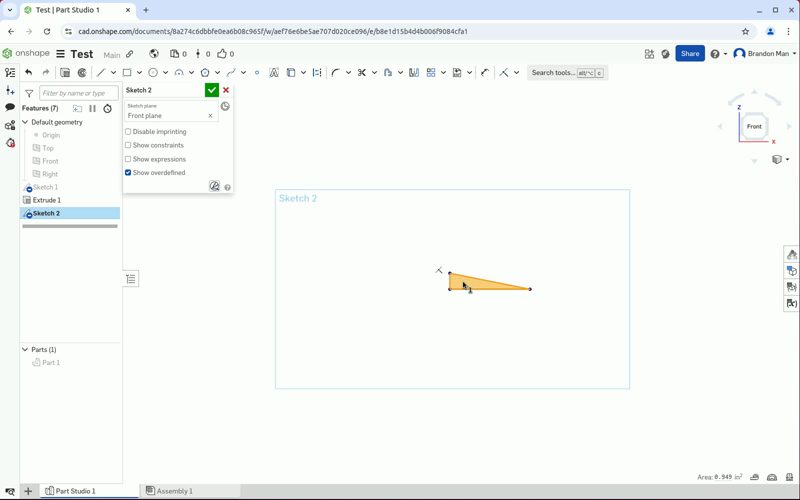
scroll(-6)
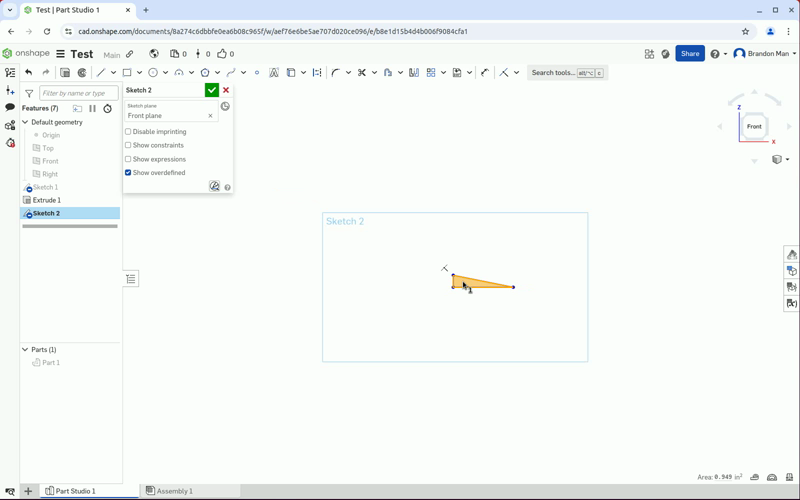
scroll(-6)
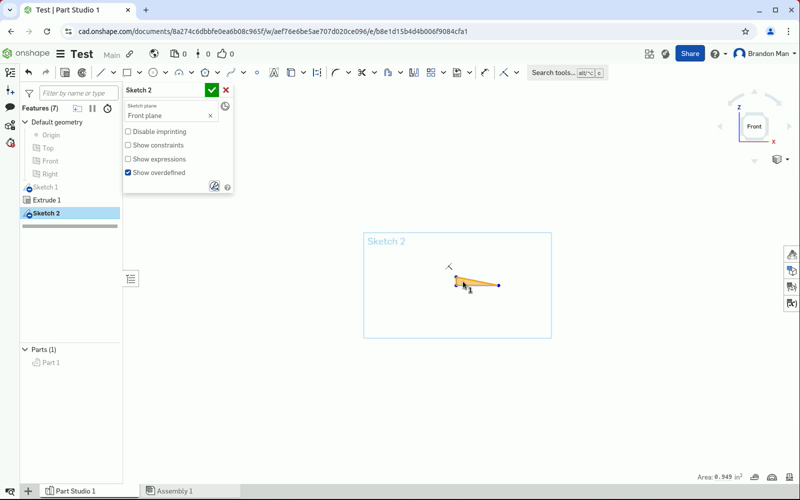
scroll(-6)
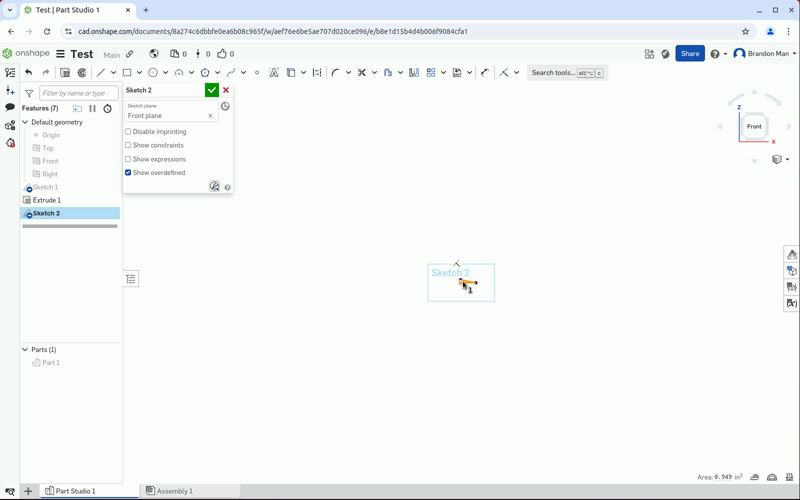
mouse_move(73, 352)
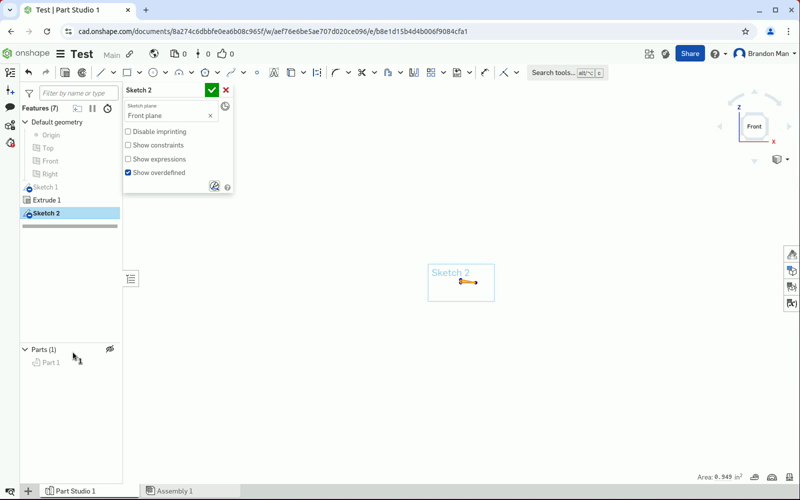
key(shift+y)
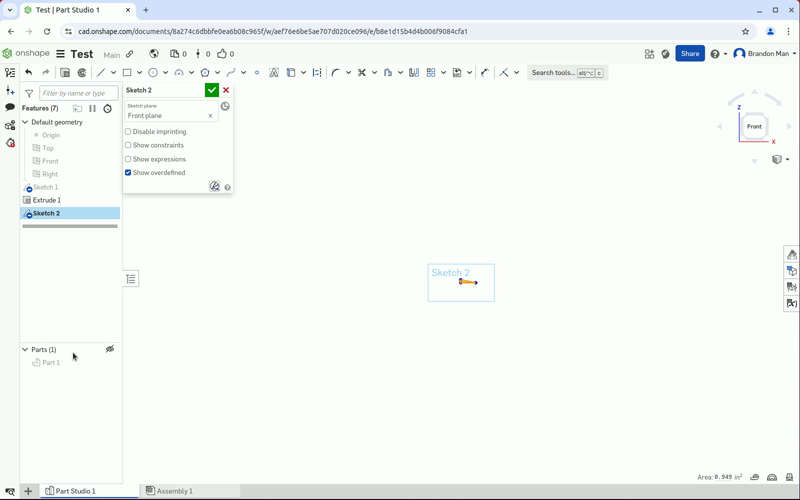
key(shift+e)
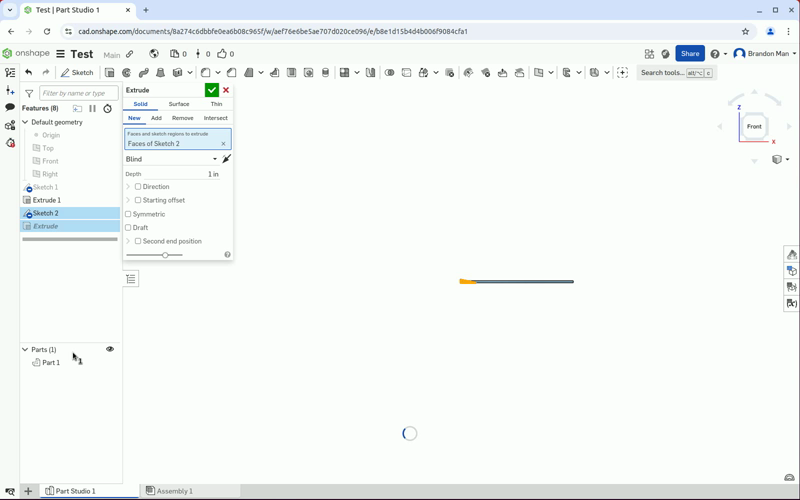
mouse_move(143, 106)
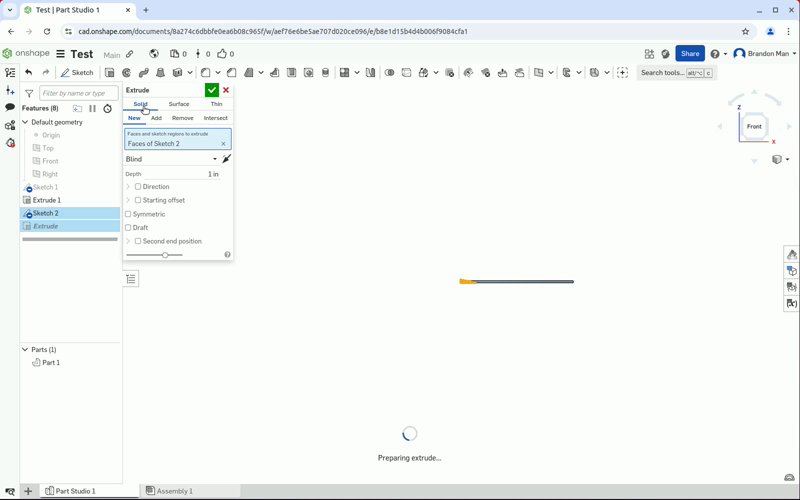
click(143, 106)
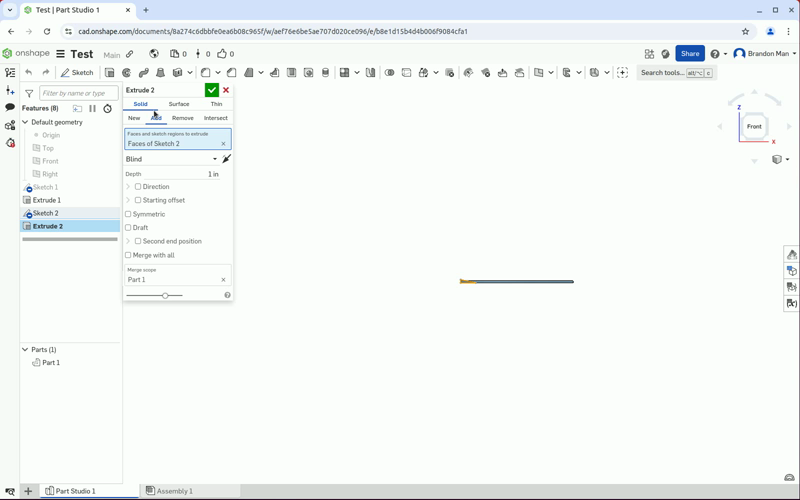
mouse_move(186, 120)
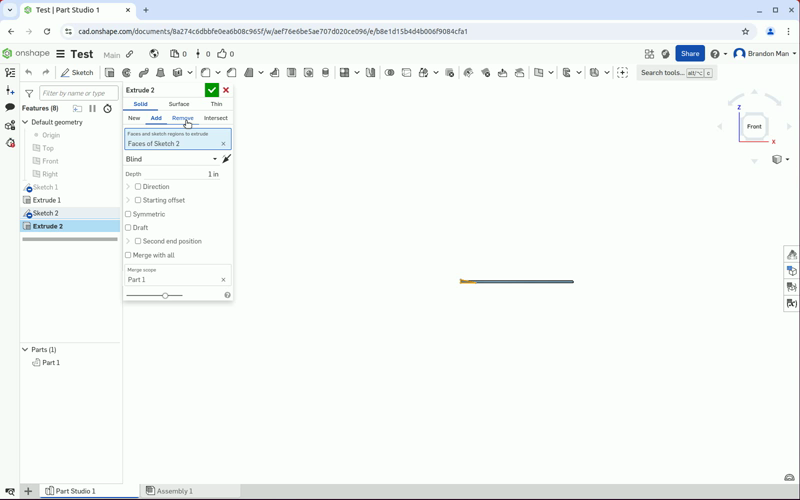
click(186, 120)
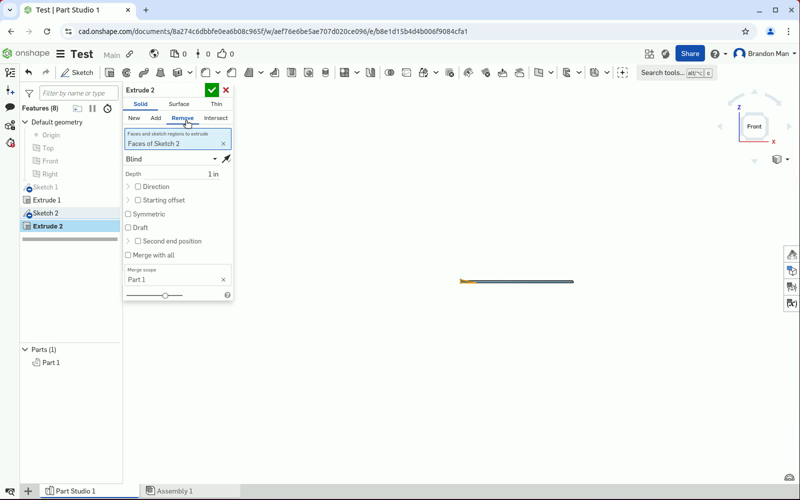
key(tab, 4)
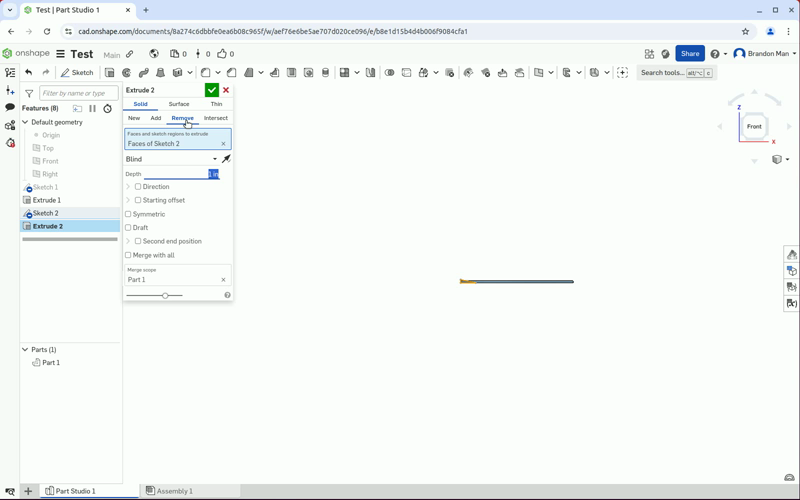
text(5.777)
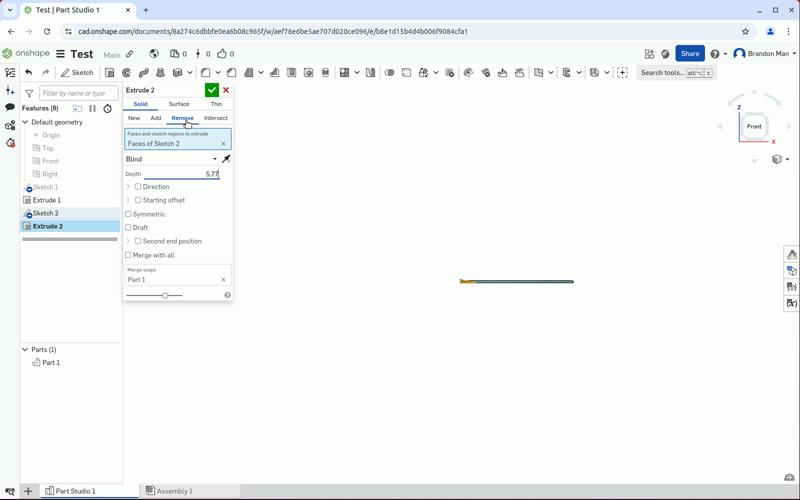
key(tab, 6)
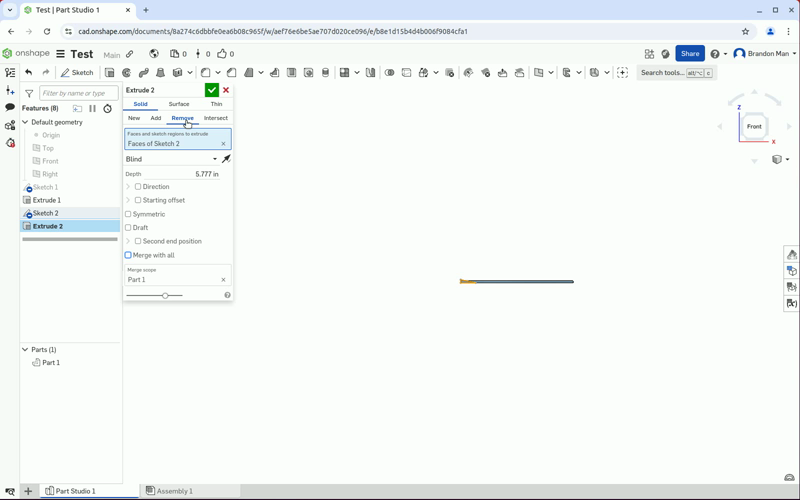
key(space)
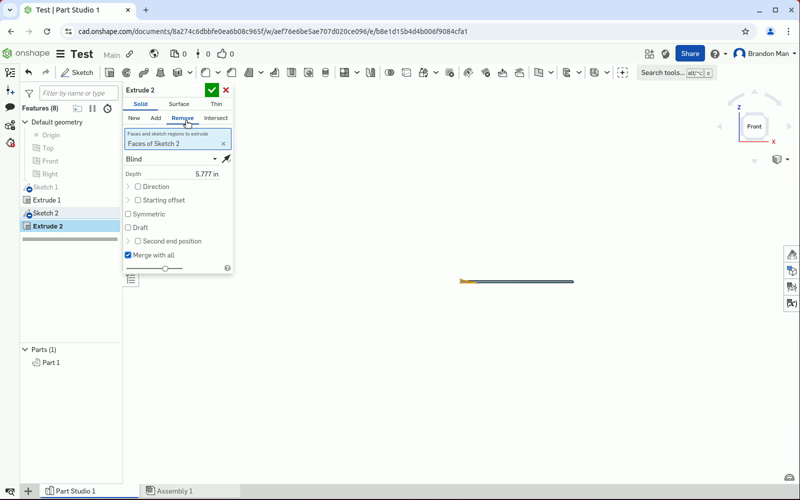
key(enter)
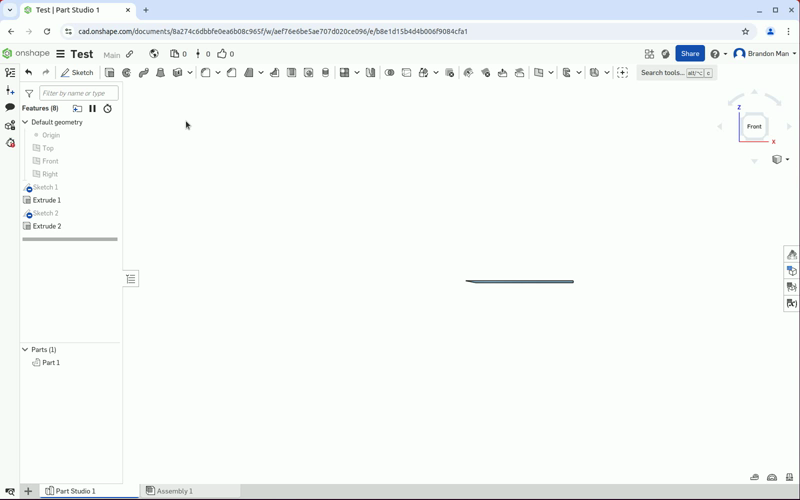
key(shift+h)
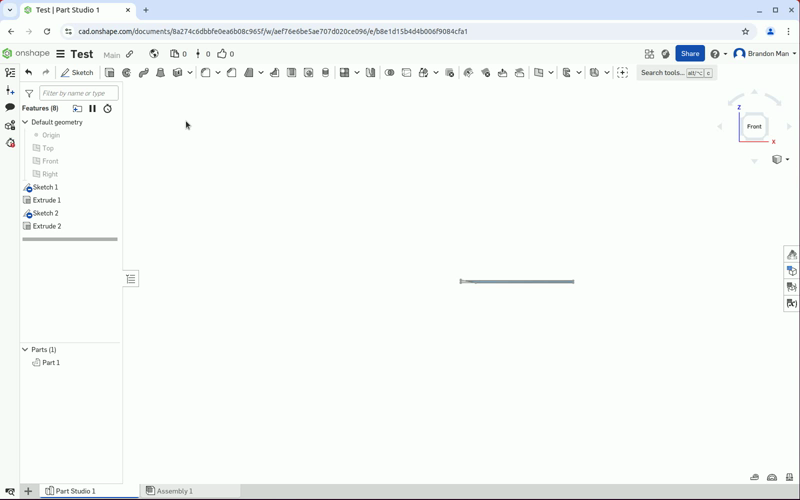
key(shift+h)
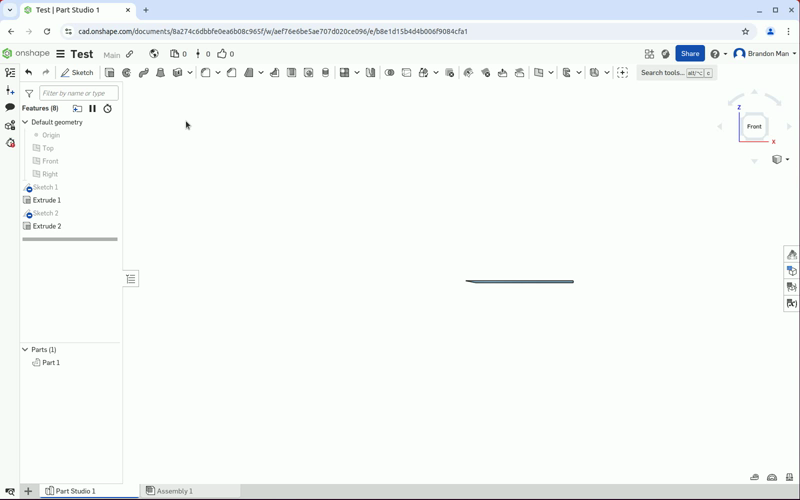
mouse_move(73, 189)
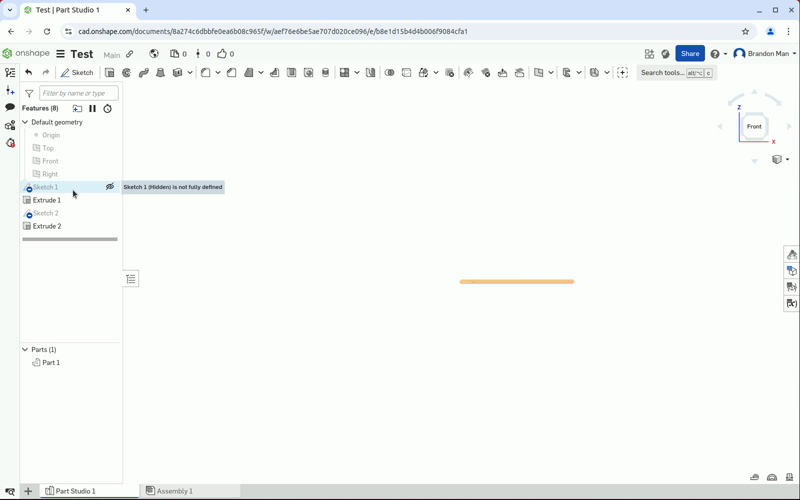
click(73, 189)
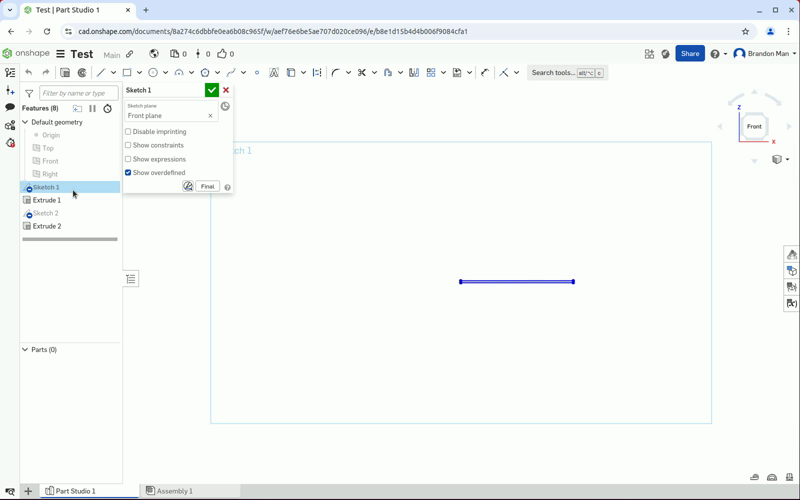
mouse_move(229, 92)
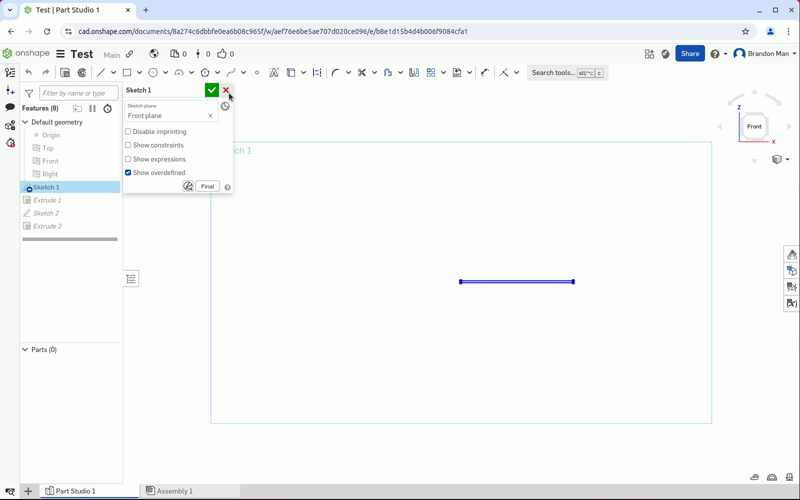
click(229, 92)
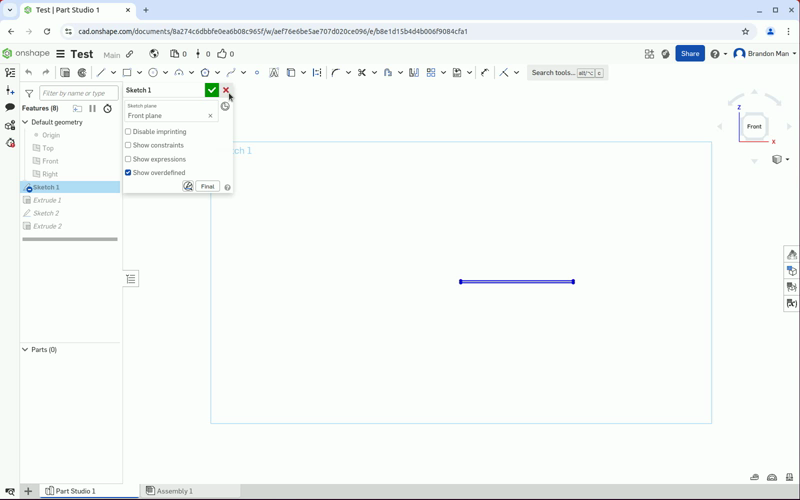
key(shift+s)
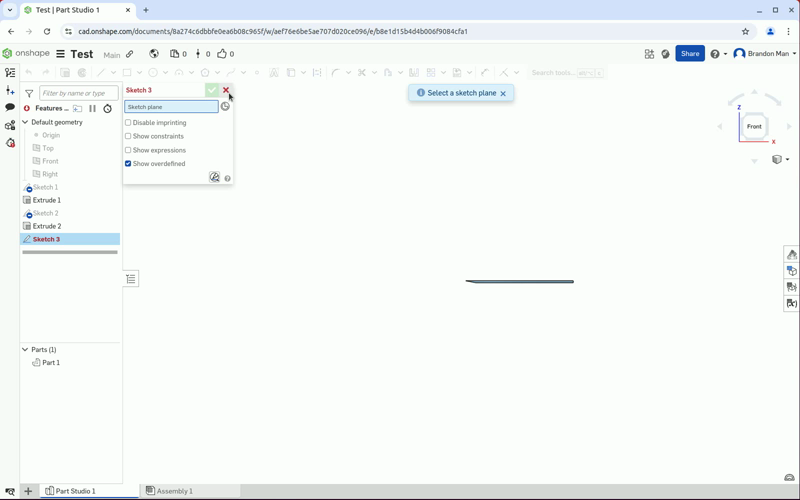
mouse_move(73, 163)
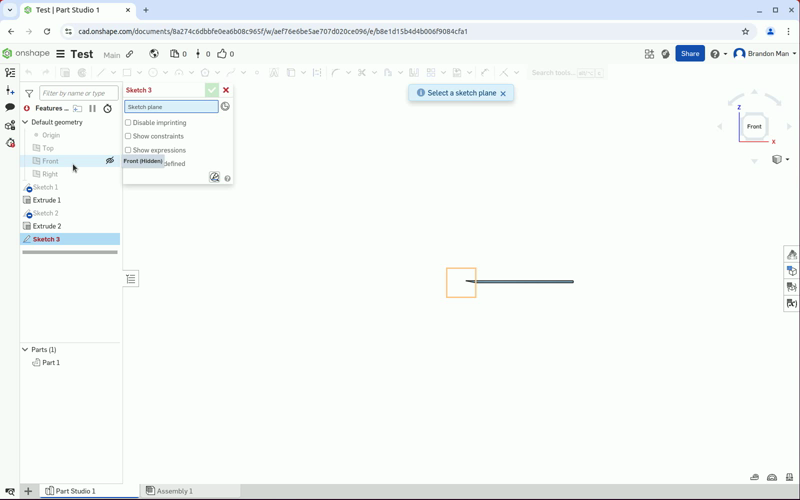
click(73, 163)
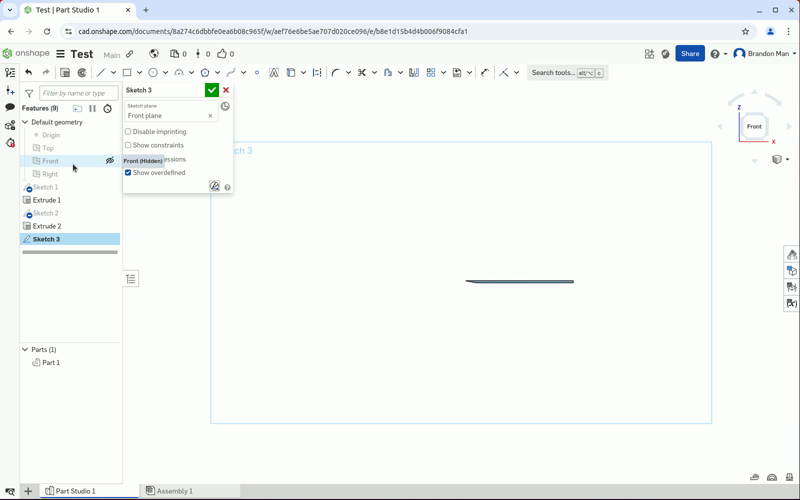
mouse_move(73, 352)
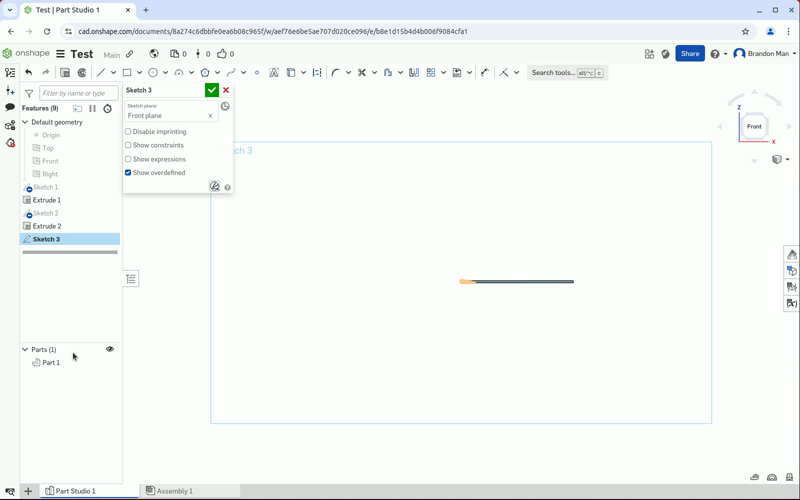
key(y)
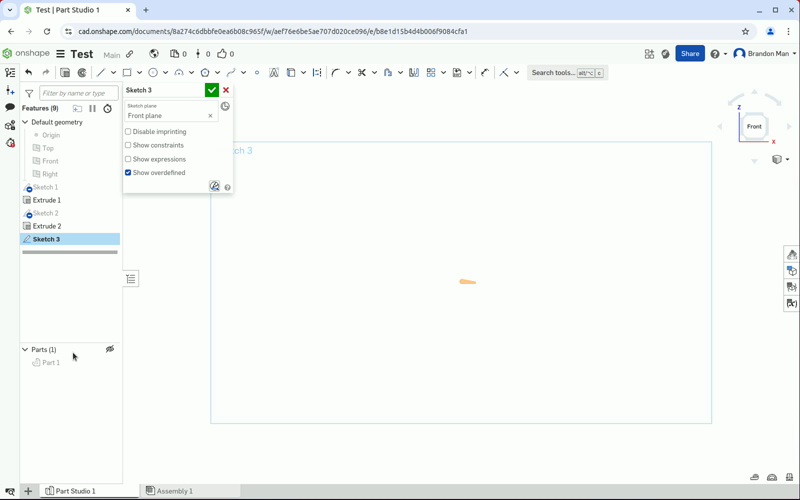
key(l)
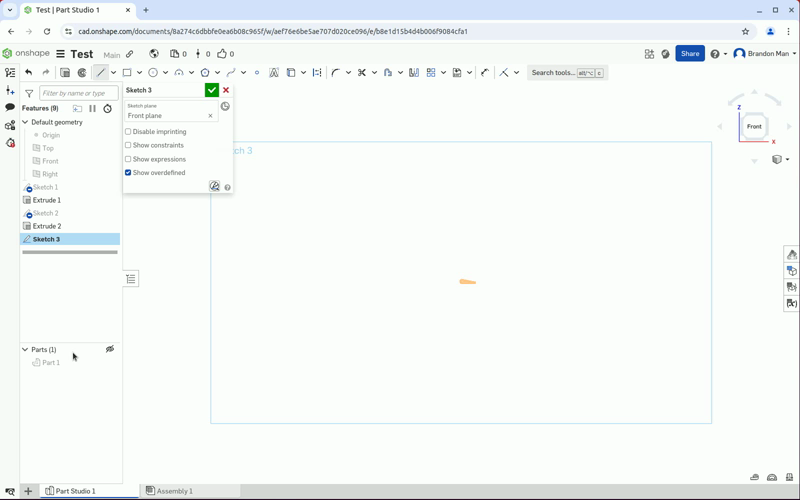
key_down(shift)
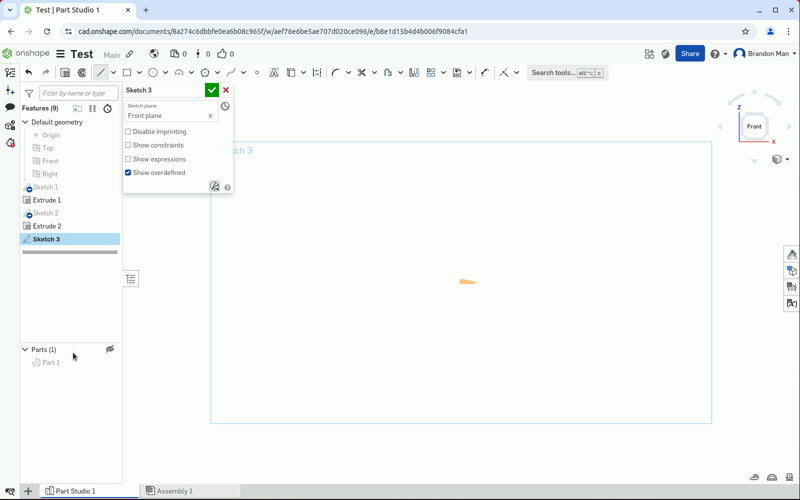
mouse_move(559, 282)
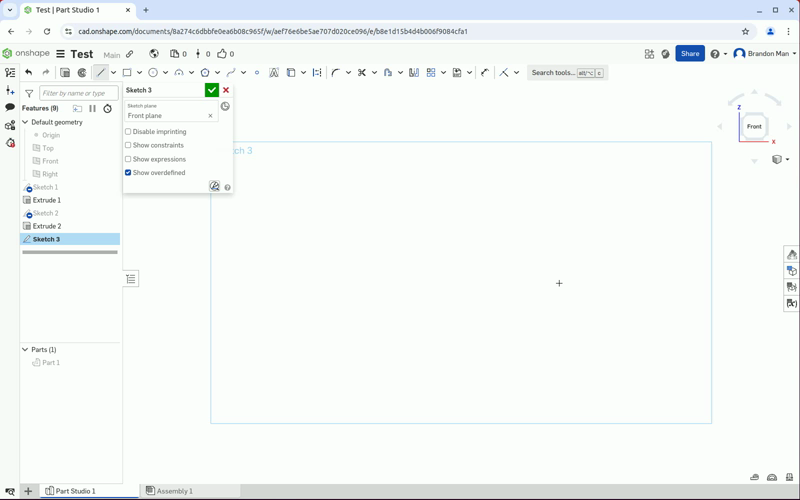
click(559, 282)
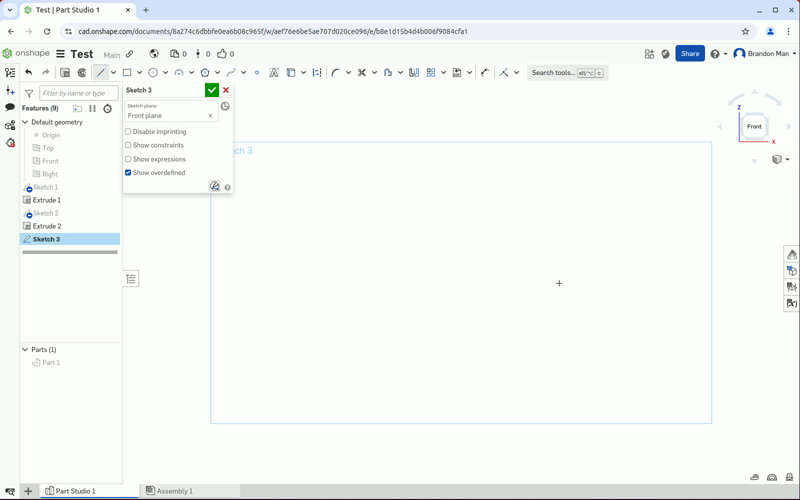
key_up(shift)
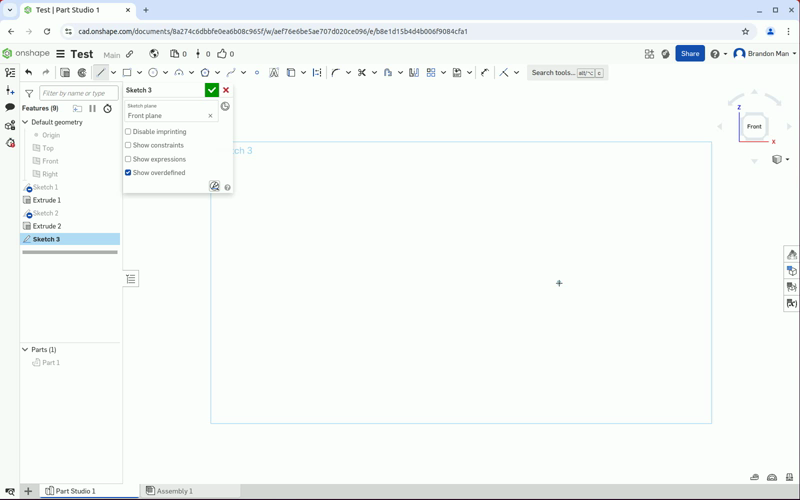
key_down(shift)
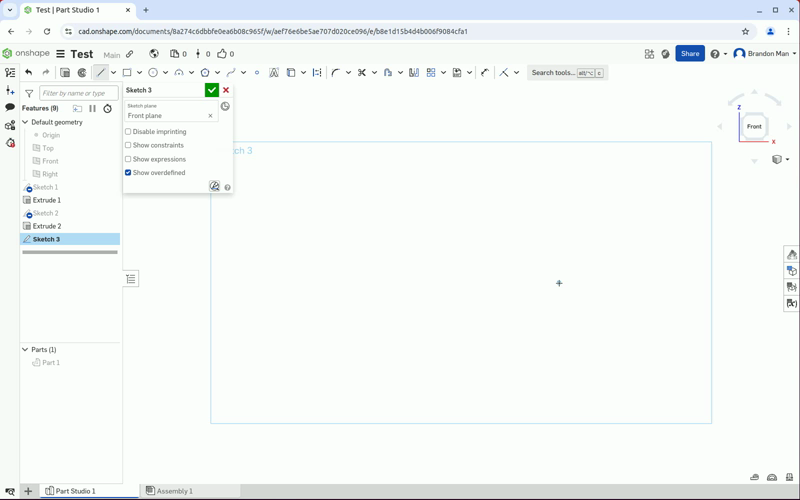
mouse_move(589, 282)
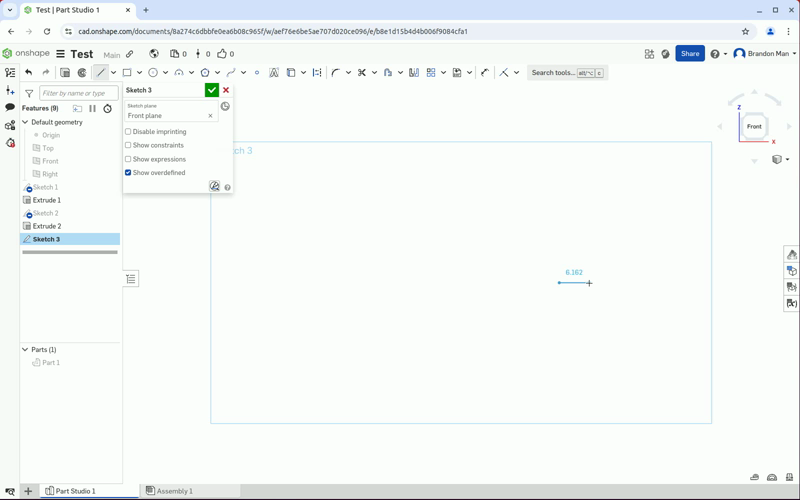
mouse_move(574, 282)
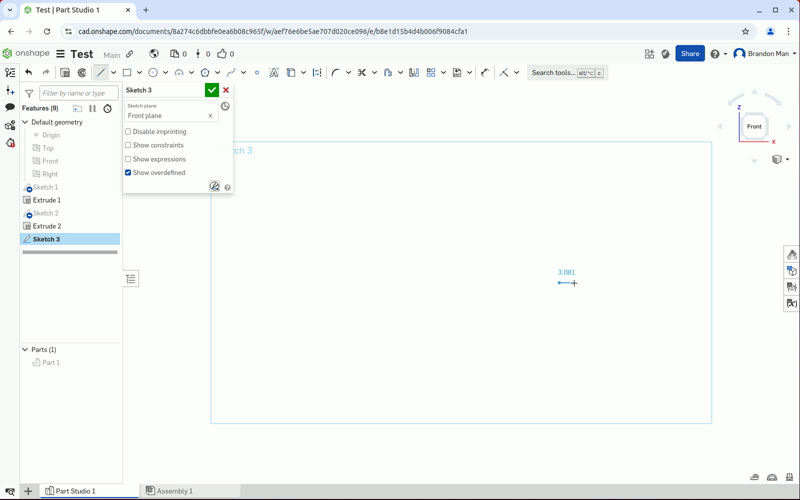
click(574, 282)
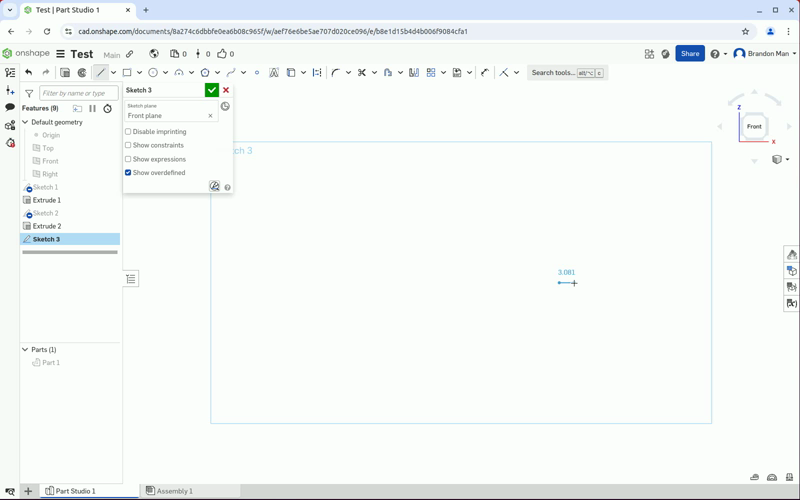
key_up(shift)
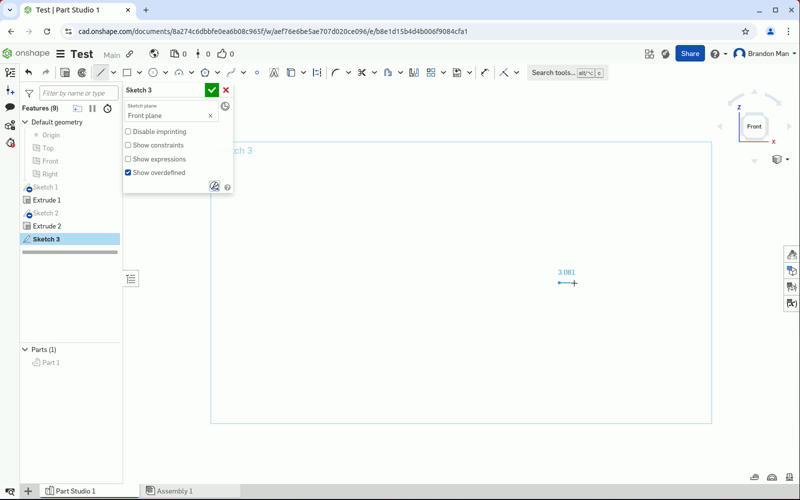
key_down(shift)
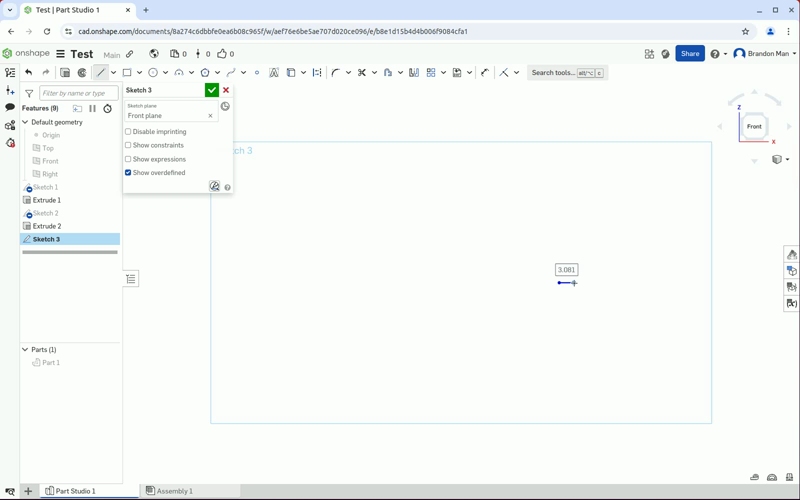
mouse_move(589, 282)
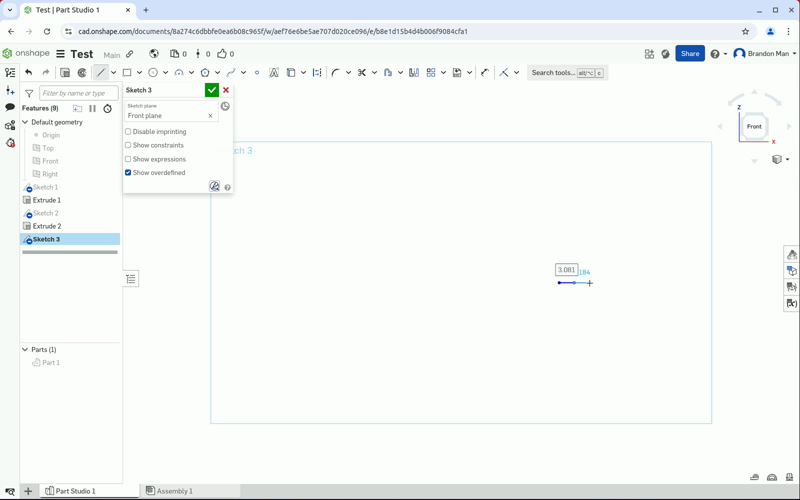
mouse_move(574, 280)
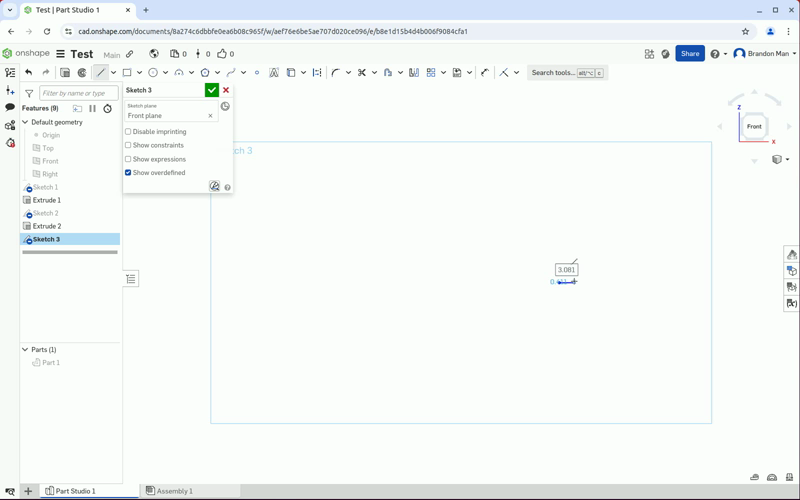
scroll(6)
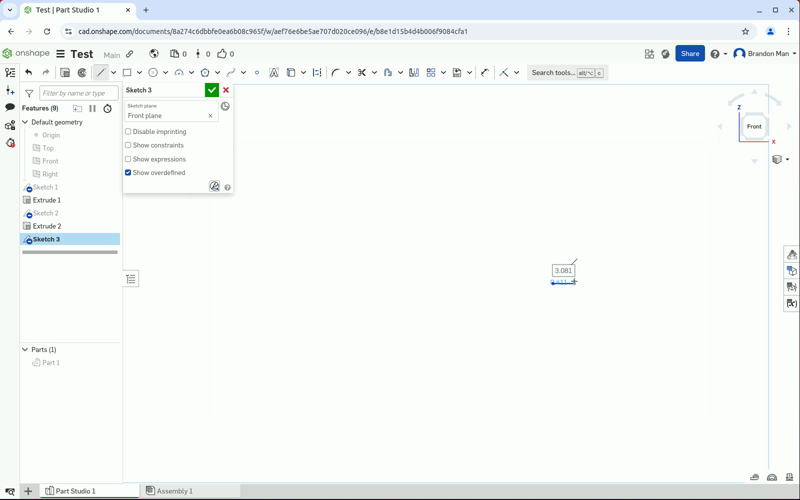
scroll(6)
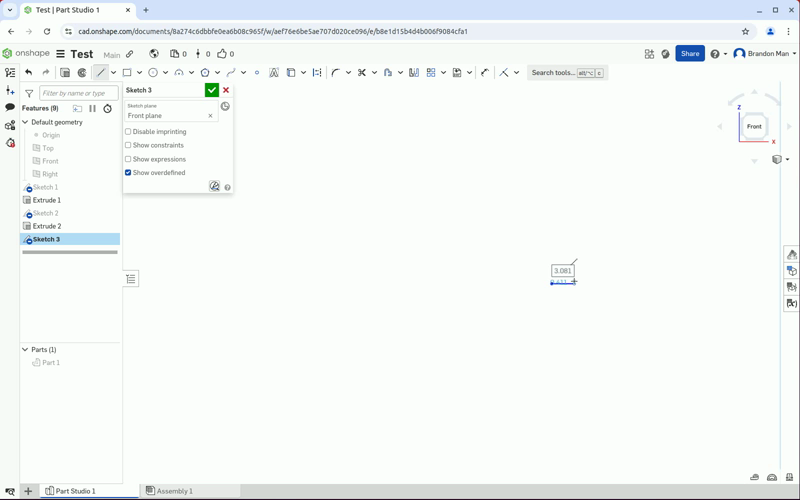
scroll(6)
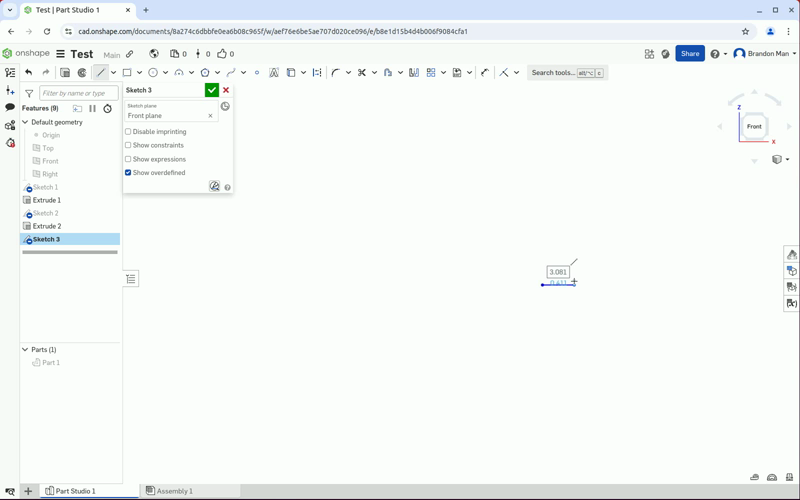
scroll(6)
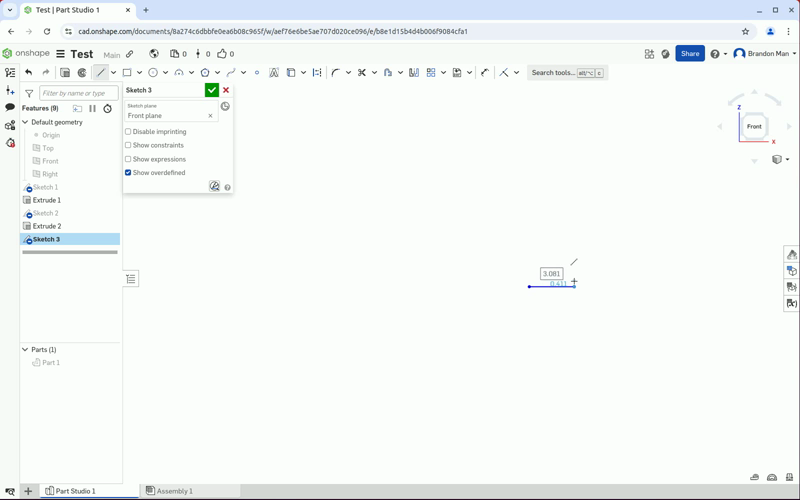
scroll(6)
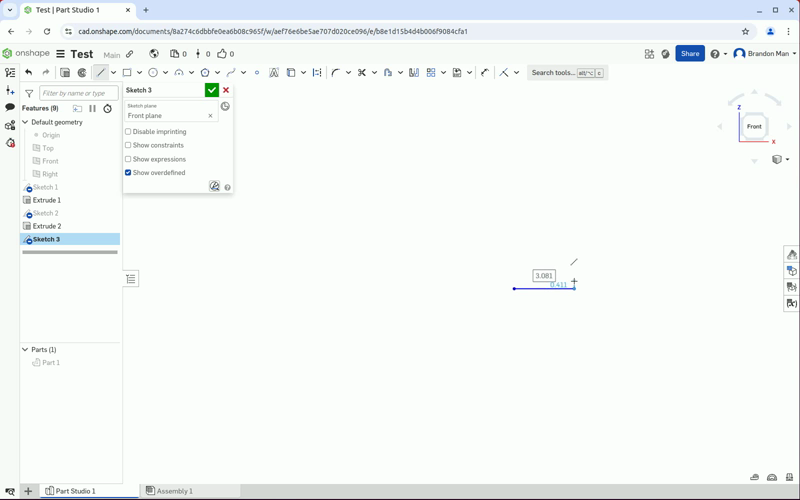
scroll(6)
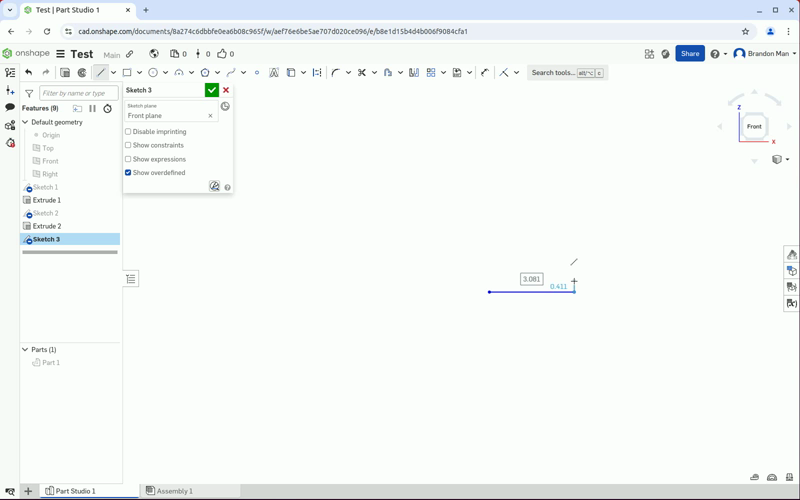
scroll(6)
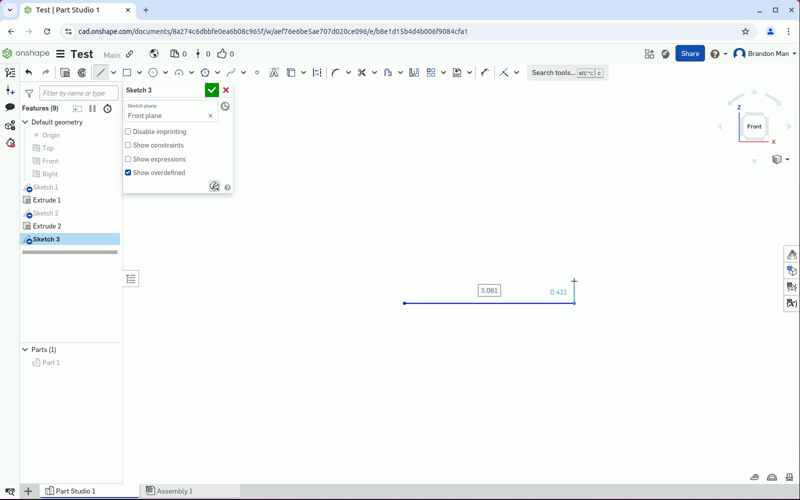
click(574, 280)
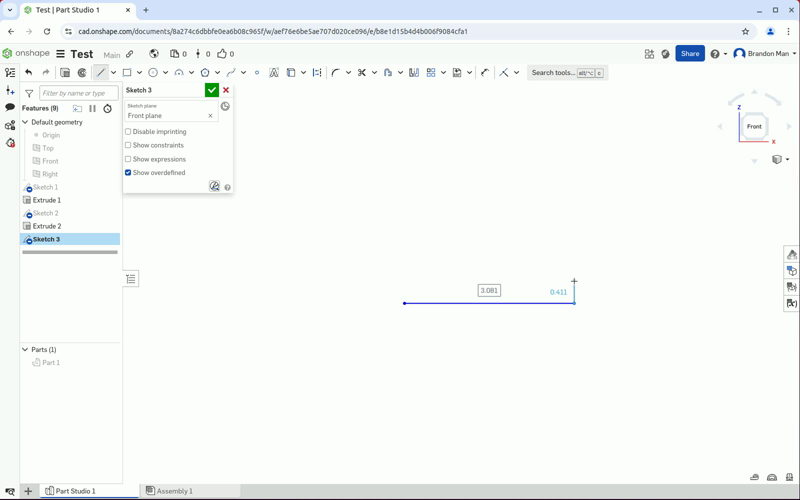
scroll(-6)
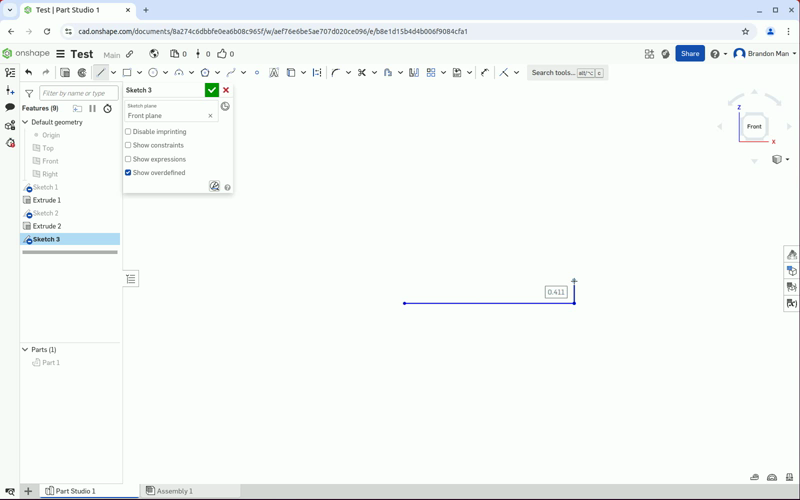
scroll(-6)
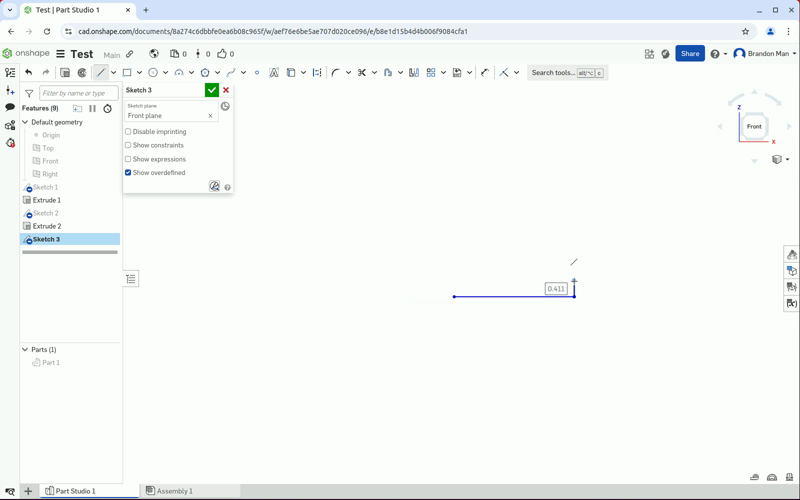
scroll(-6)
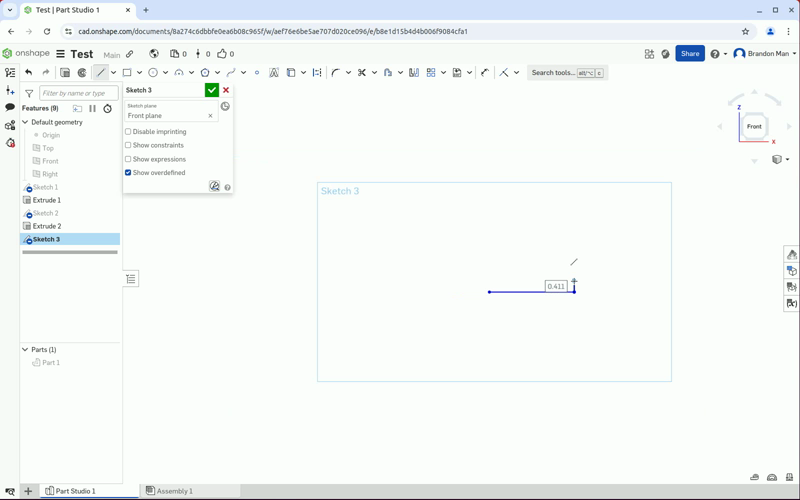
scroll(-6)
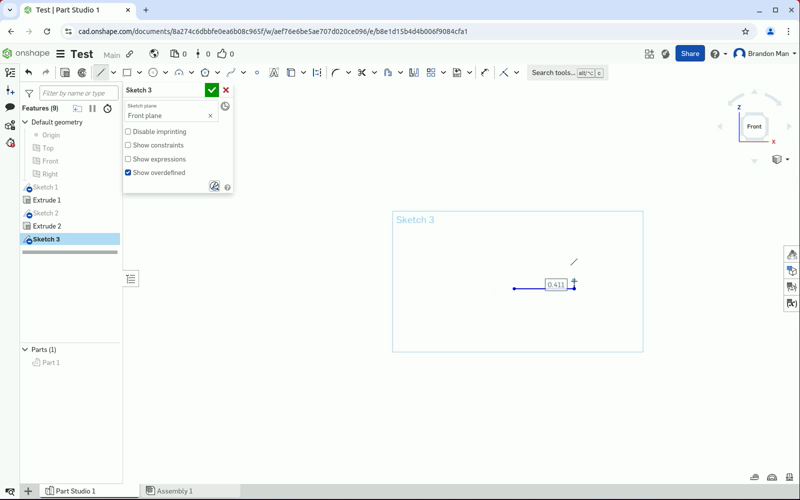
scroll(-6)
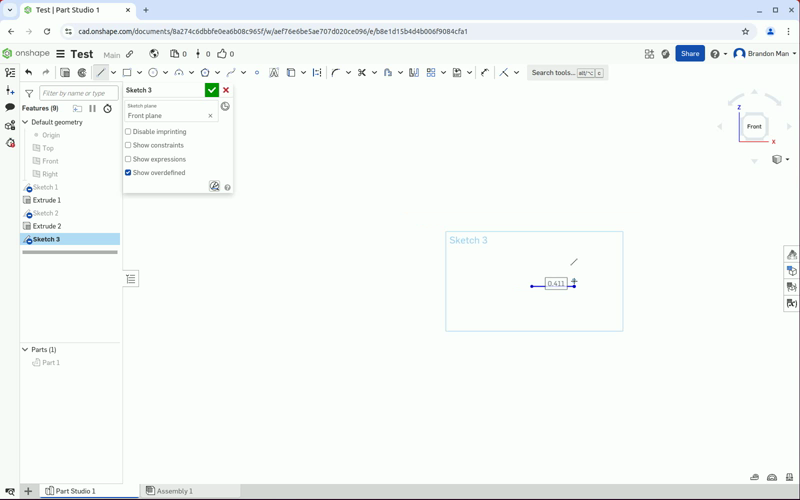
scroll(-6)
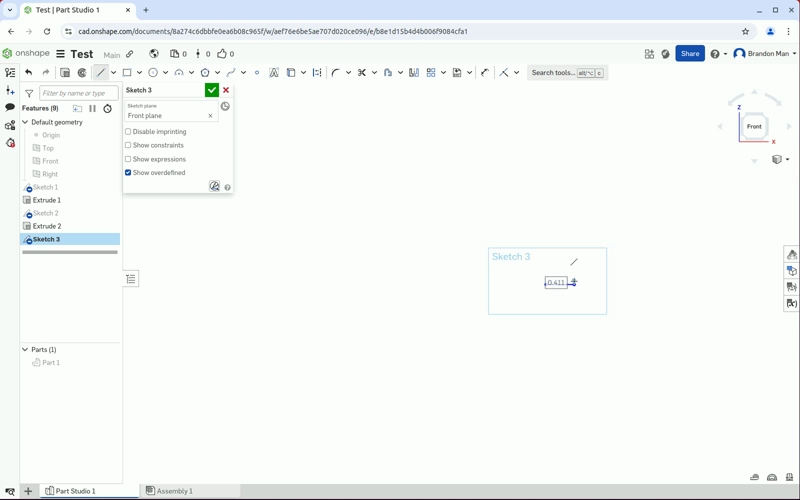
scroll(-6)
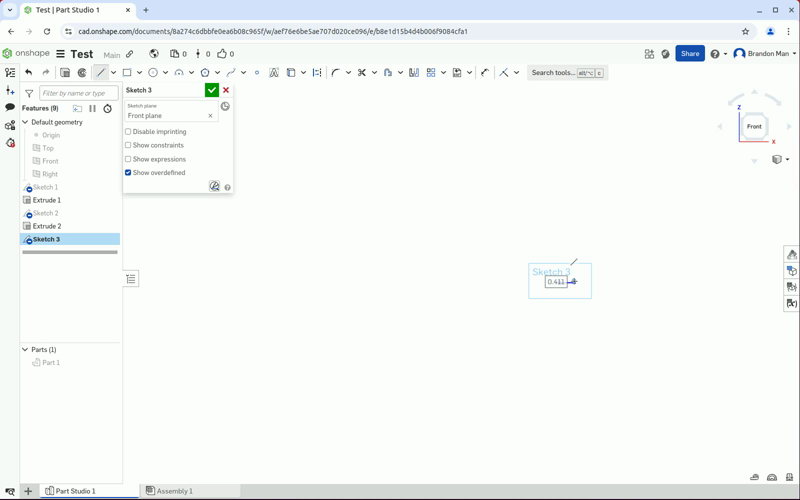
key_up(shift)
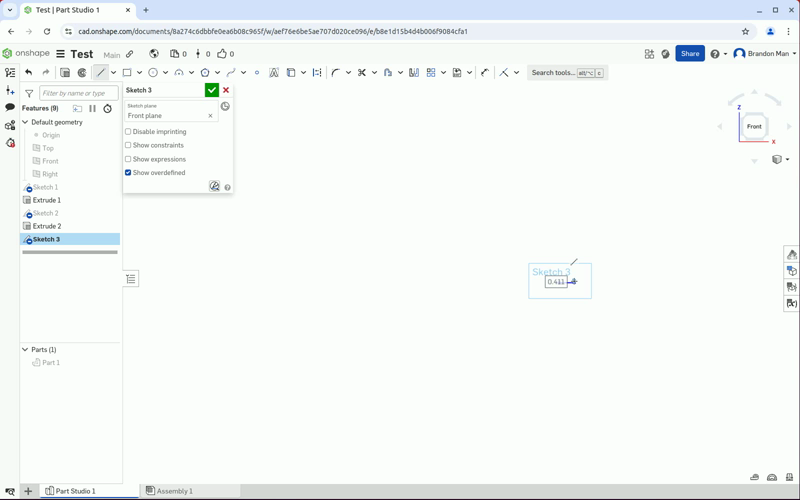
mouse_move(589, 280)
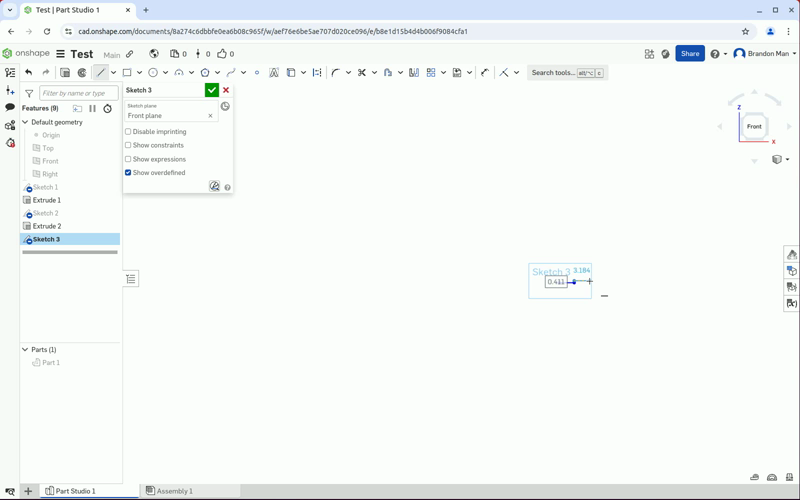
key_down(shift)
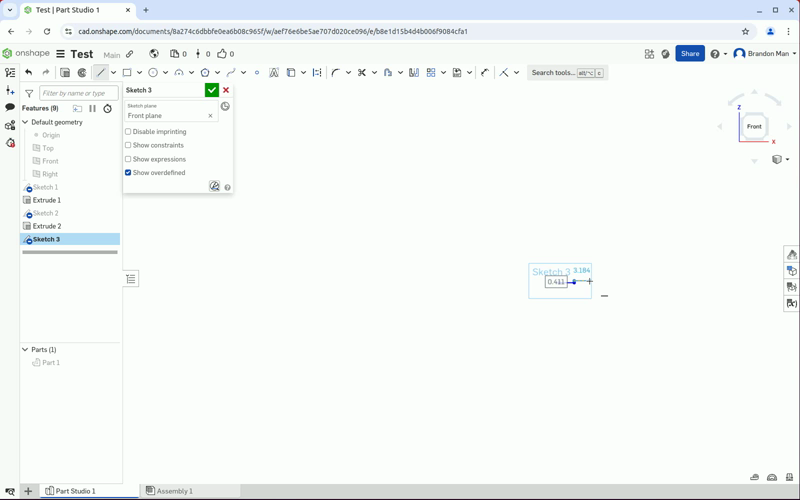
mouse_move(559, 282)
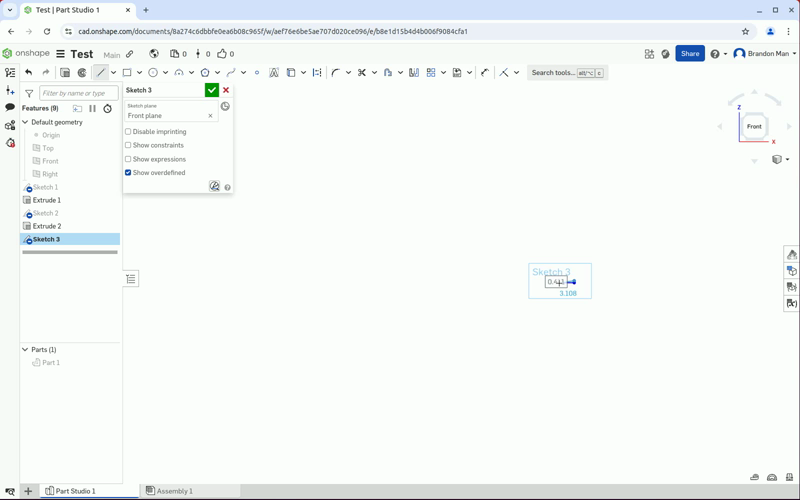
key_up(shift)
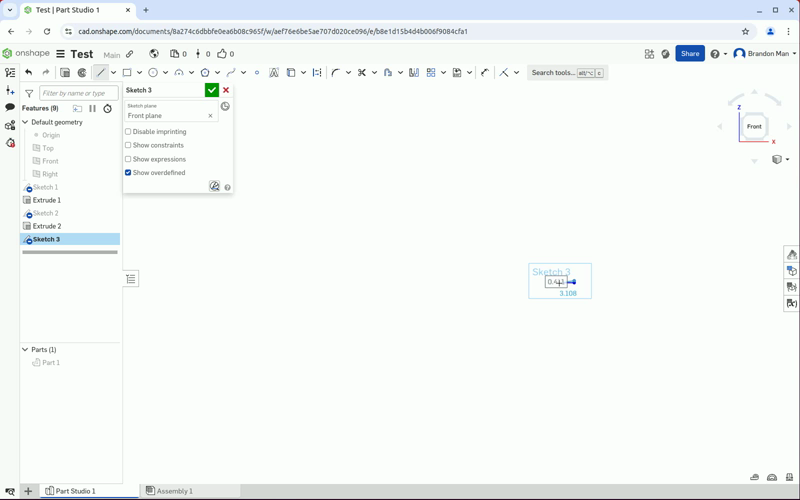
click(559, 282)
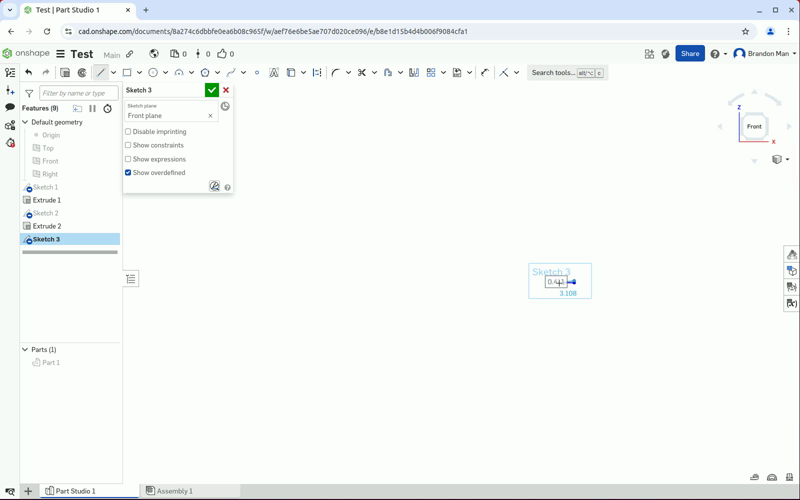
key(esc)
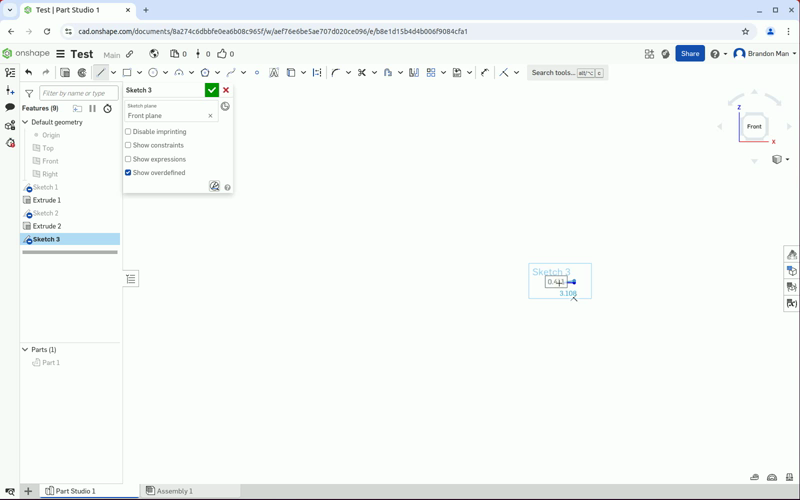
mouse_move(569, 281)
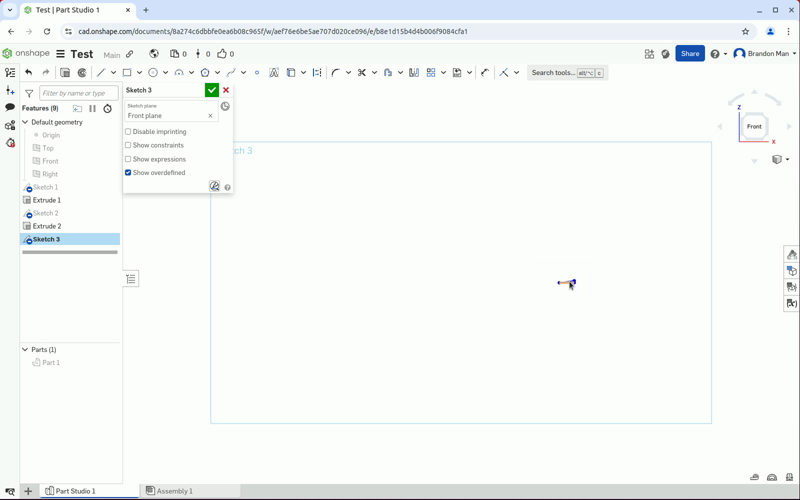
scroll(6)
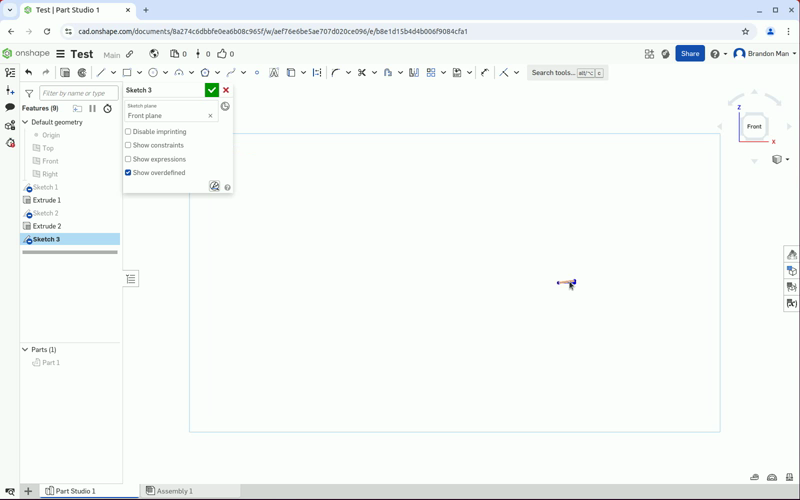
scroll(6)
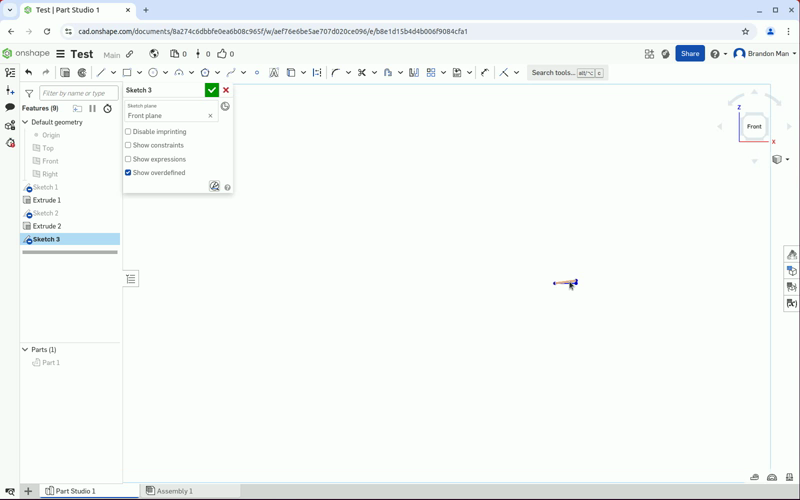
scroll(6)
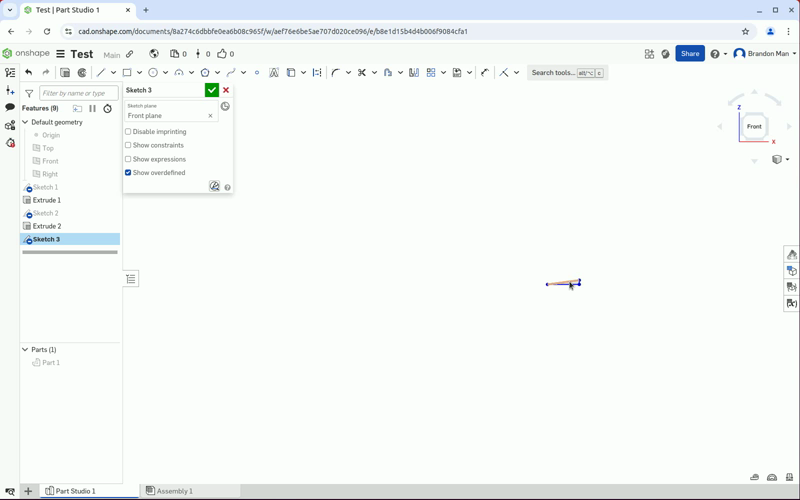
scroll(6)
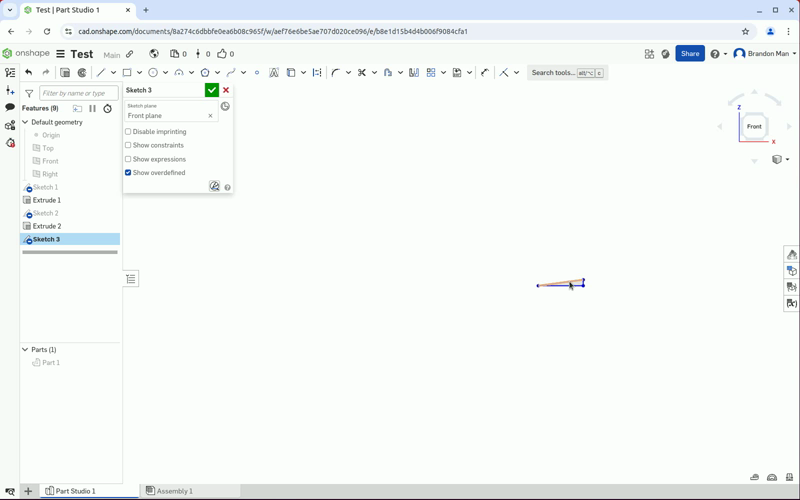
scroll(6)
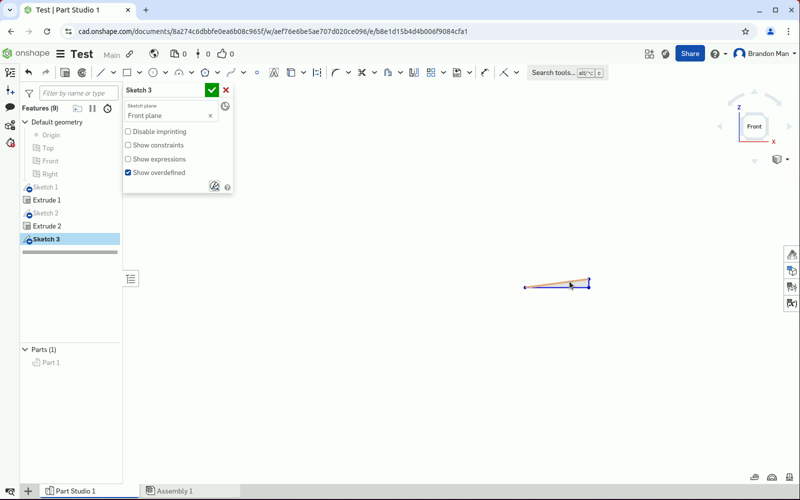
scroll(6)
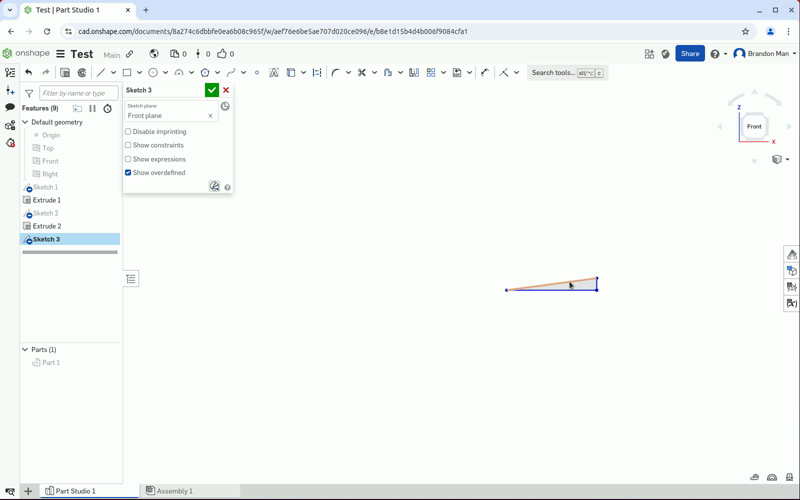
scroll(6)
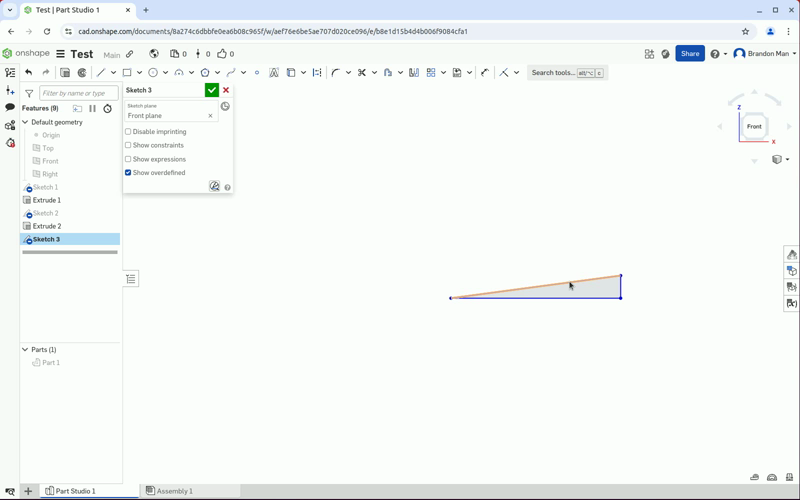
click(569, 281)
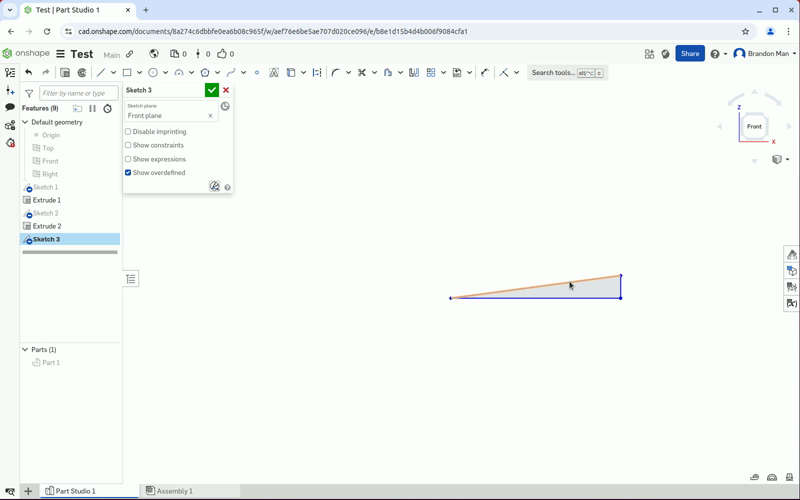
scroll(-6)
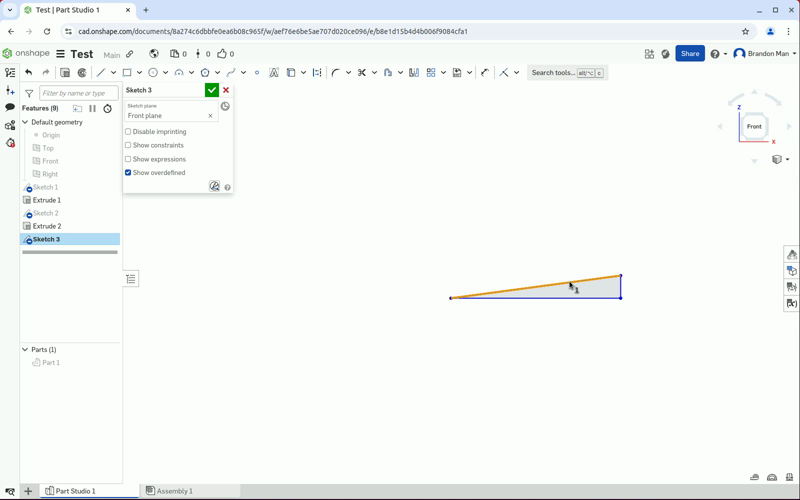
scroll(-6)
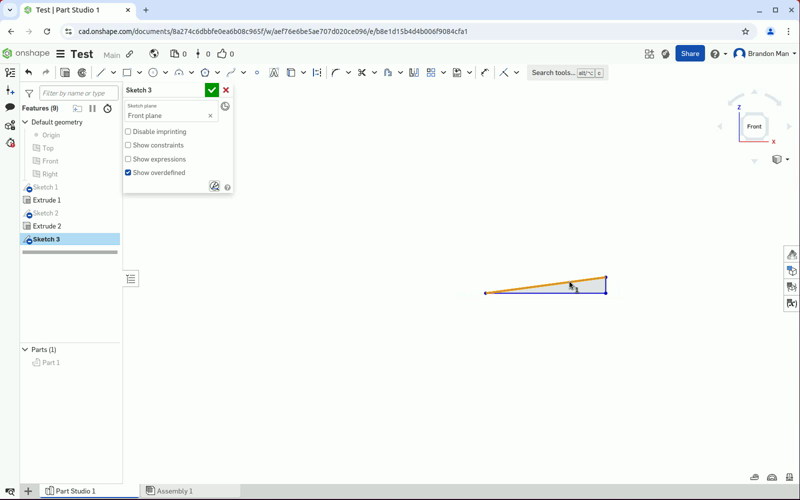
scroll(-6)
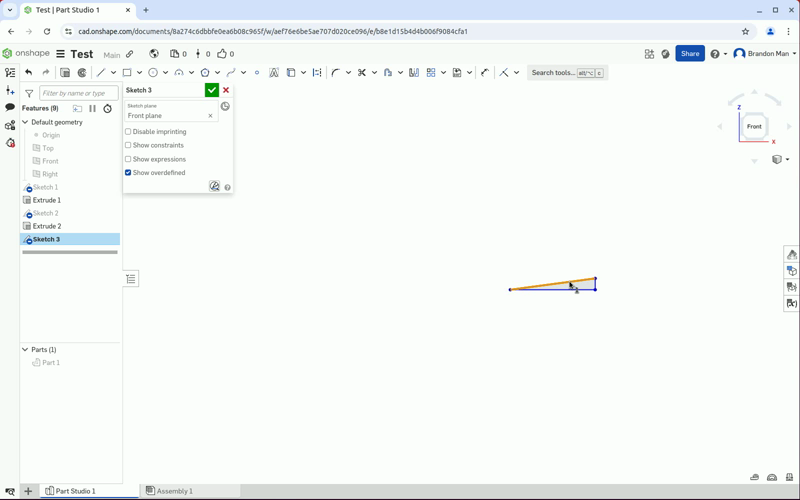
scroll(-6)
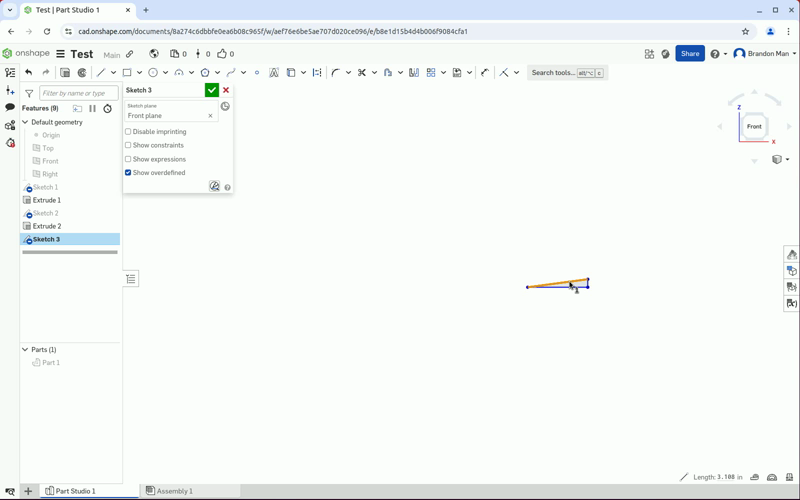
scroll(-6)
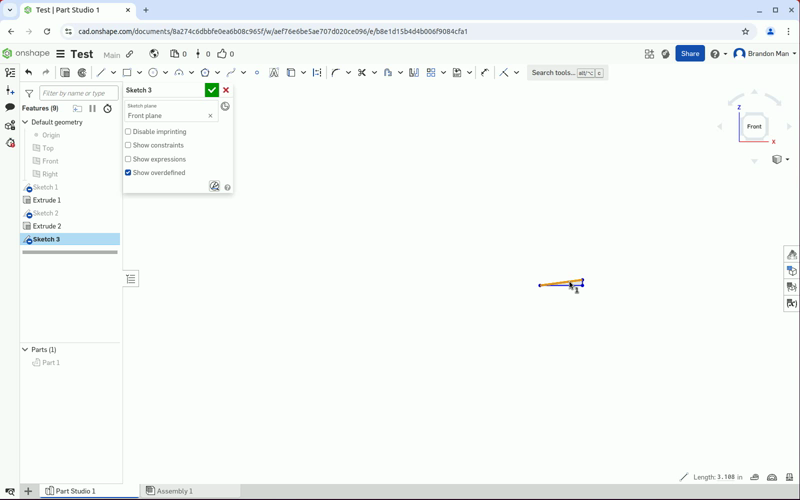
scroll(-6)
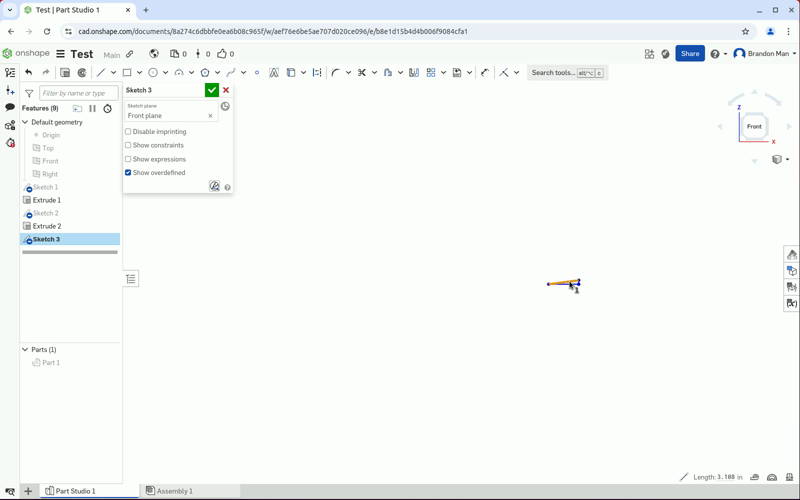
scroll(-6)
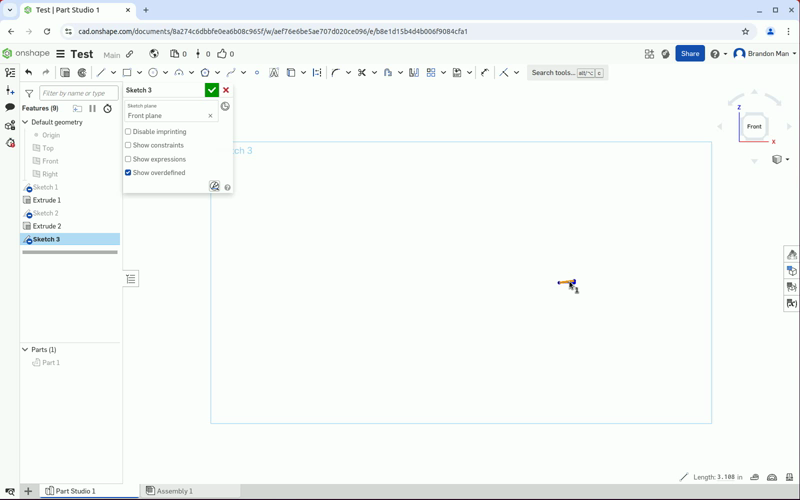
mouse_move(73, 352)
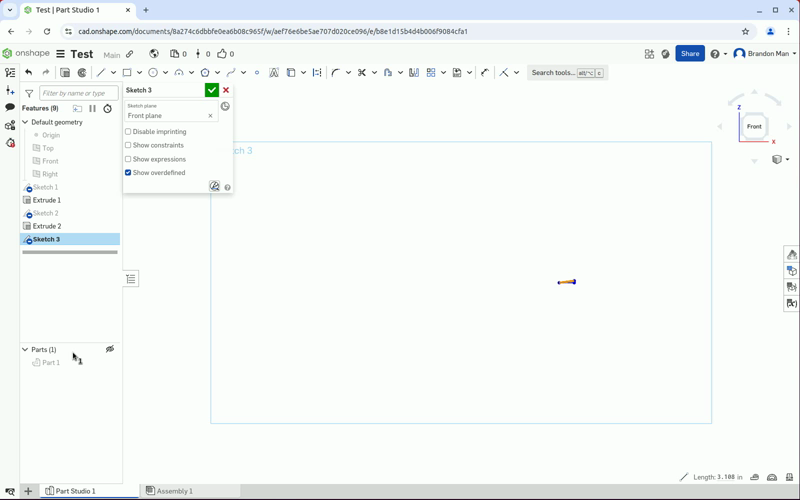
key(shift+y)
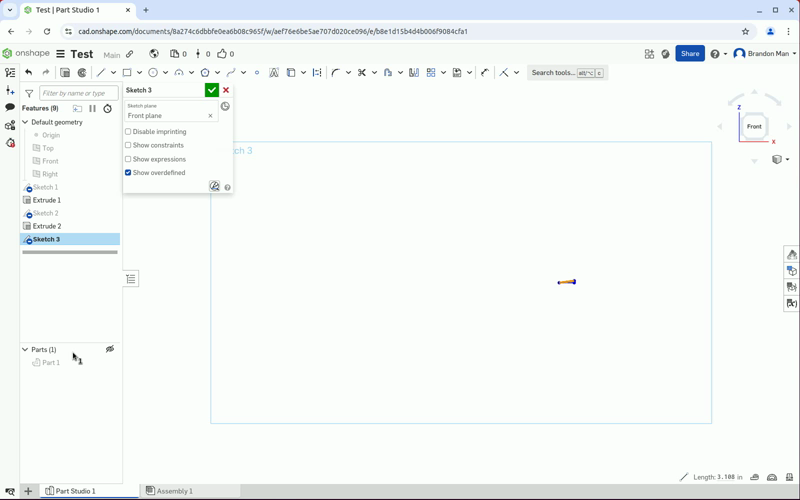
key(shift+e)
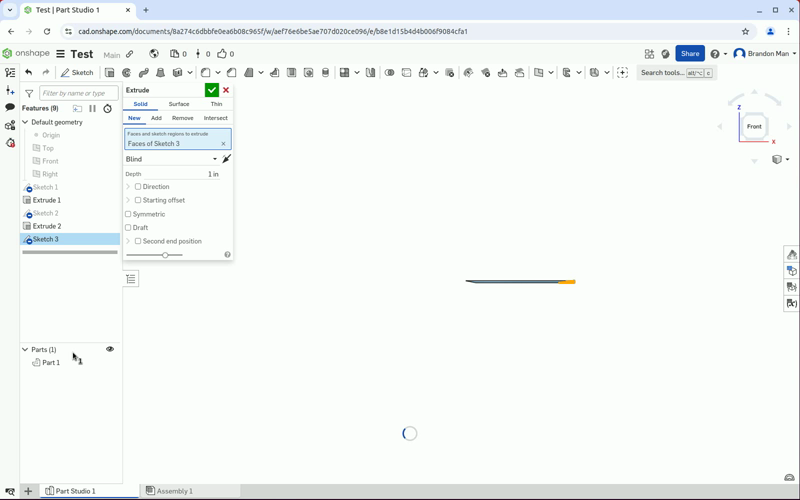
mouse_move(143, 106)
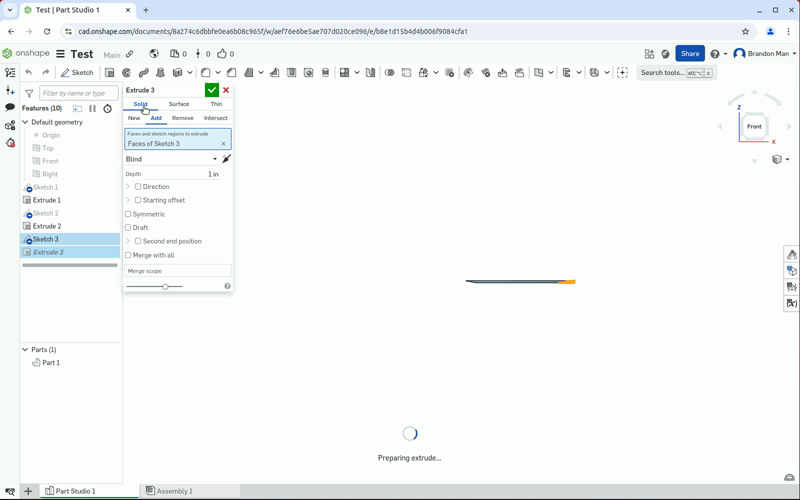
click(143, 106)
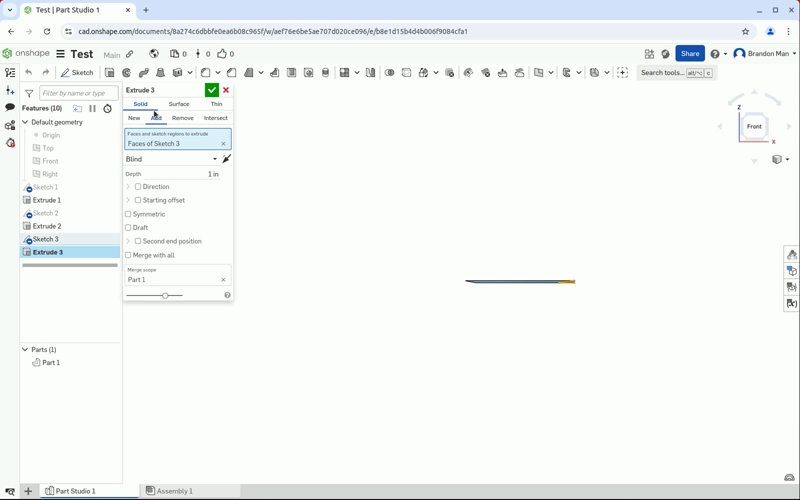
mouse_move(186, 120)
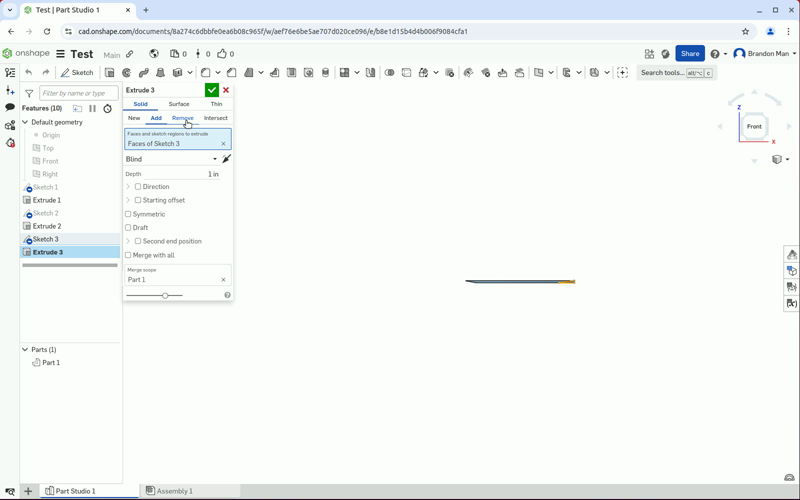
click(186, 120)
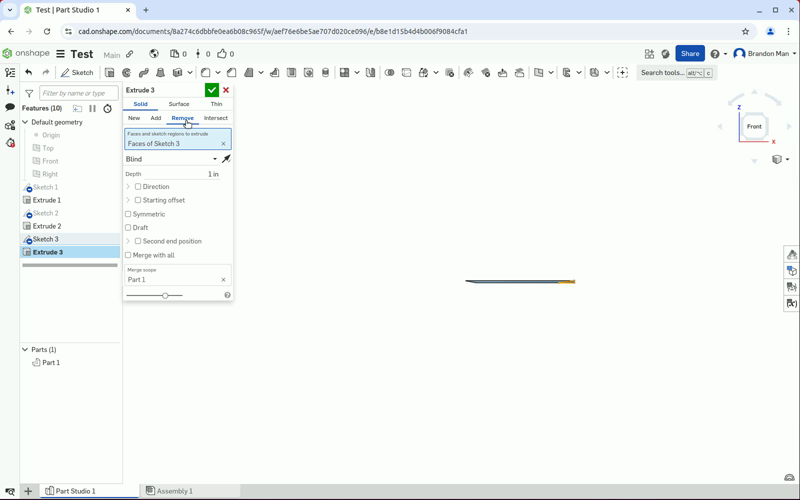
key(tab, 4)
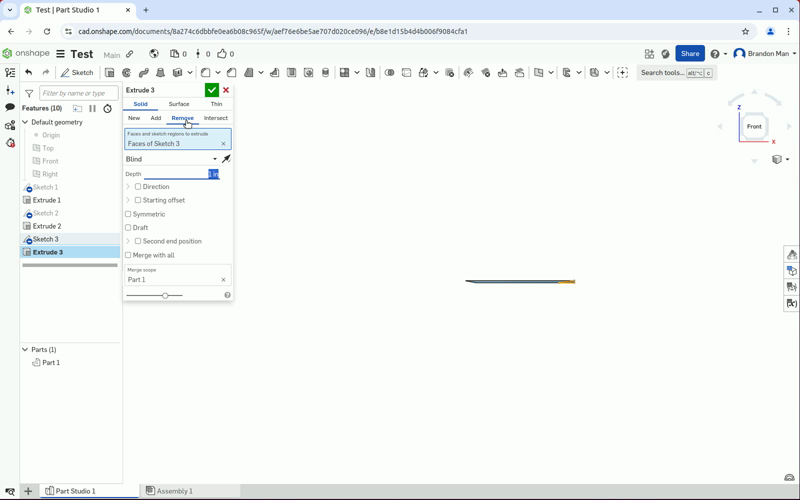
text(5.777)
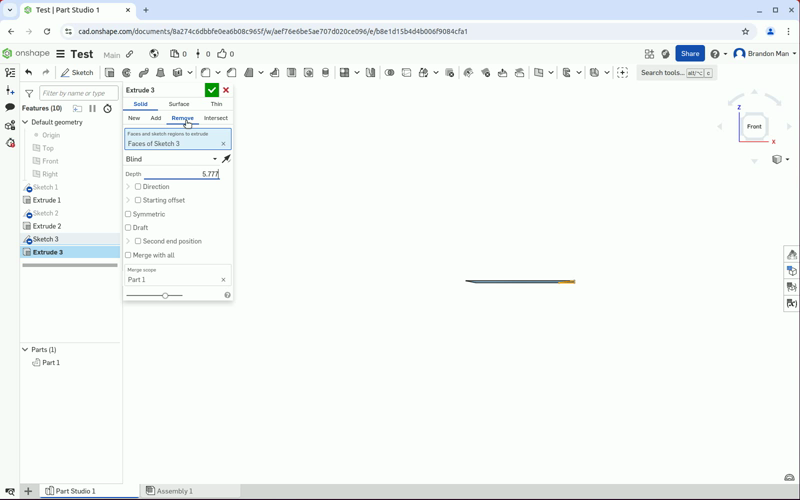
key(tab, 6)
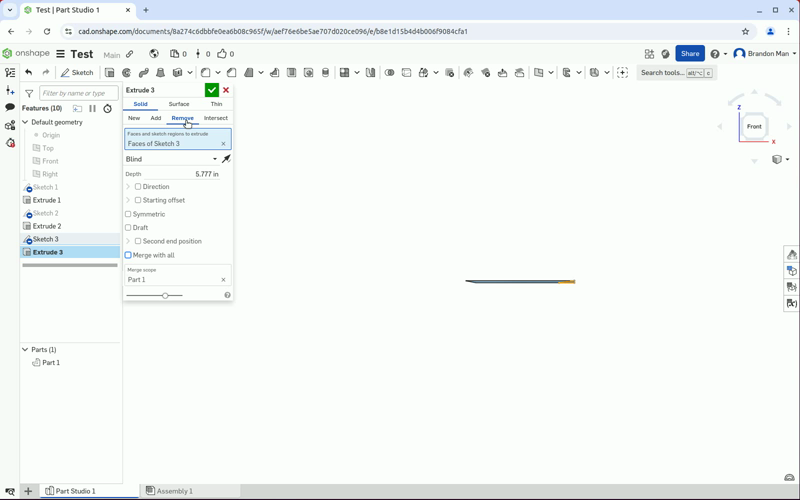
key(space)
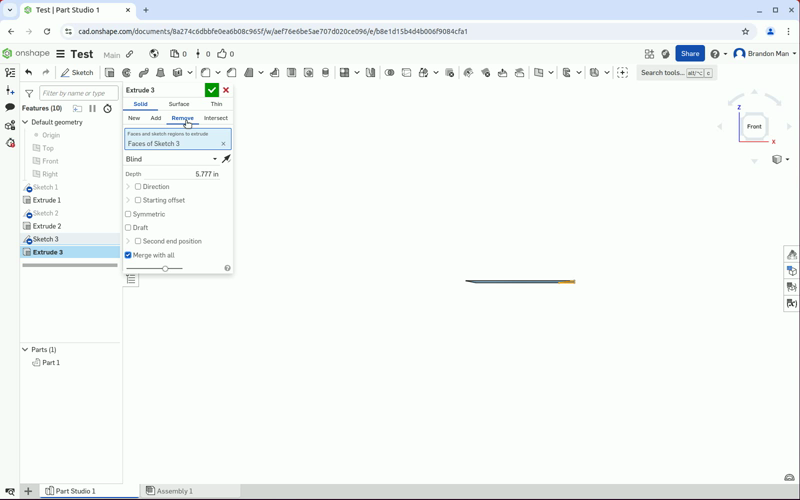
key(enter)
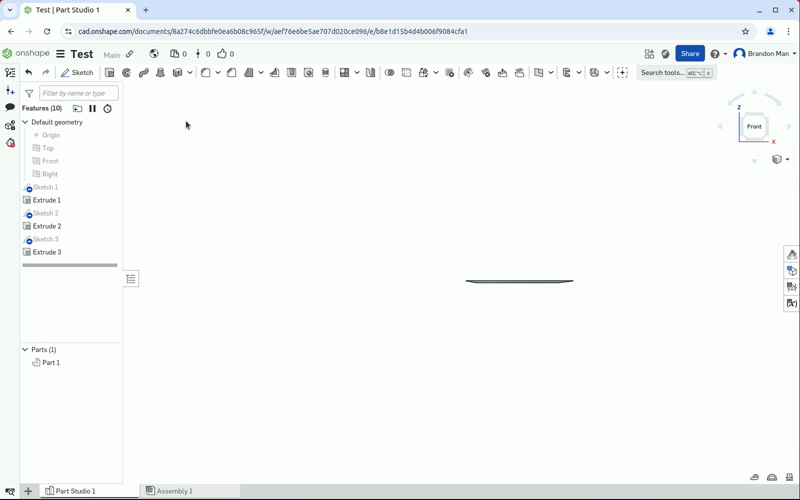
key(shift+h)
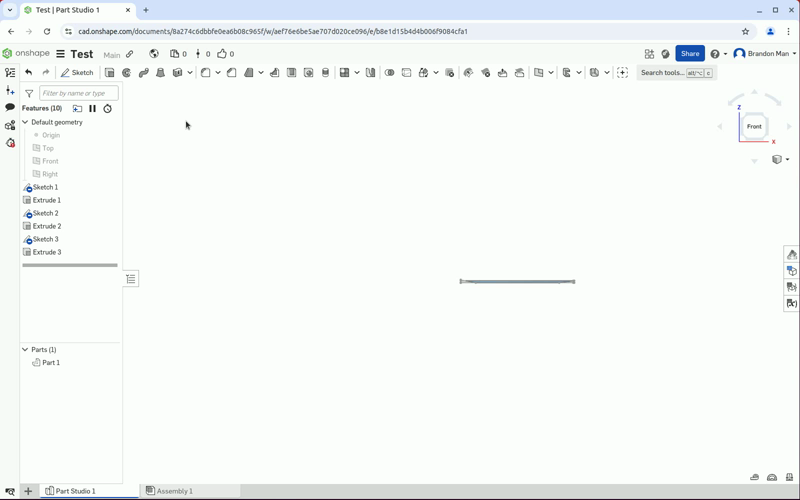
key(shift+h)
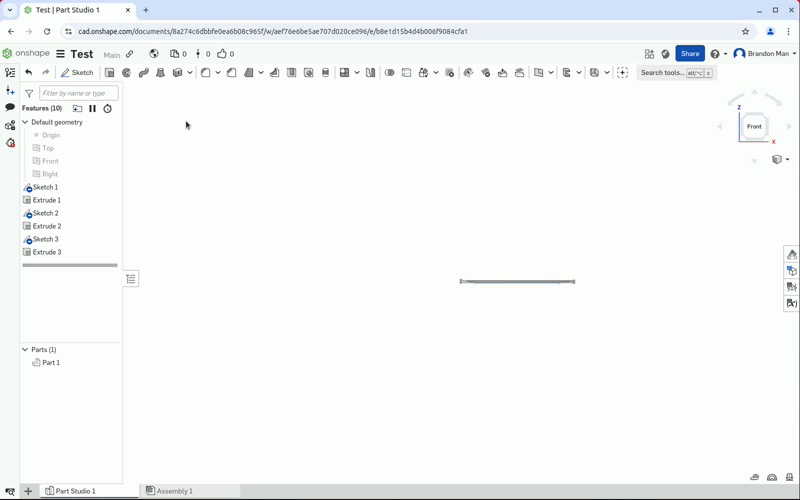
key(shift+7)
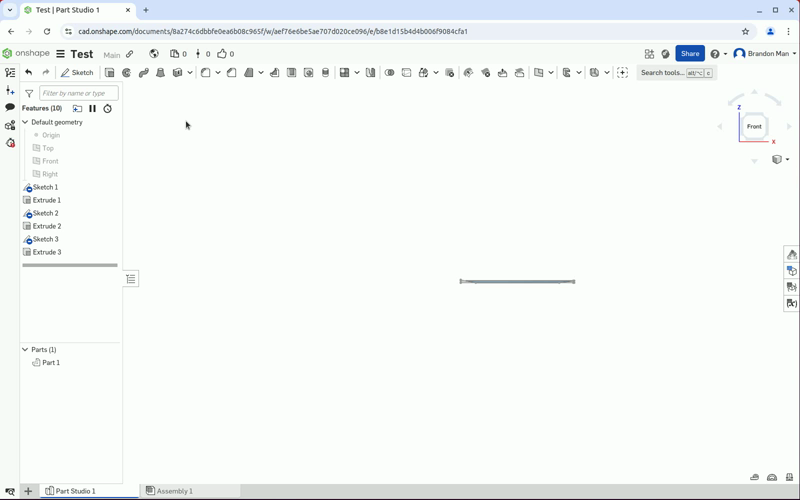
key(left, 2)
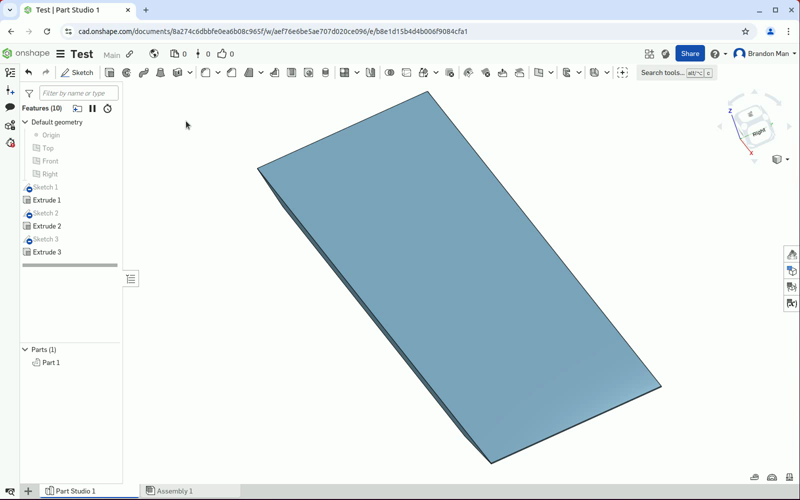
key(down, 2)
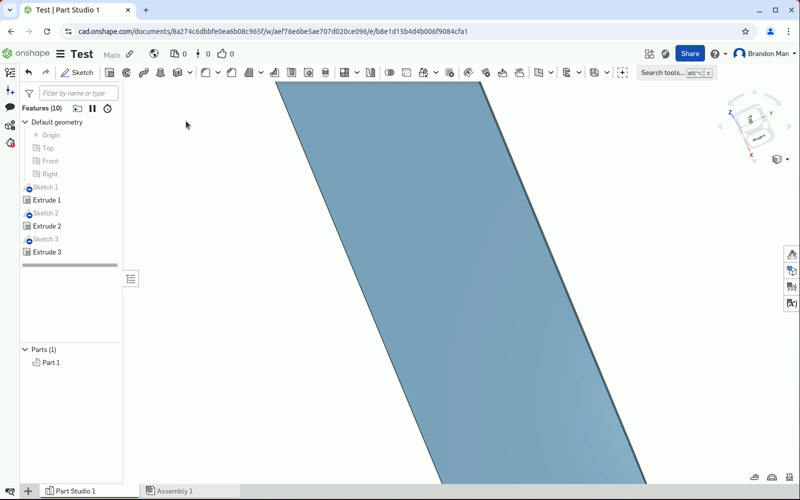
key(up, 2)
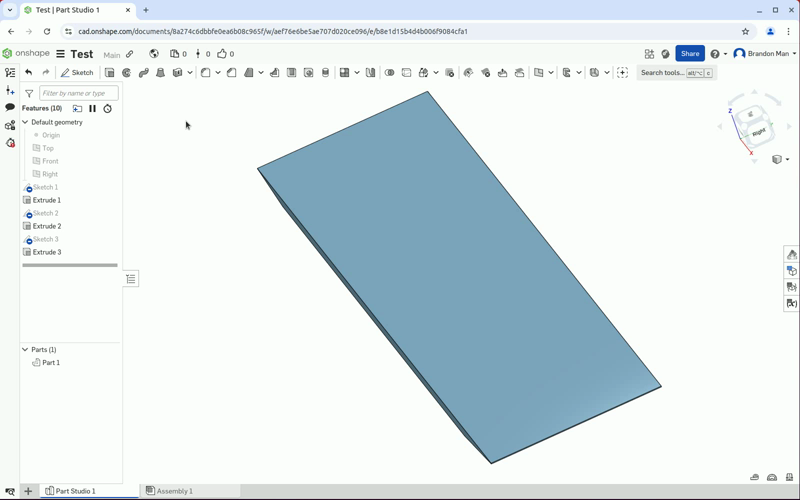
key(right, 2)
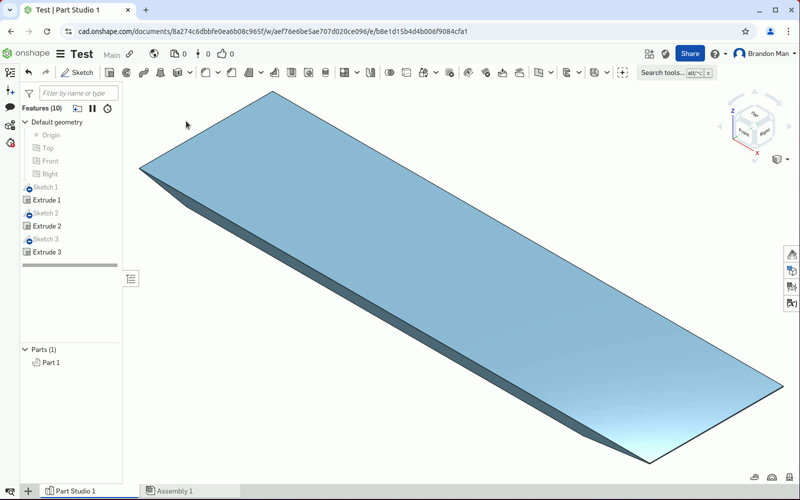
mouse_move(73, 189)
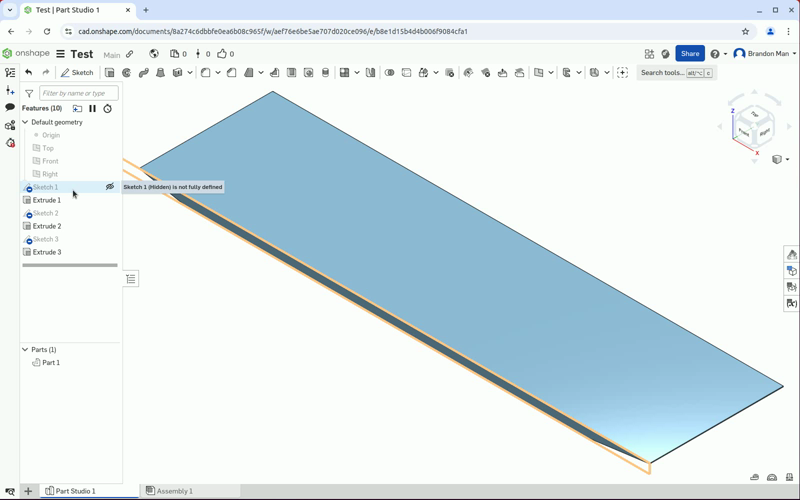
click(73, 189)